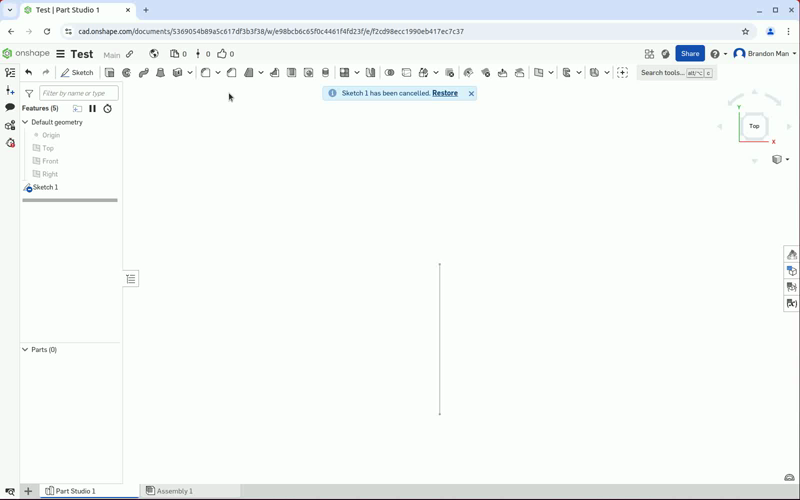
key(shift+h)
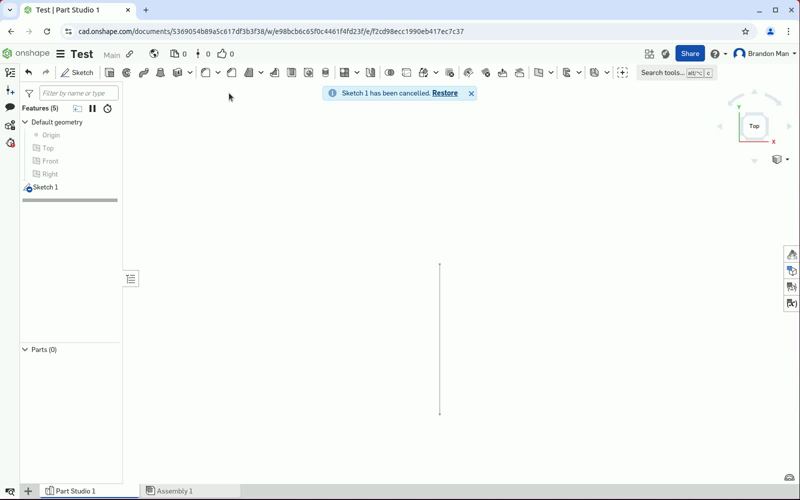
key(shift+s)
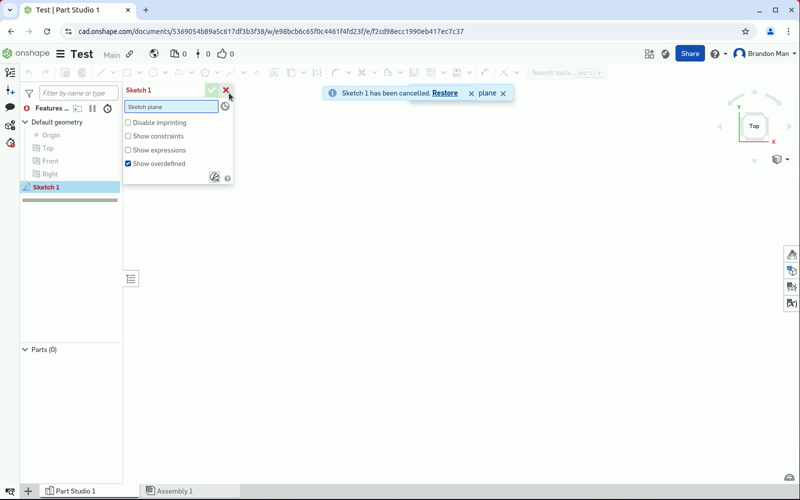
mouse_move(73, 150)
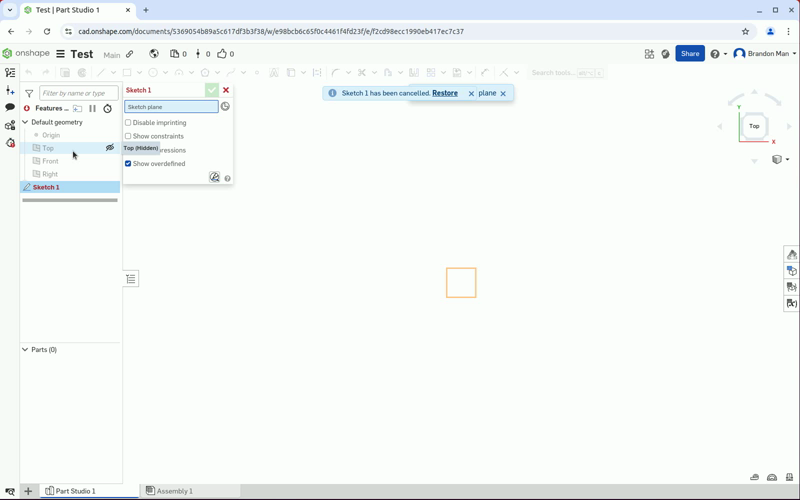
click(73, 150)
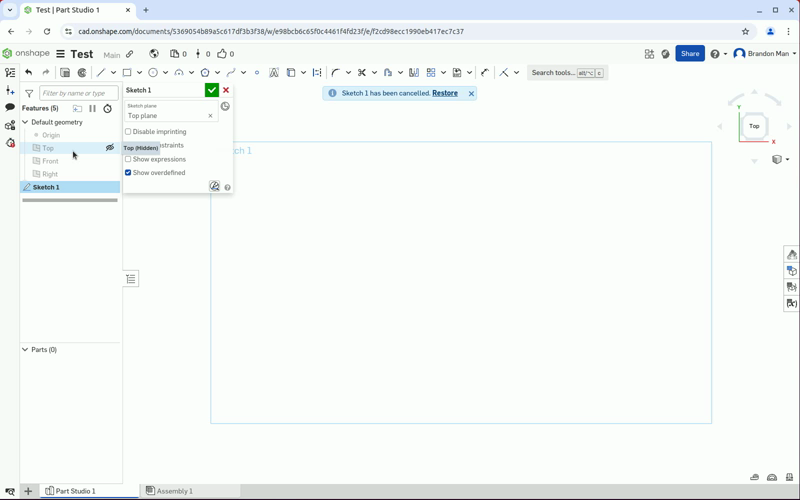
mouse_move(73, 352)
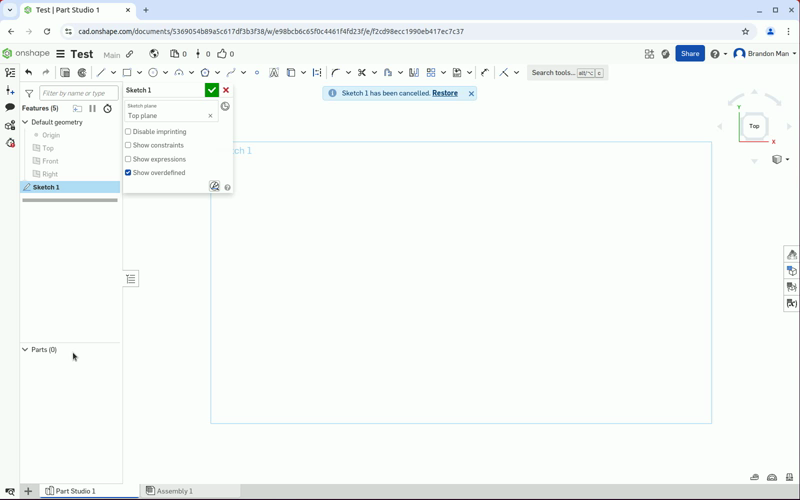
key(y)
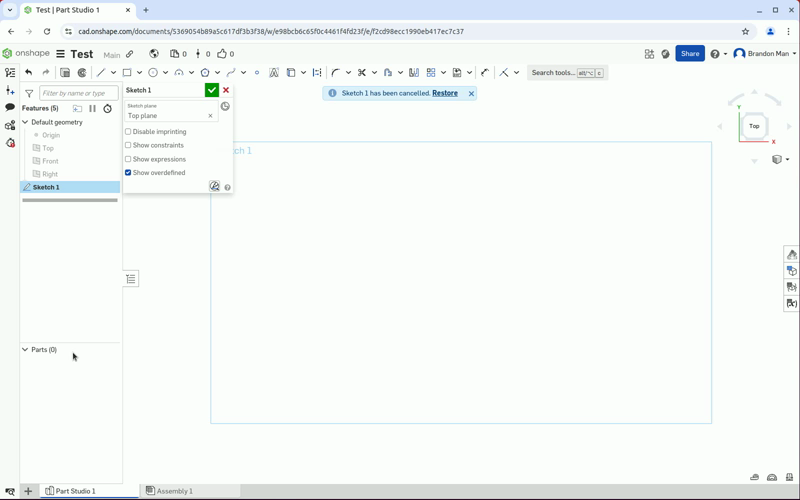
key(l)
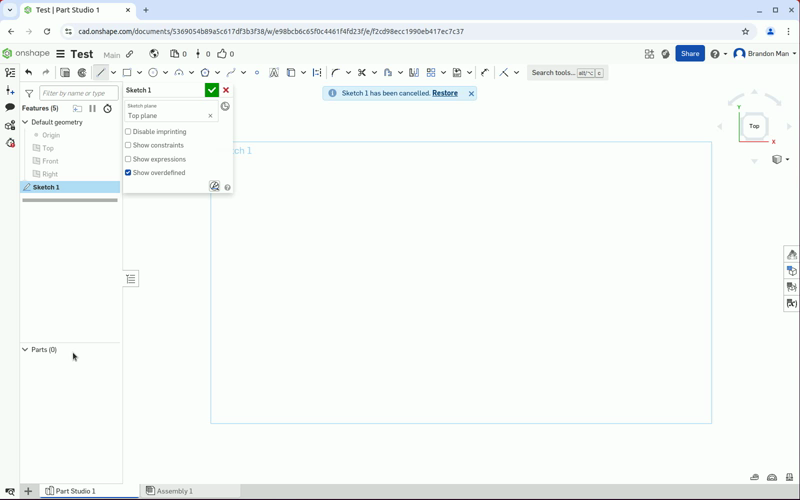
key_down(shift)
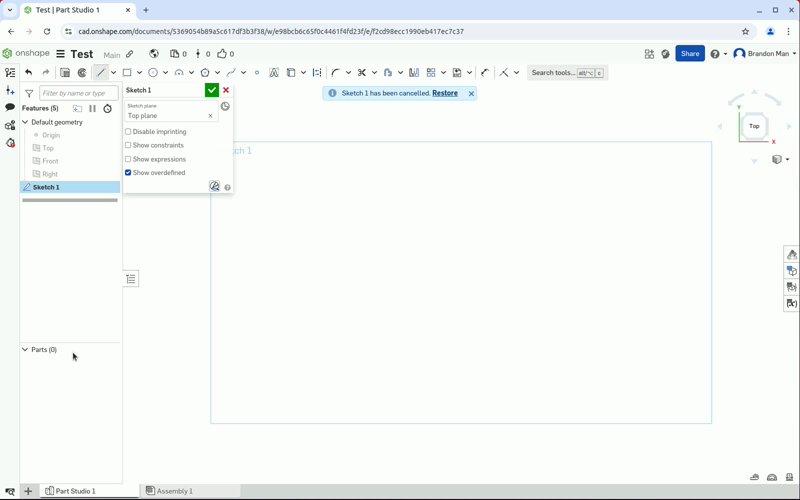
mouse_move(389, 282)
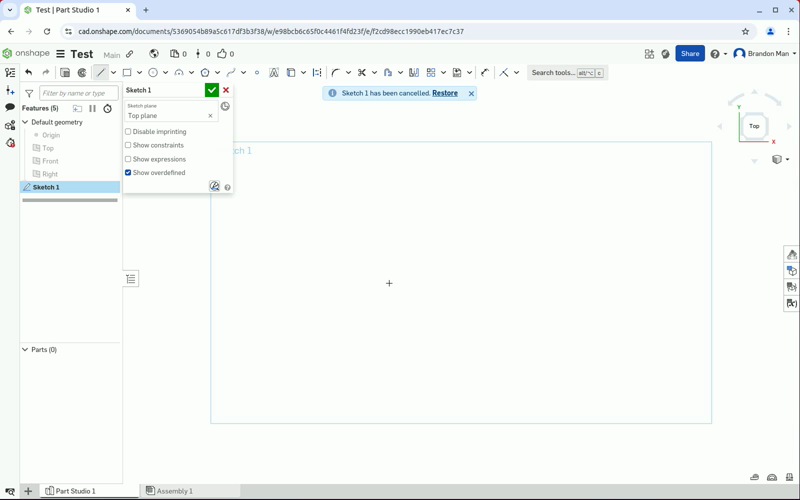
click(389, 282)
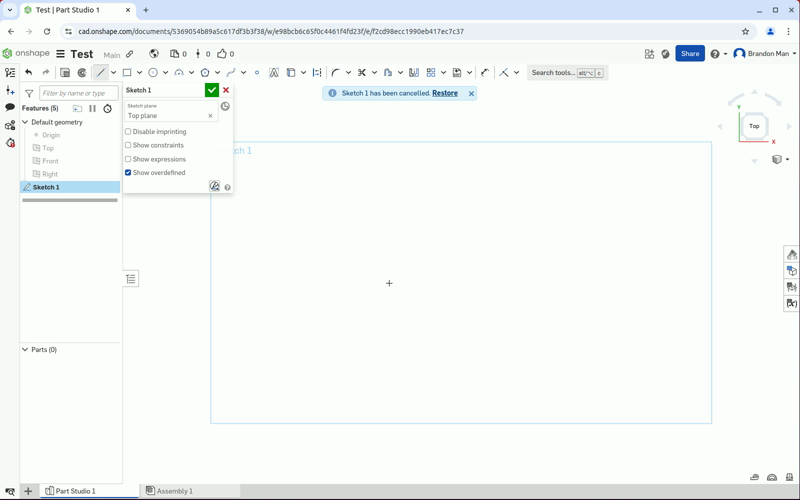
key_up(shift)
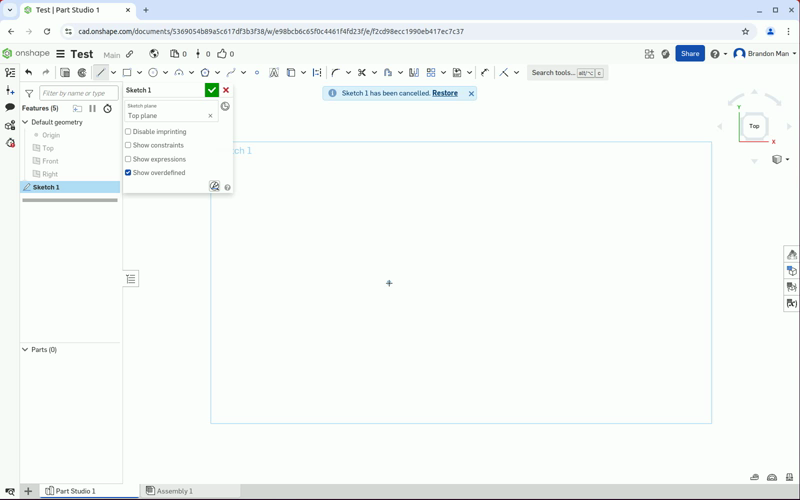
key_down(shift)
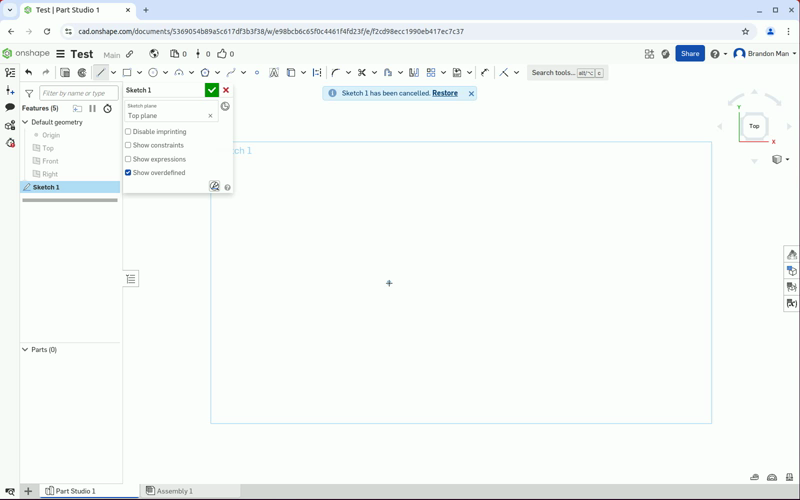
mouse_move(461, 282)
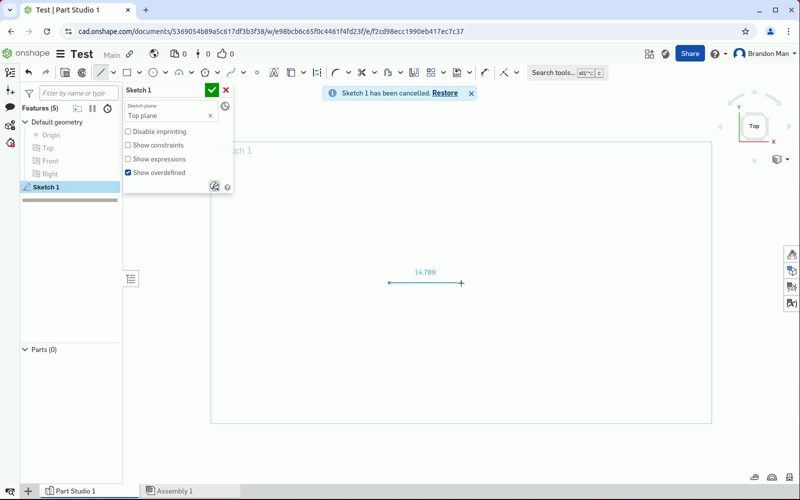
click(461, 282)
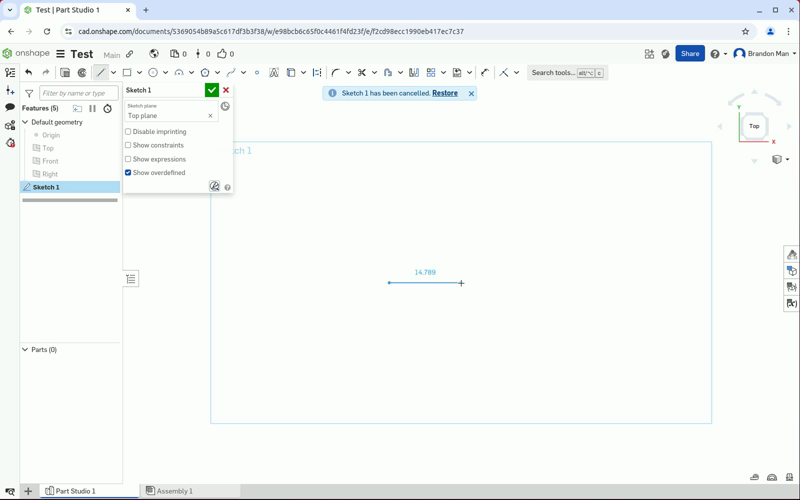
key_up(shift)
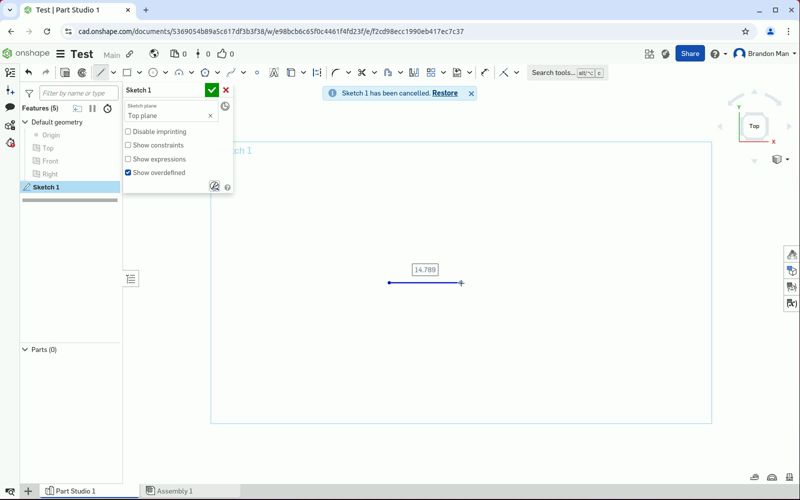
key_down(shift)
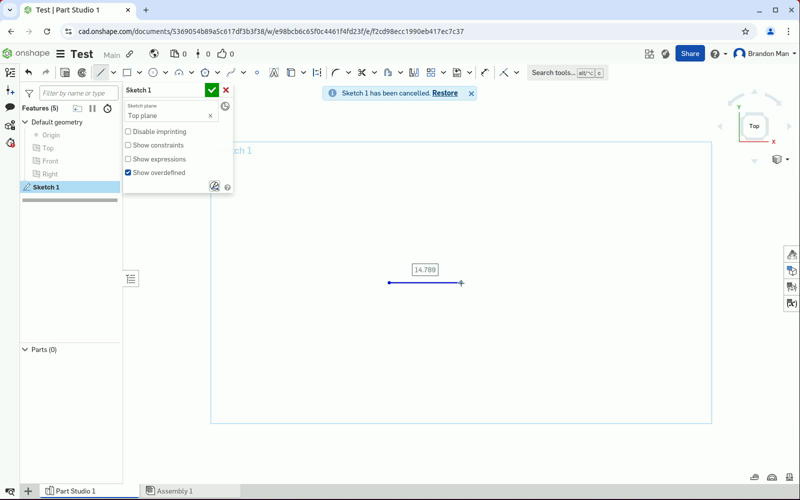
mouse_move(491, 282)
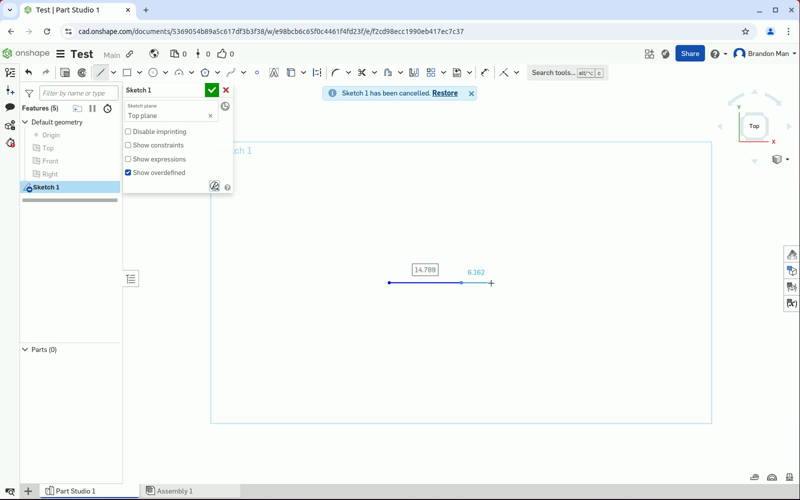
mouse_move(461, 226)
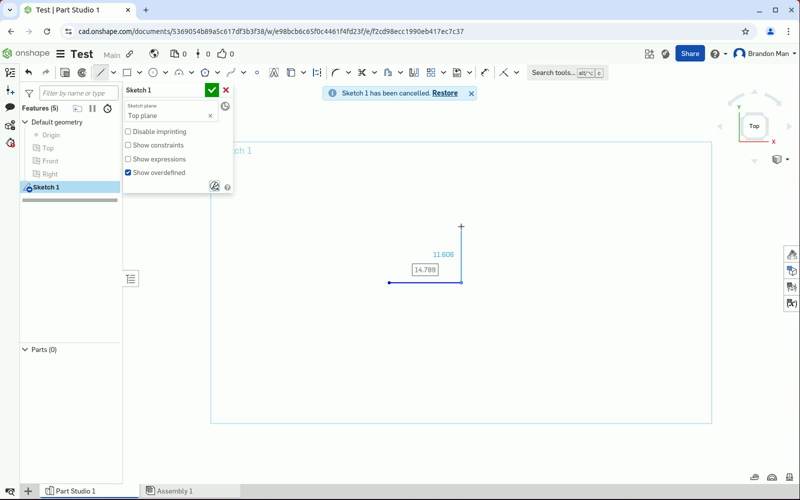
click(461, 226)
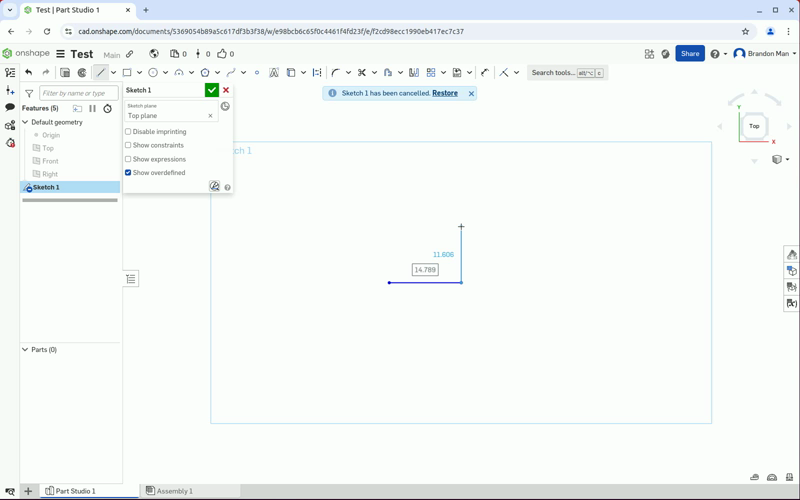
key_up(shift)
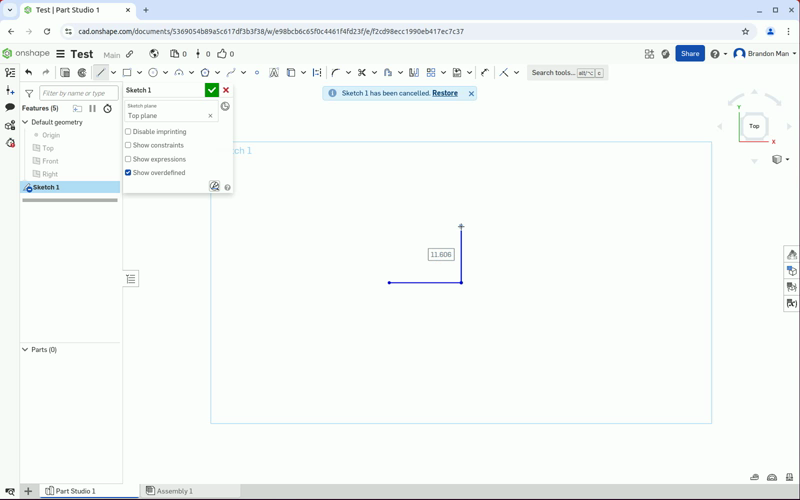
key_down(shift)
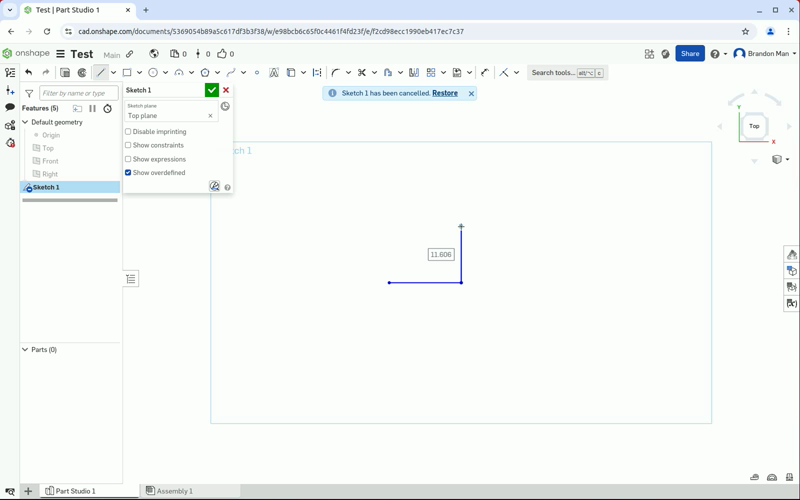
mouse_move(389, 226)
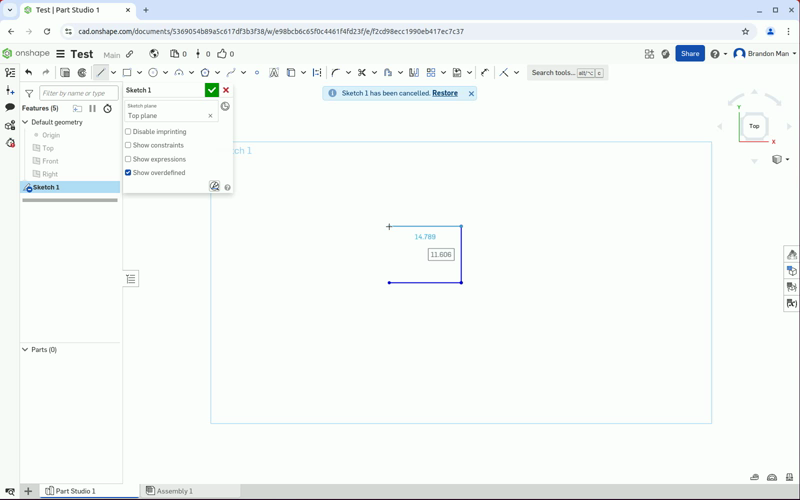
click(389, 226)
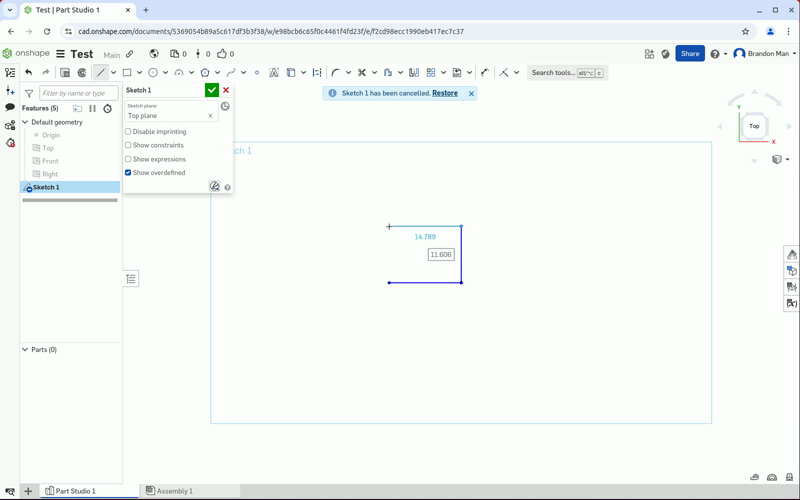
key_up(shift)
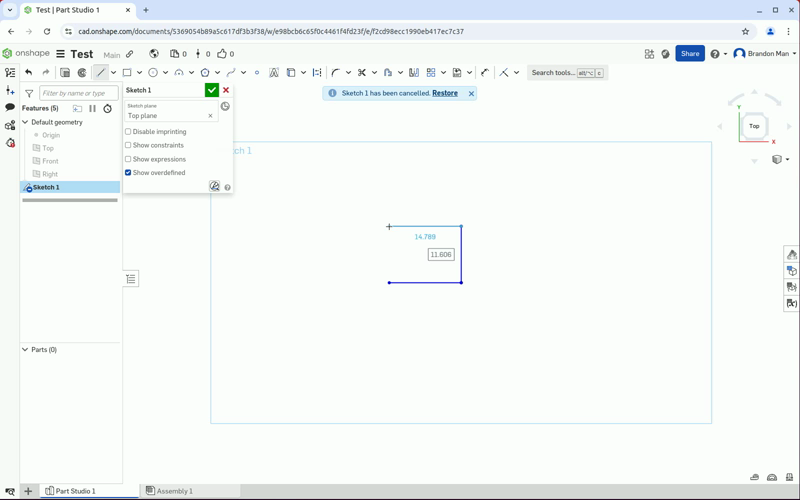
mouse_move(419, 226)
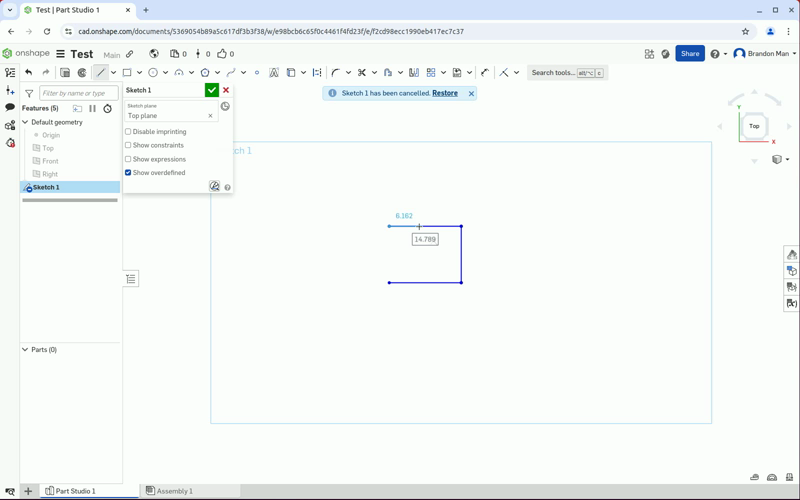
key_down(shift)
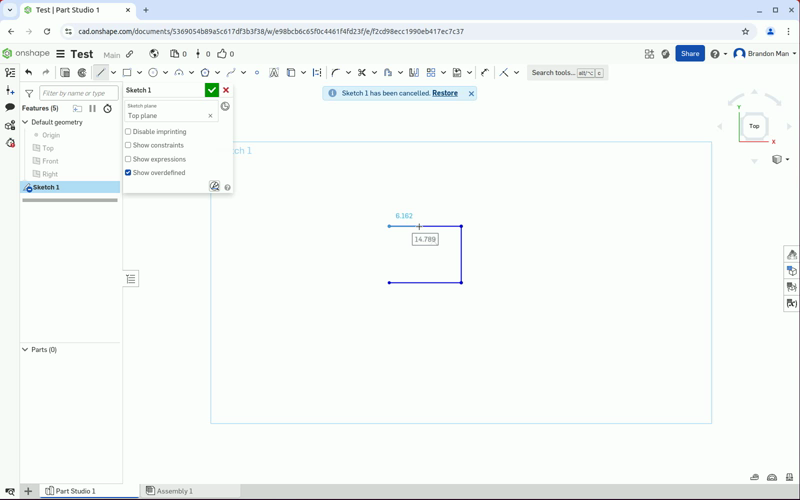
mouse_move(389, 282)
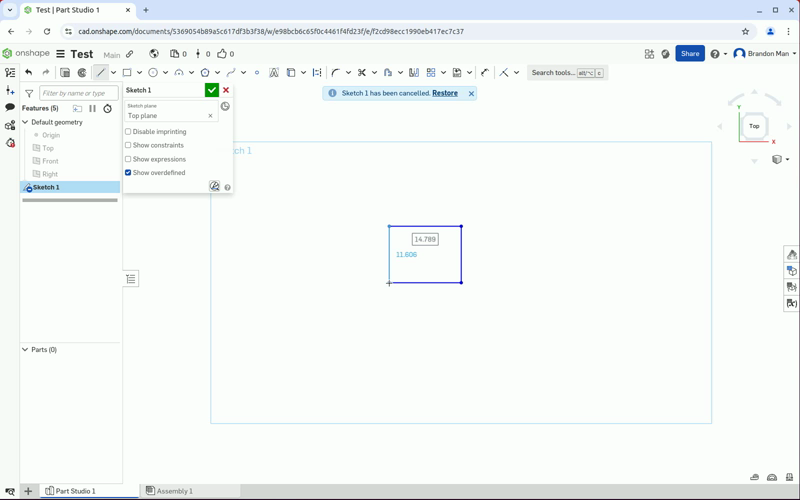
key_up(shift)
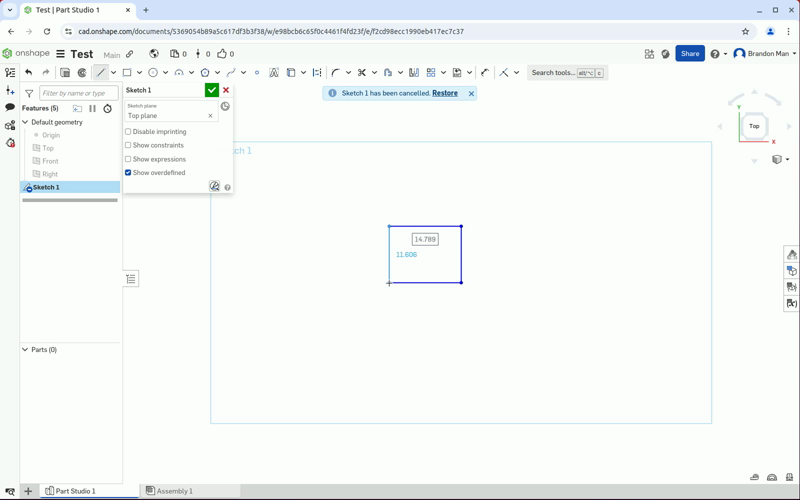
click(389, 282)
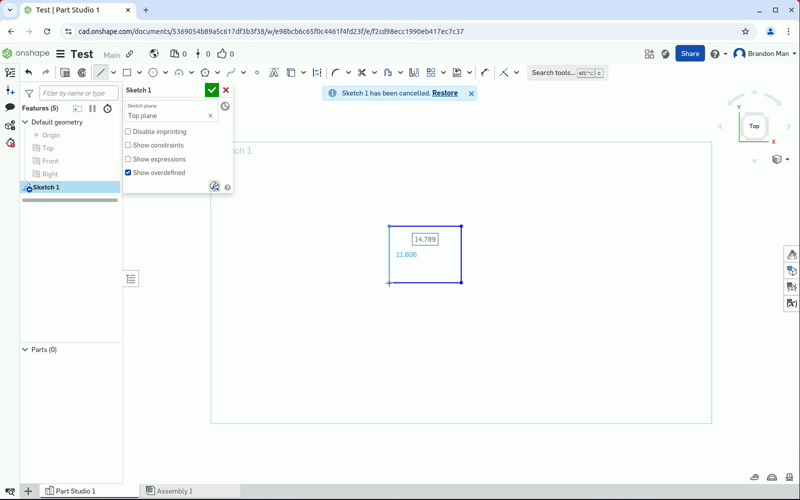
key(esc)
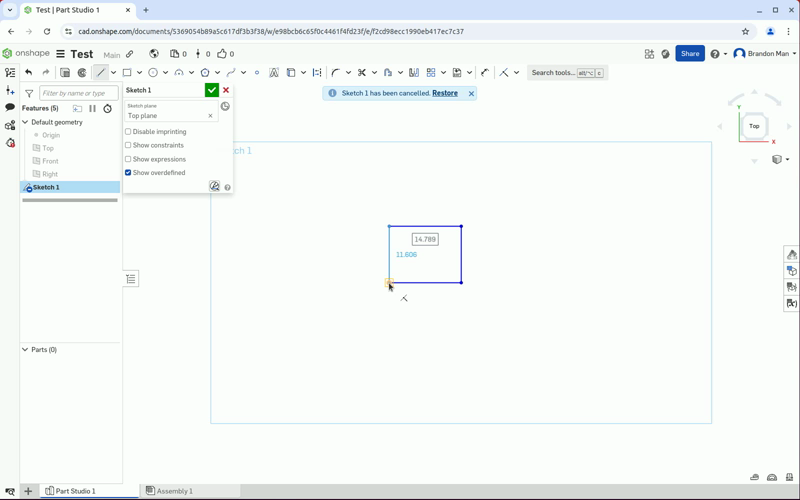
mouse_move(450, 255)
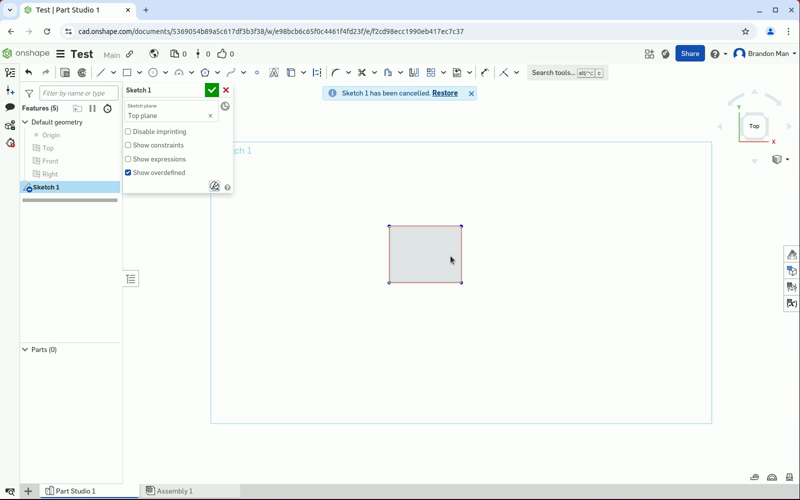
click(450, 255)
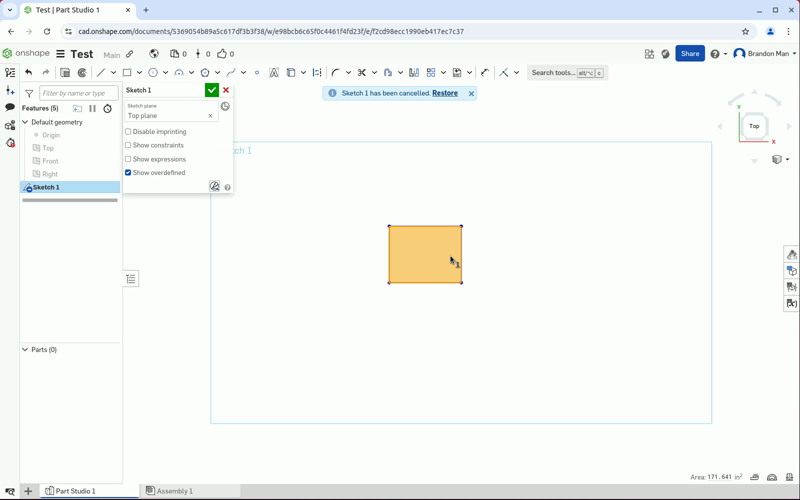
mouse_move(73, 352)
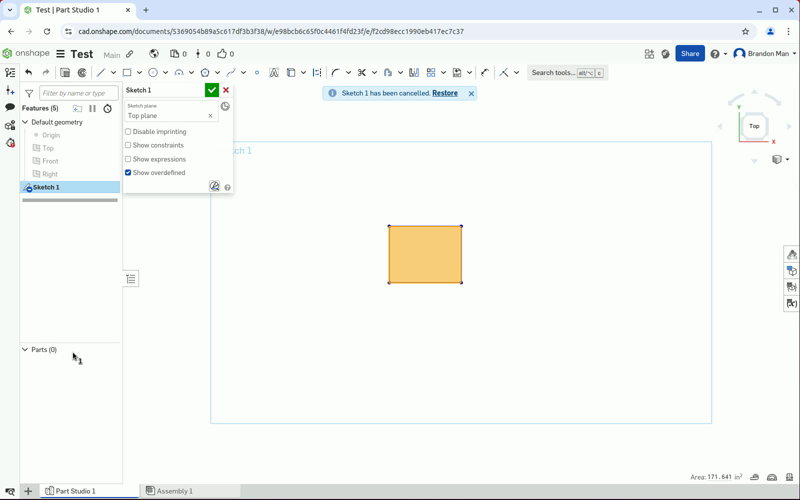
key(shift+y)
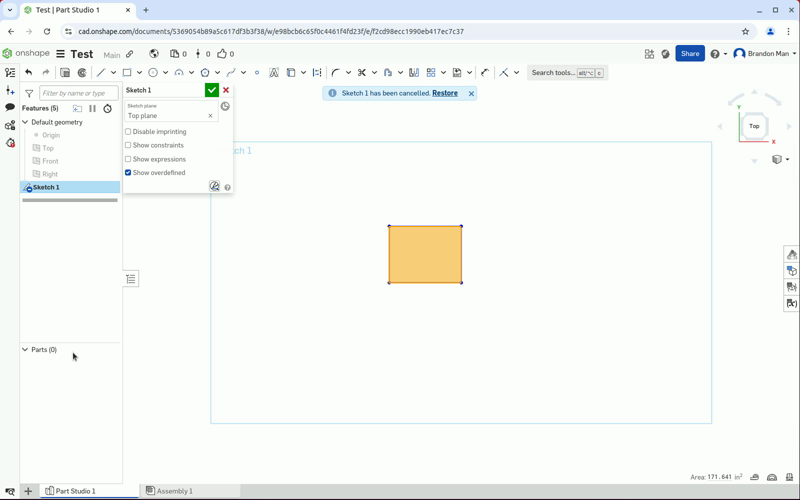
key(shift+e)
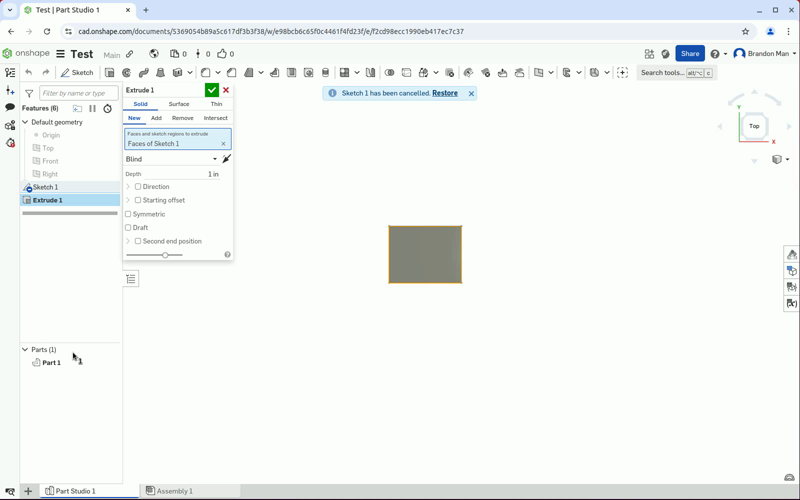
mouse_move(143, 106)
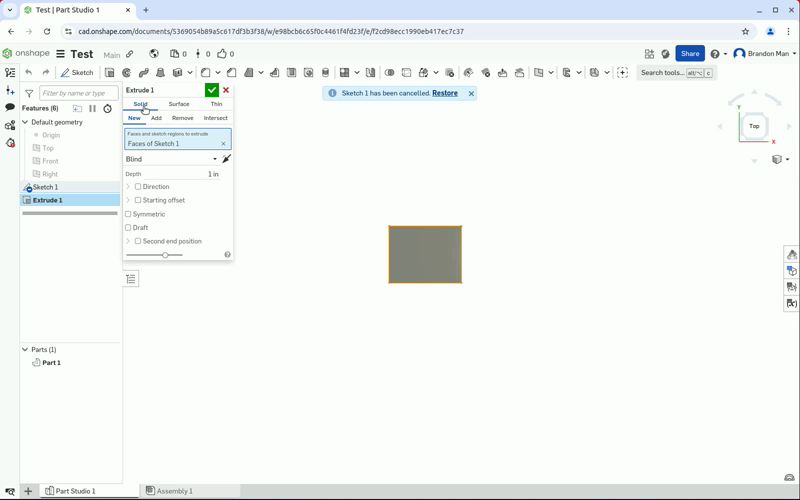
click(143, 106)
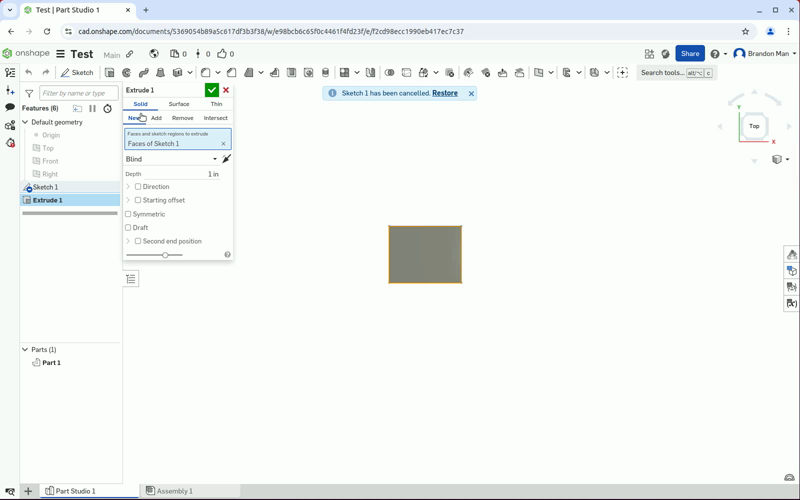
mouse_move(137, 120)
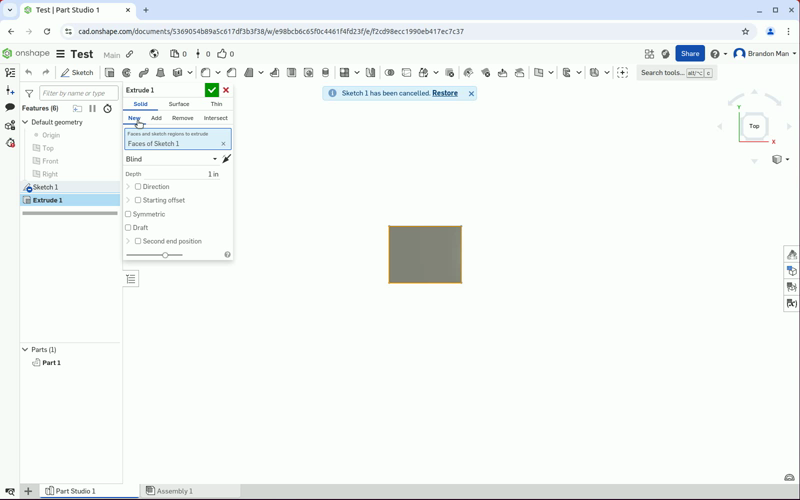
click(137, 120)
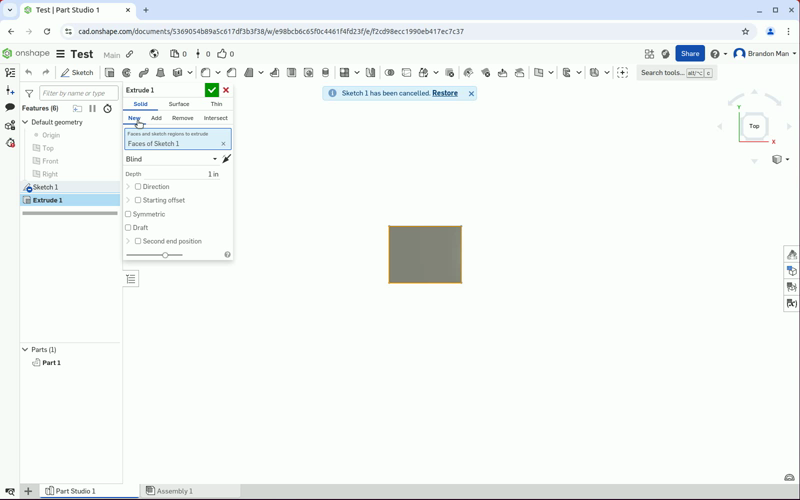
key(tab, 4)
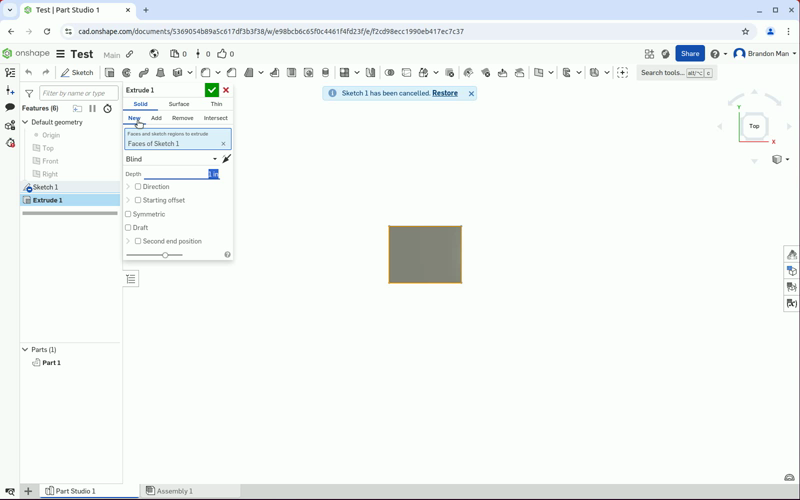
text(5.296)
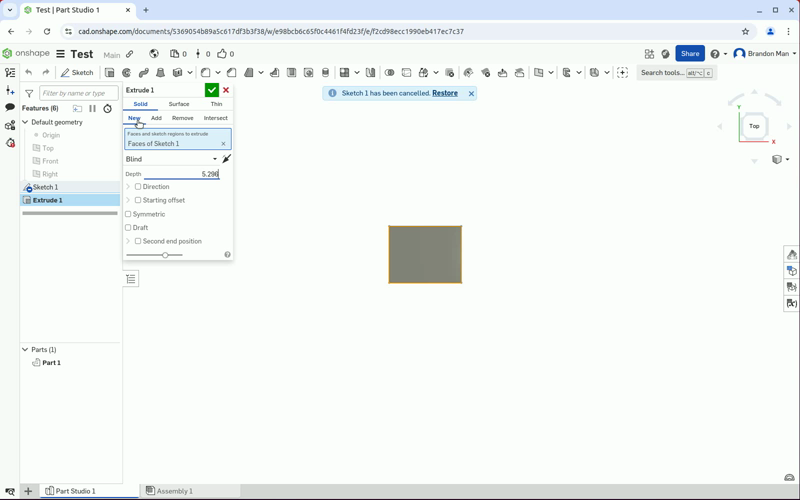
key(enter)
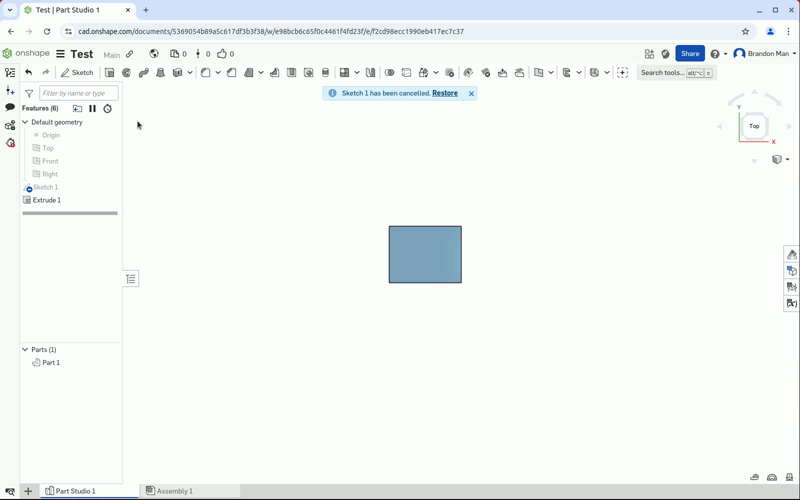
key(shift+h)
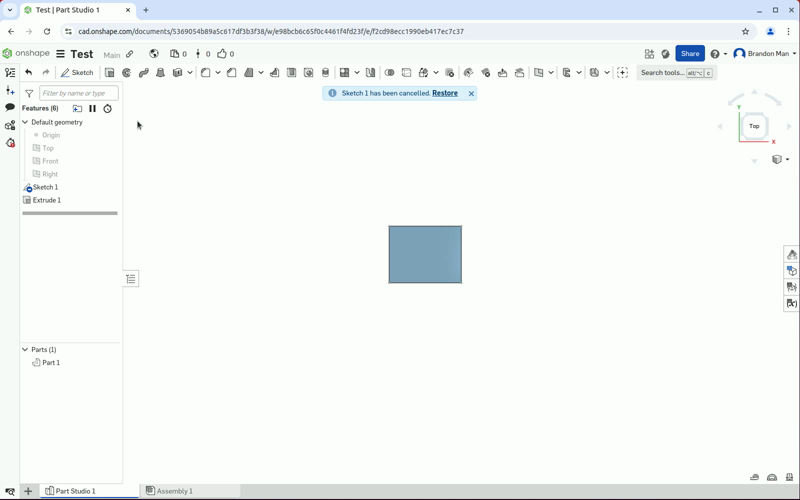
key(shift+h)
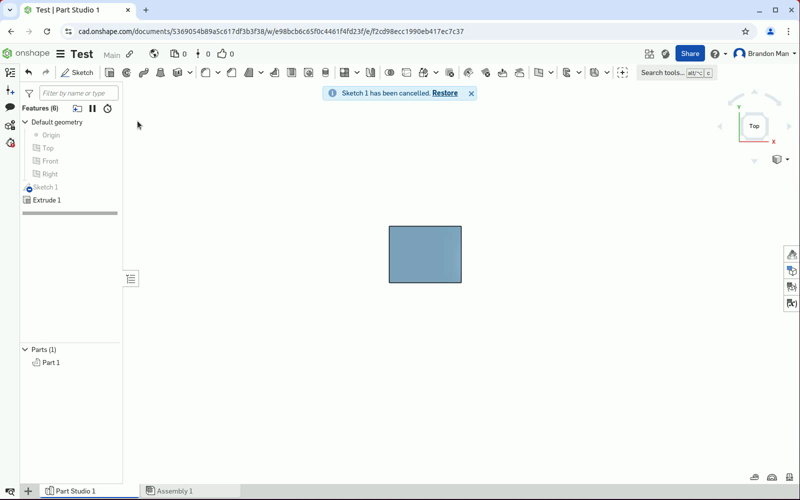
mouse_move(73, 189)
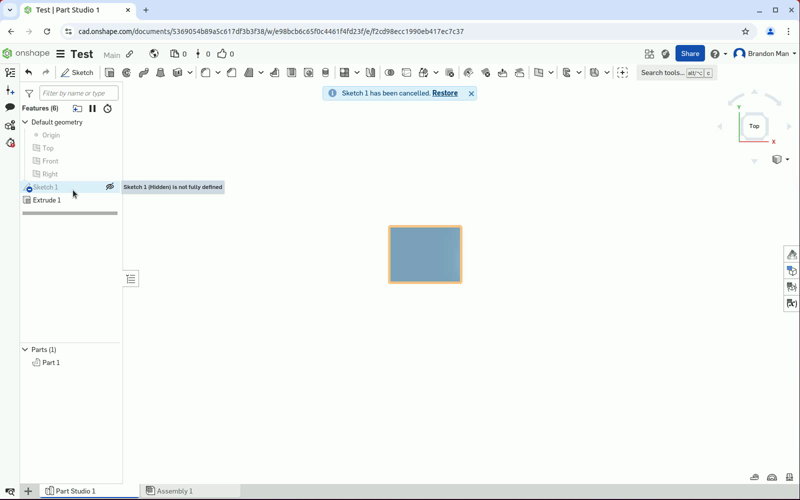
click(73, 189)
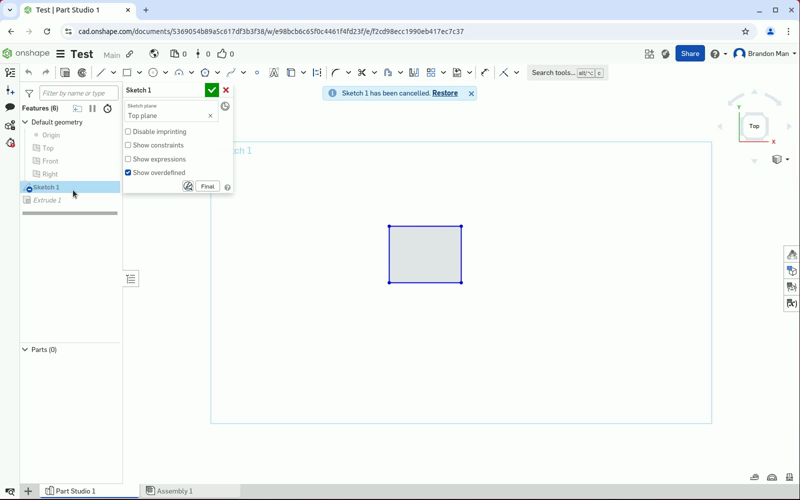
mouse_move(229, 92)
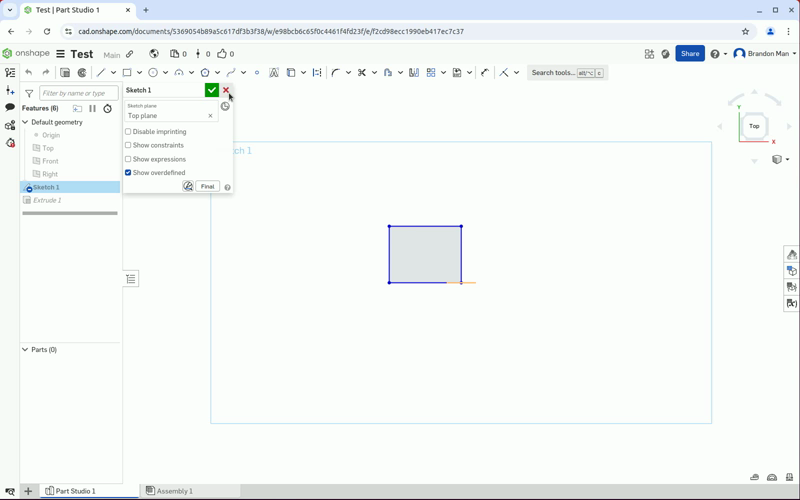
click(229, 92)
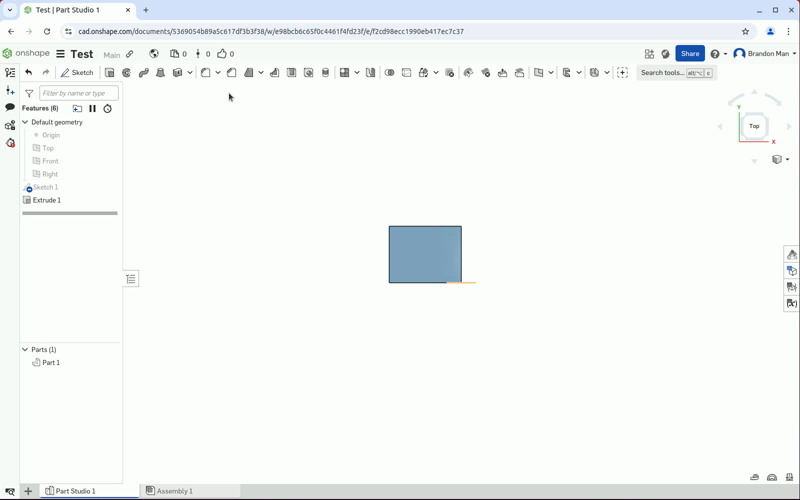
mouse_move(541, 75)
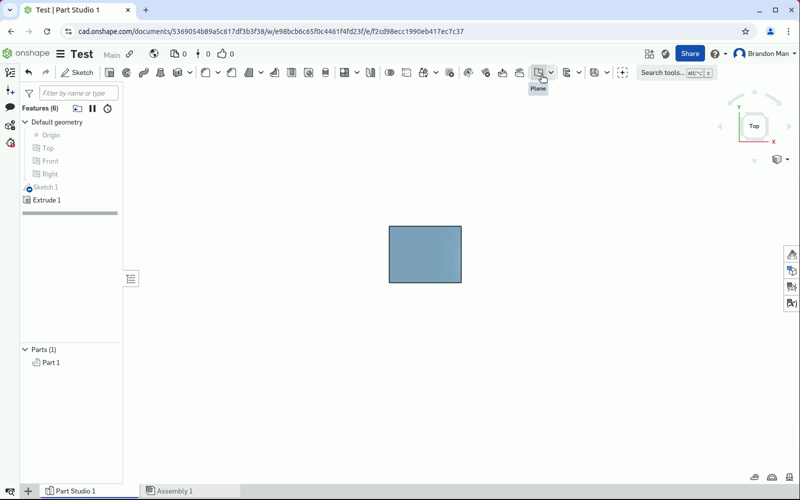
click(541, 75)
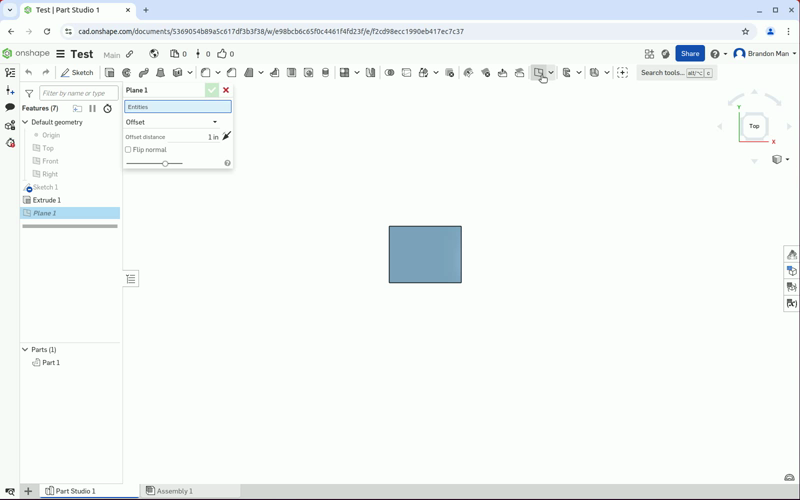
mouse_move(73, 150)
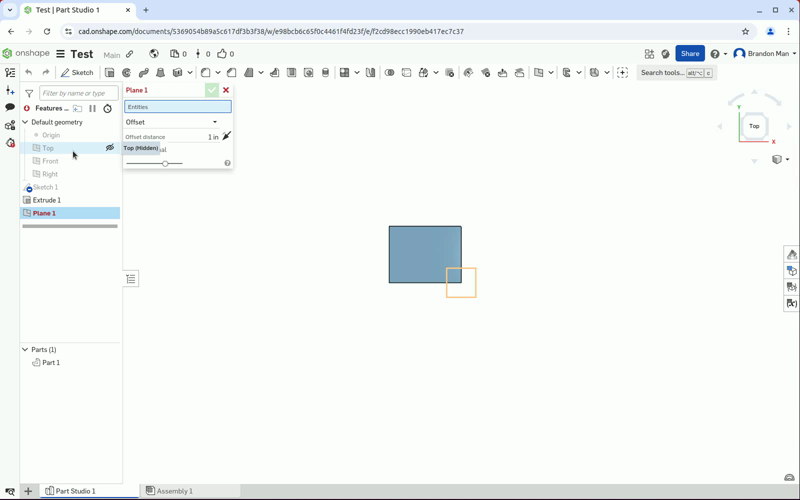
click(73, 150)
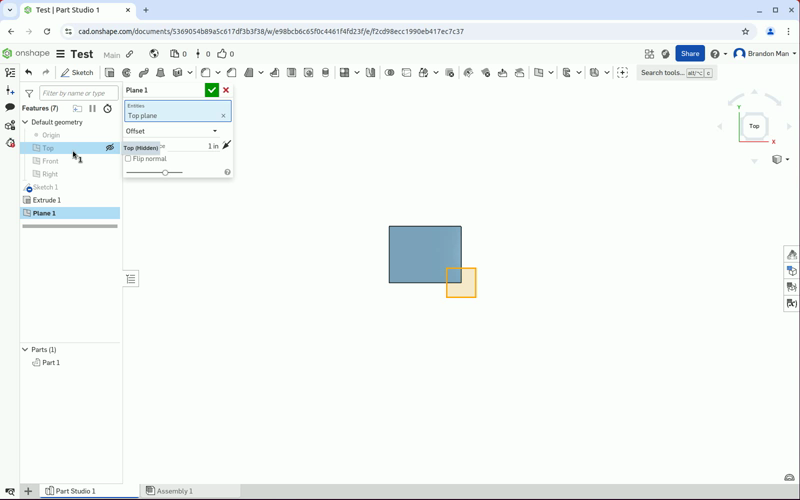
key(tab, 2)
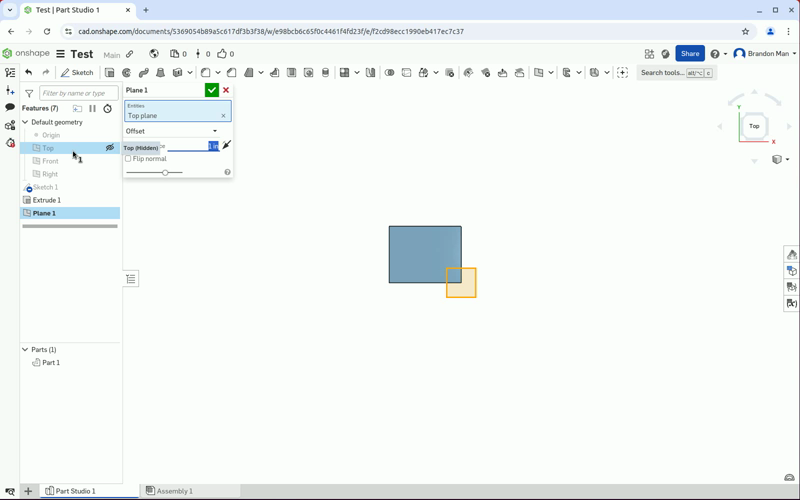
text(5.299)
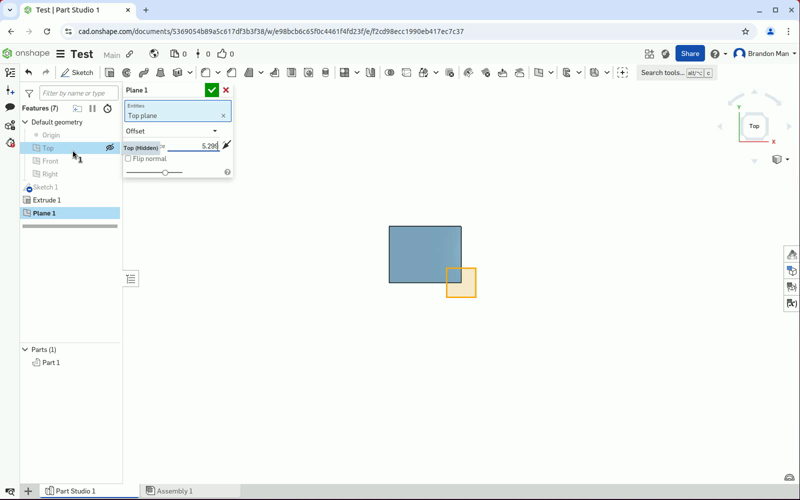
key(enter, 2)
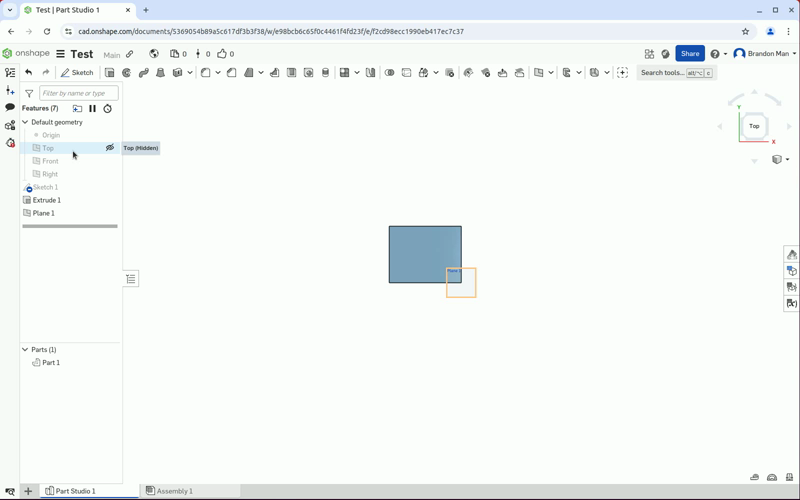
key(shift+s)
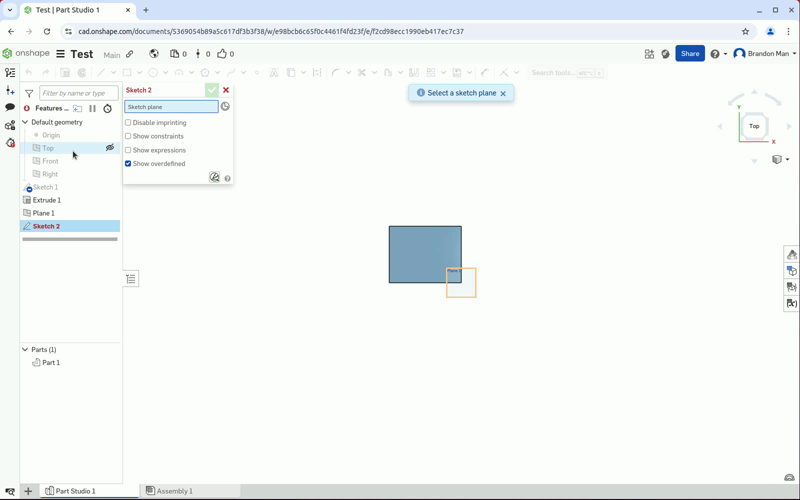
mouse_move(73, 215)
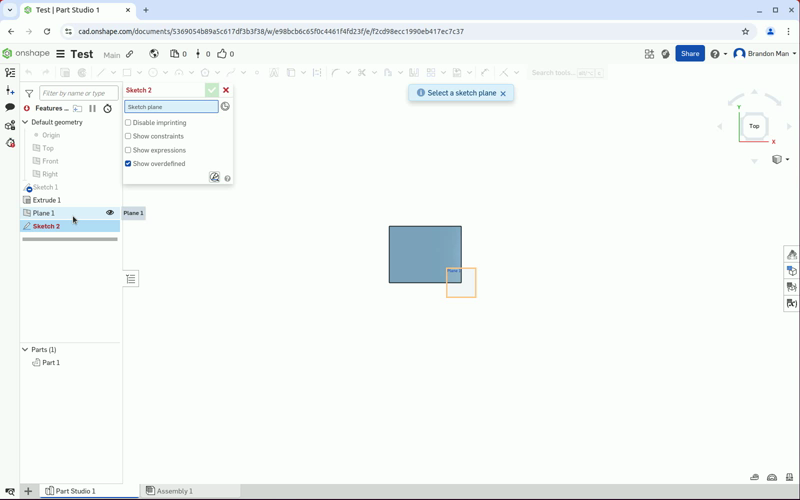
click(73, 215)
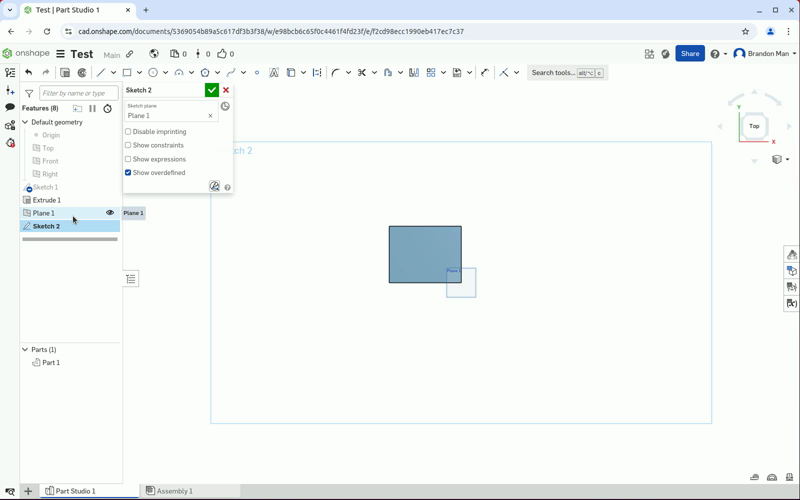
mouse_move(73, 352)
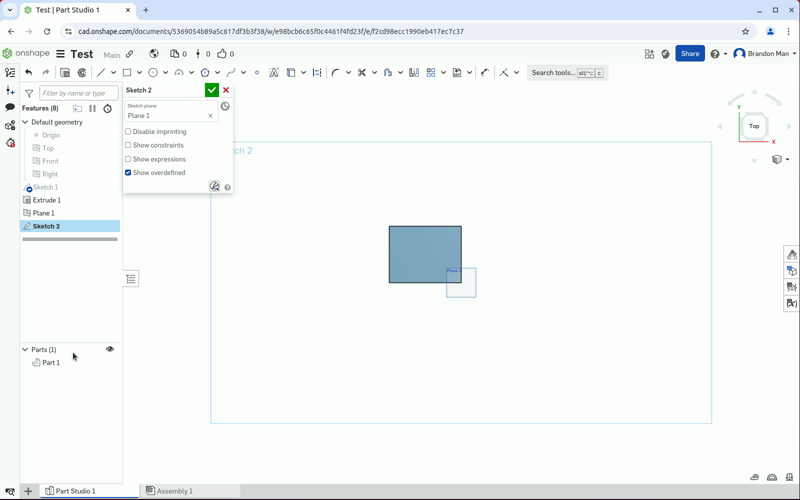
key(y)
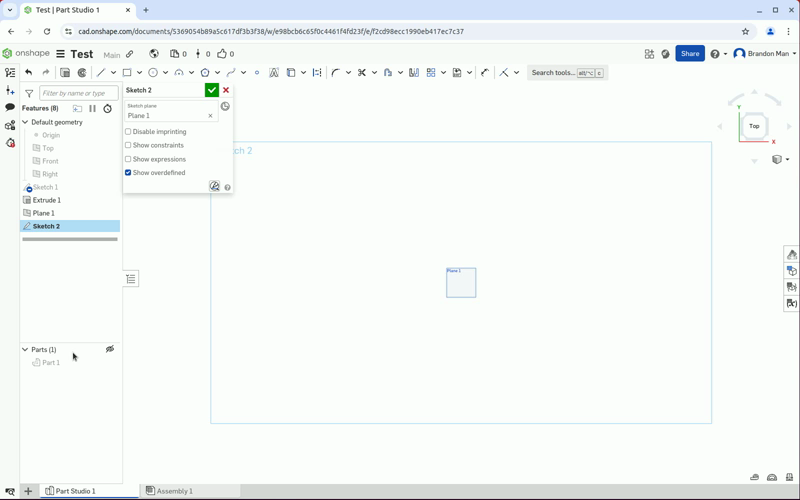
key(l)
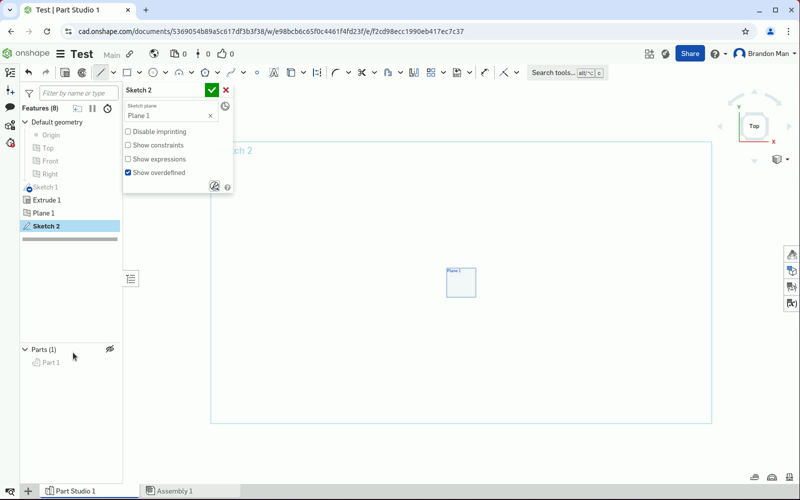
key_down(shift)
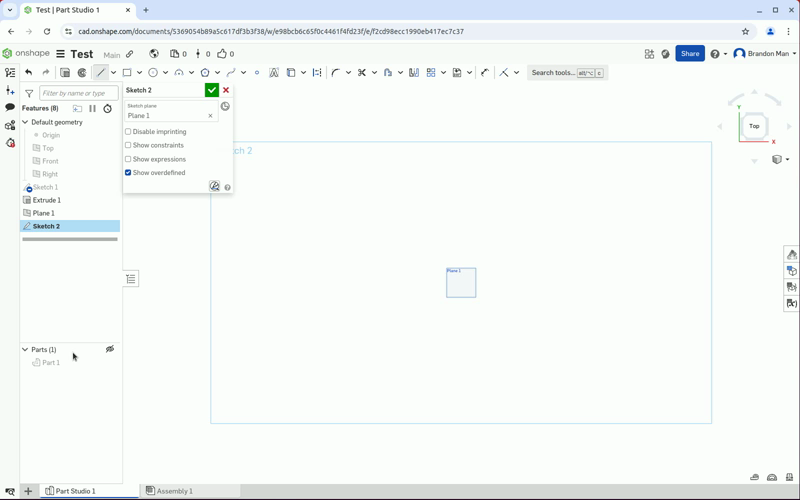
mouse_move(430, 282)
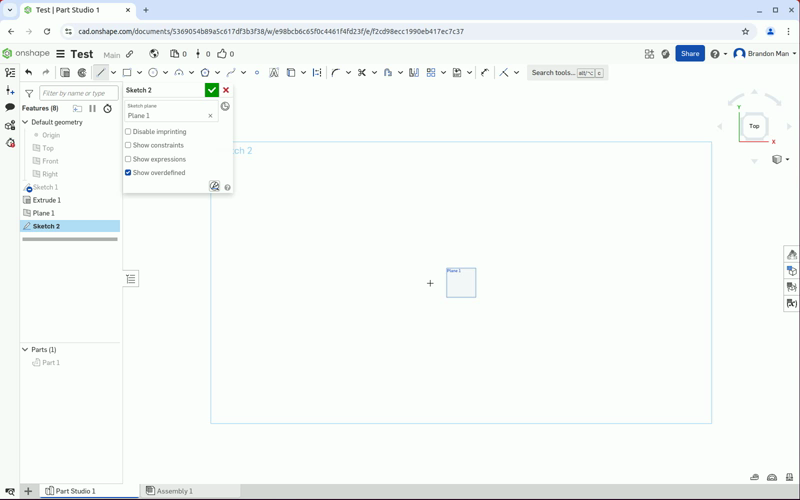
click(430, 282)
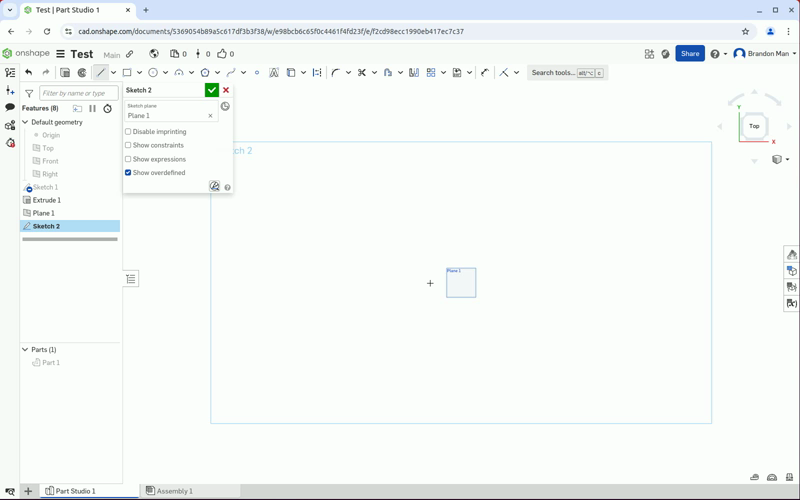
key_up(shift)
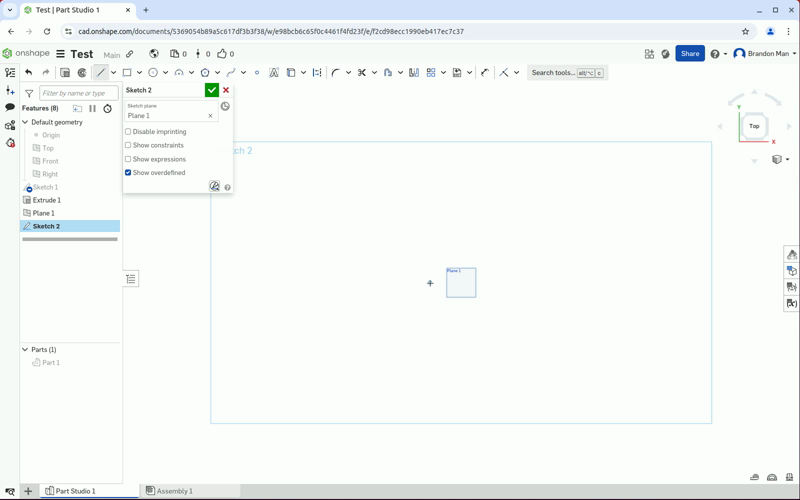
key_down(shift)
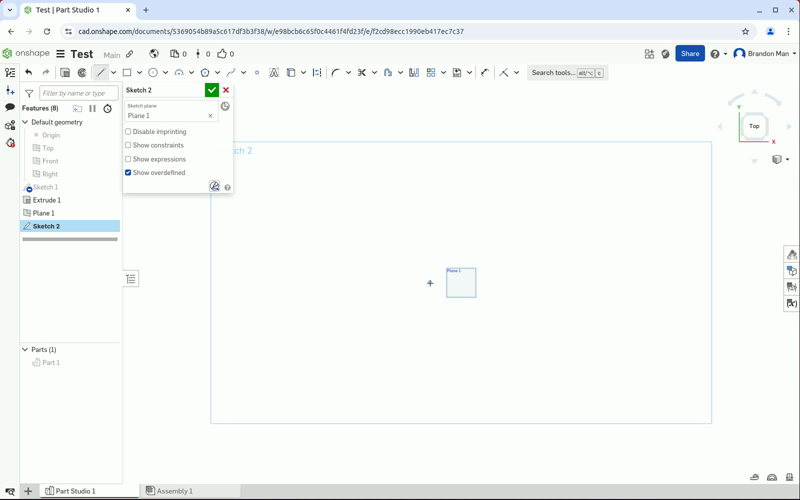
mouse_move(460, 282)
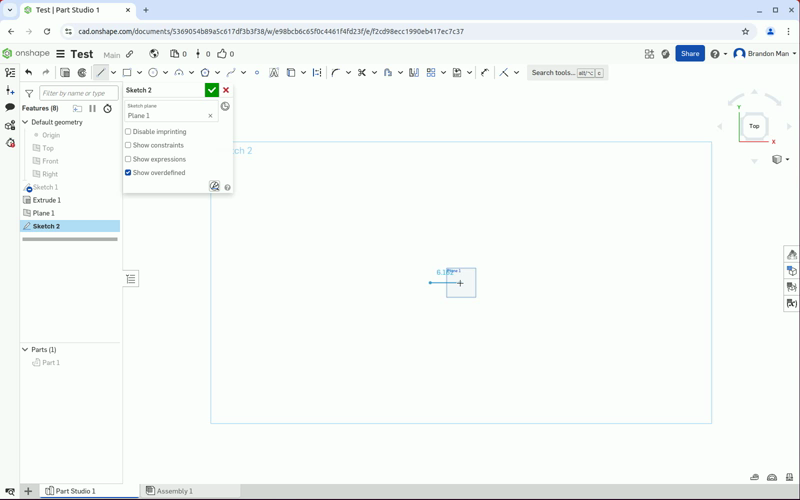
mouse_move(461, 282)
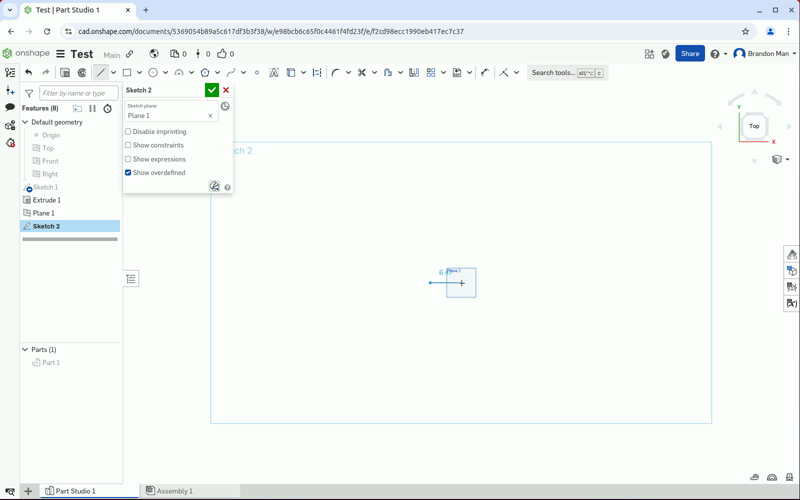
click(461, 282)
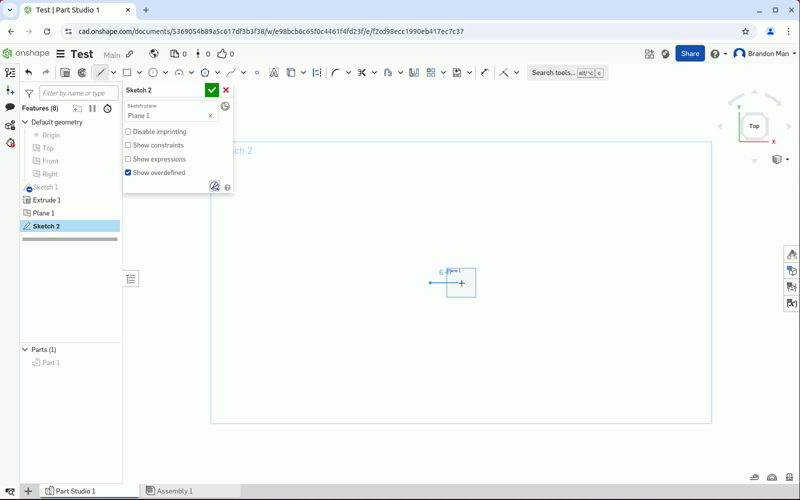
key_up(shift)
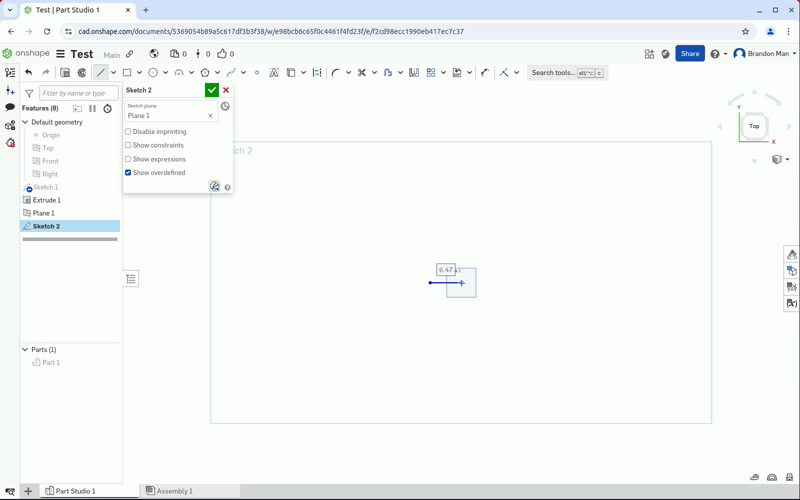
key_down(shift)
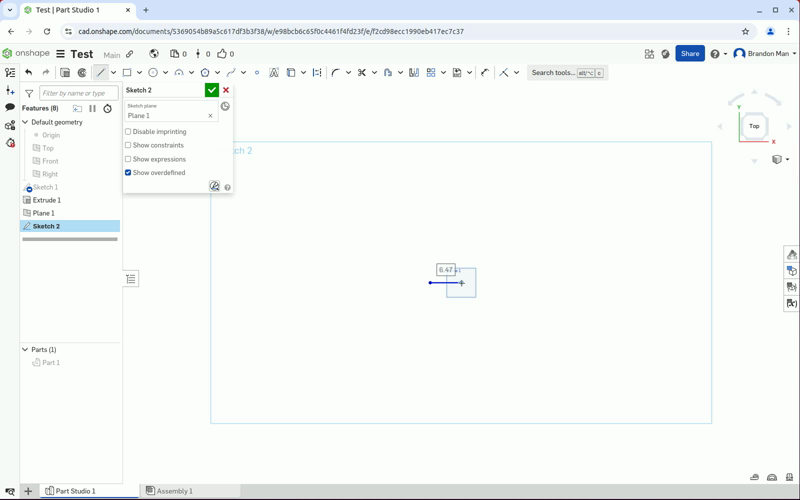
mouse_move(491, 282)
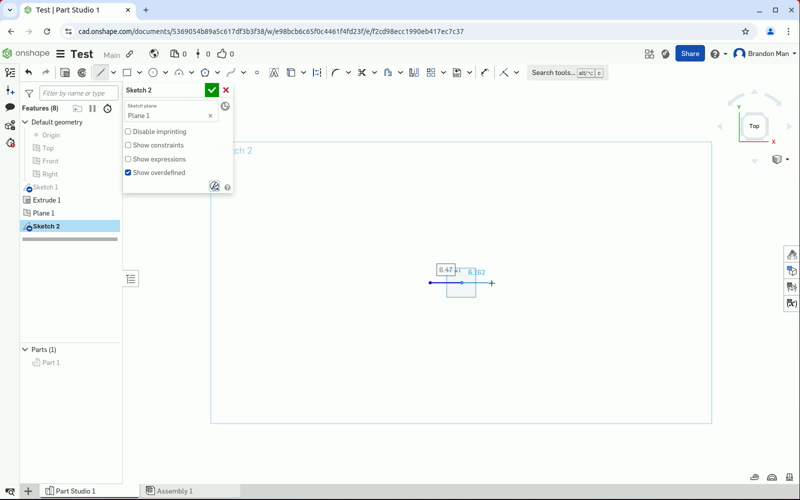
mouse_move(461, 241)
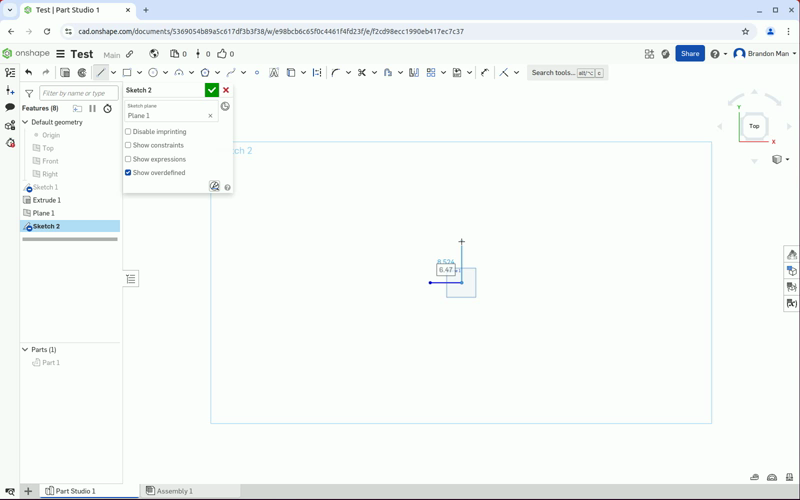
click(461, 241)
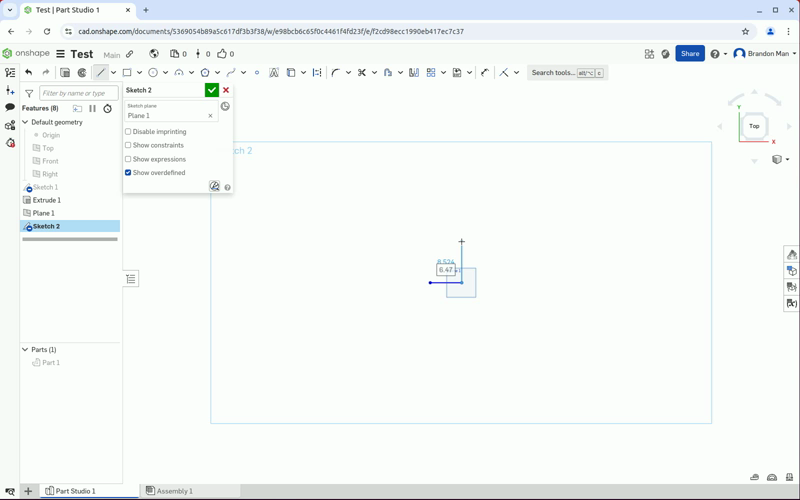
key_up(shift)
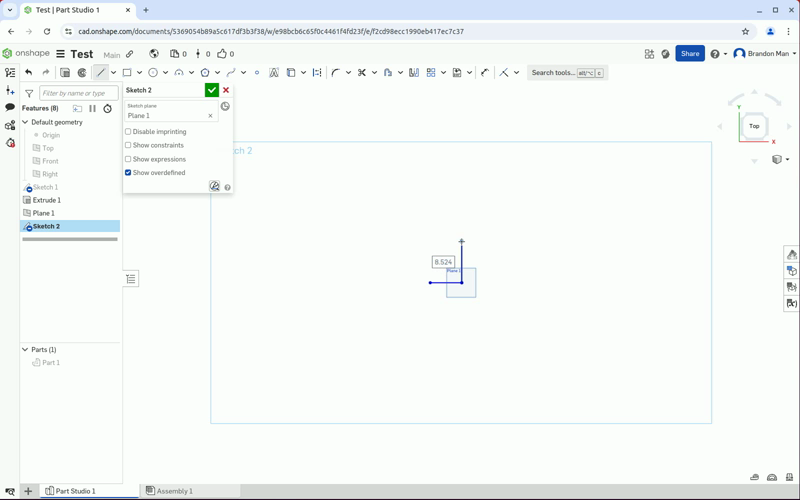
key_down(shift)
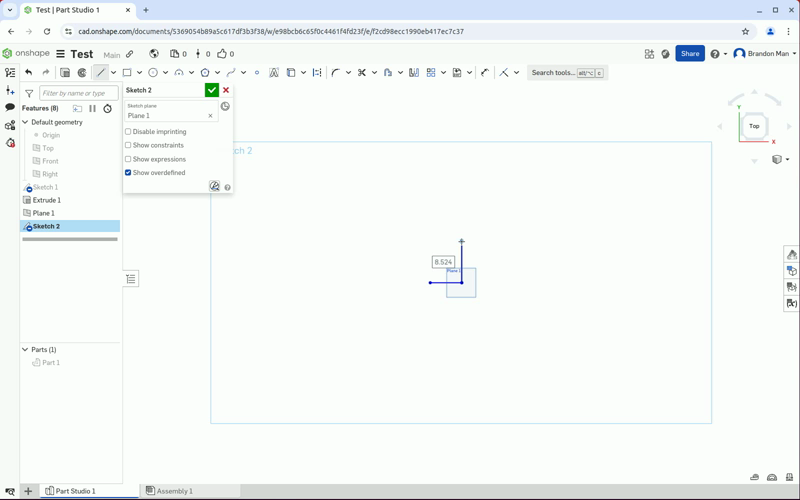
mouse_move(491, 241)
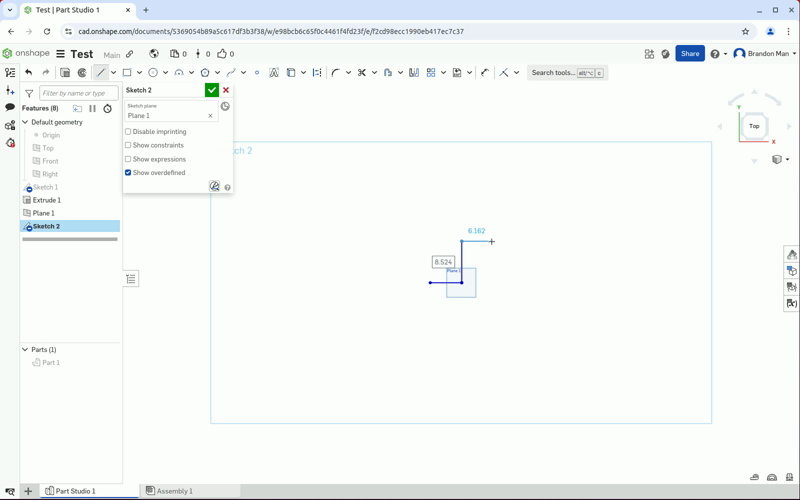
mouse_move(430, 241)
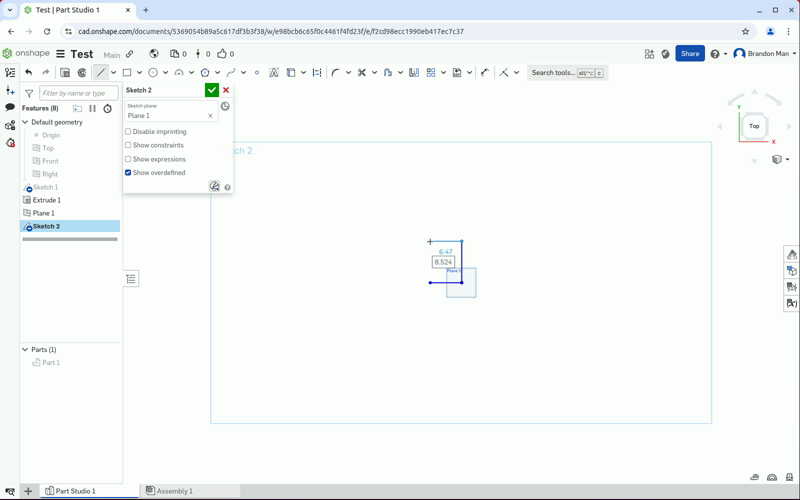
click(430, 241)
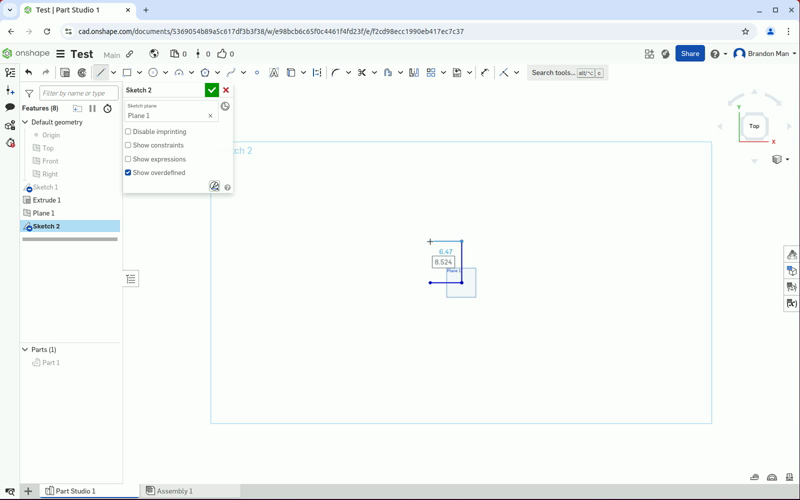
key_up(shift)
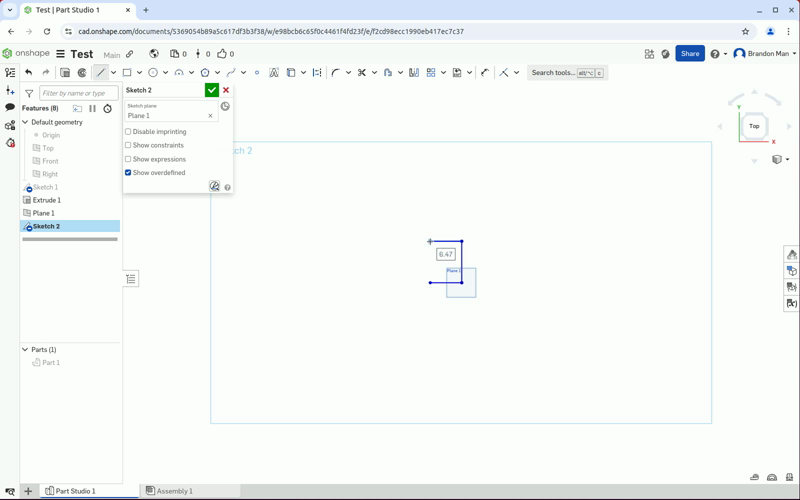
mouse_move(460, 241)
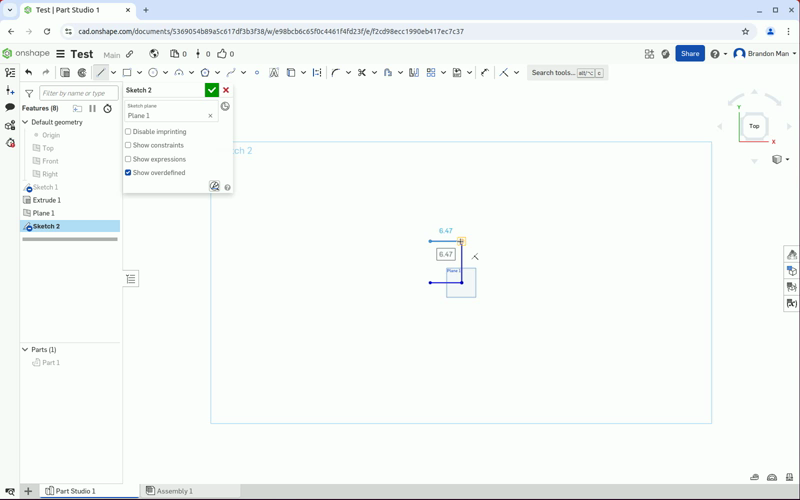
key_down(shift)
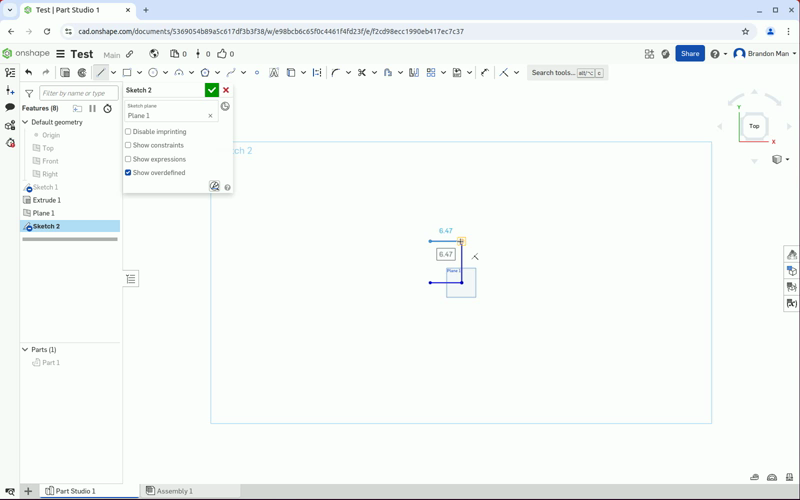
mouse_move(430, 282)
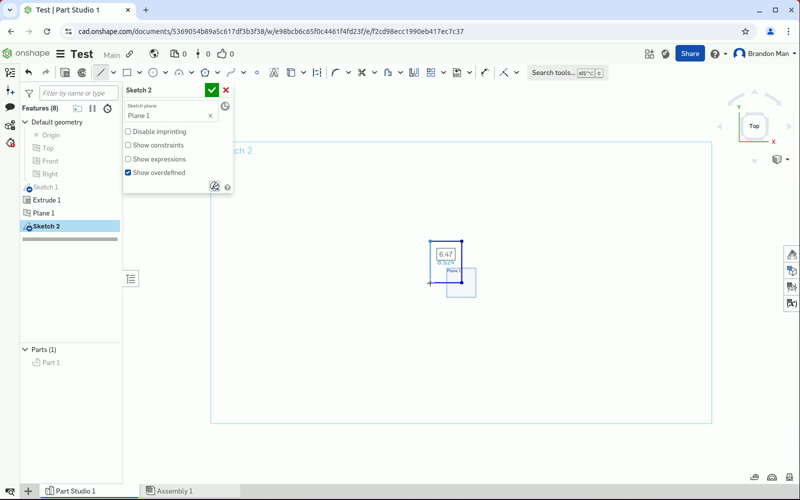
key_up(shift)
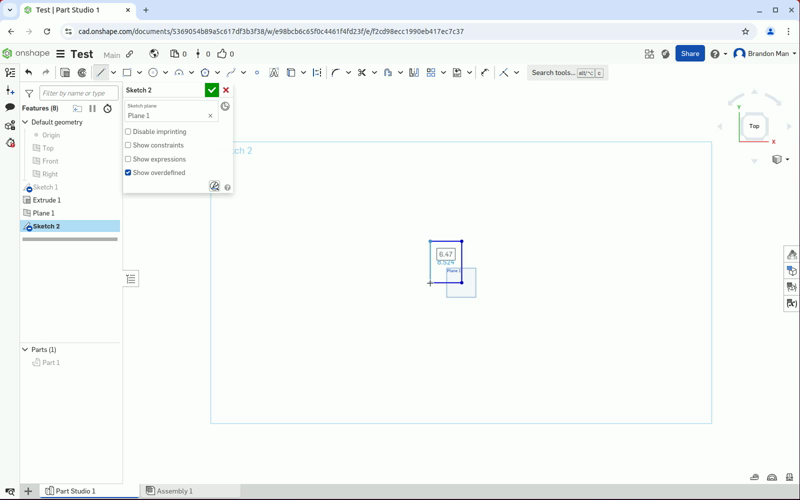
click(430, 282)
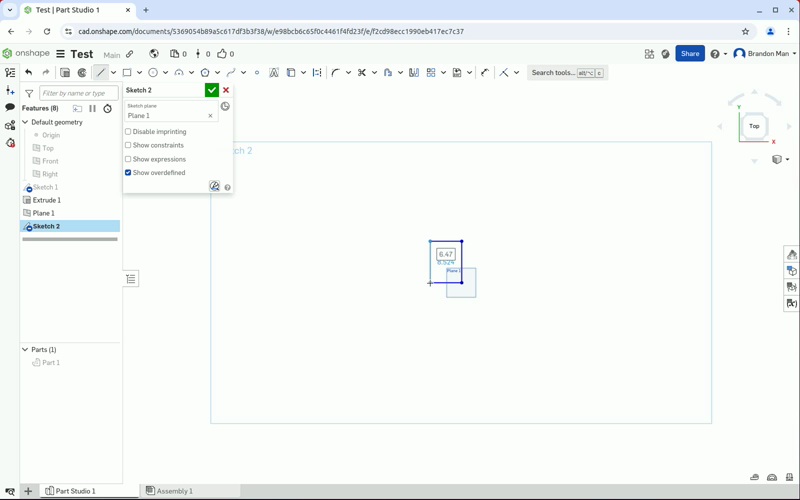
key(esc)
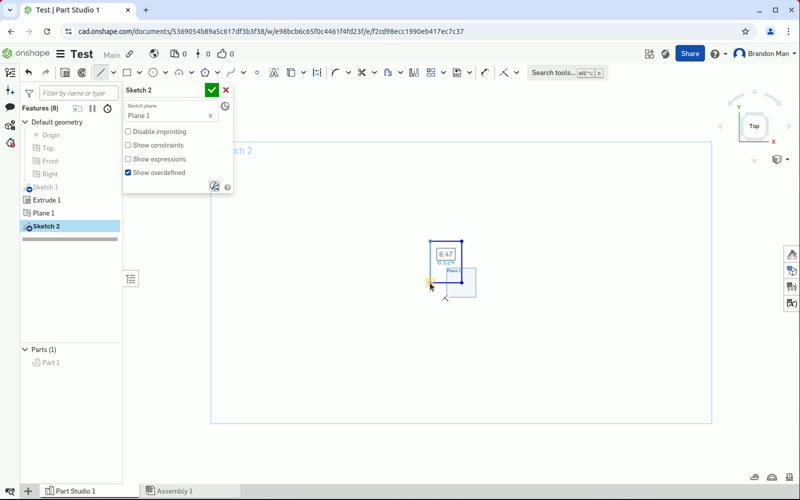
mouse_move(451, 267)
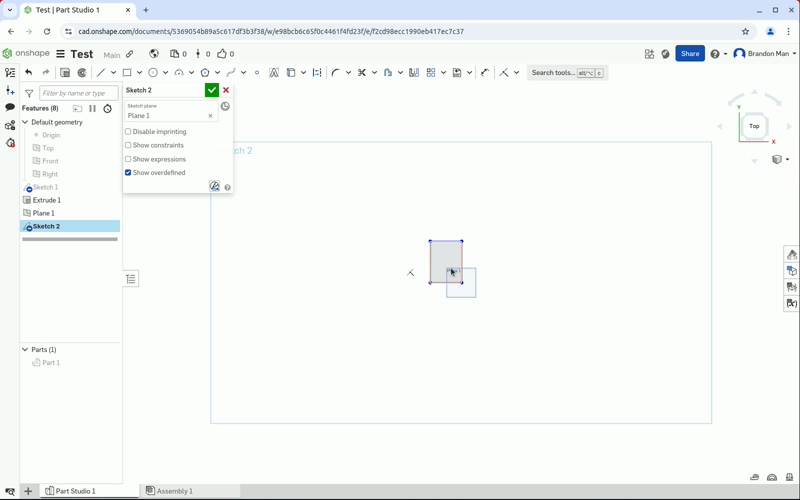
scroll(6)
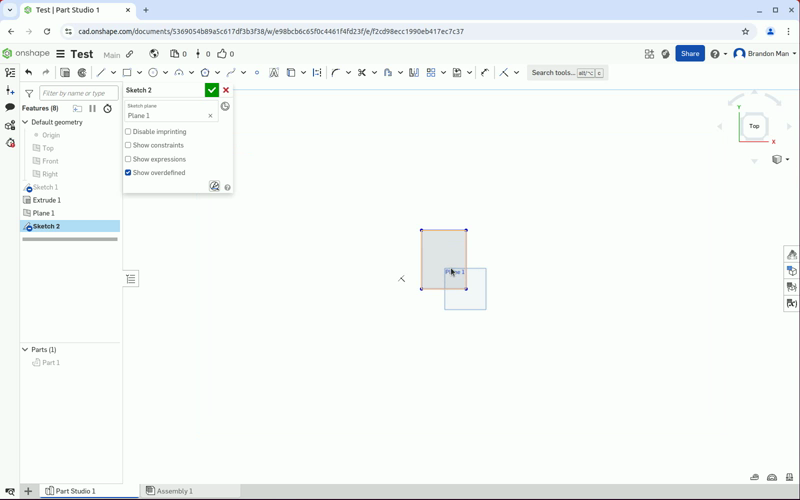
scroll(6)
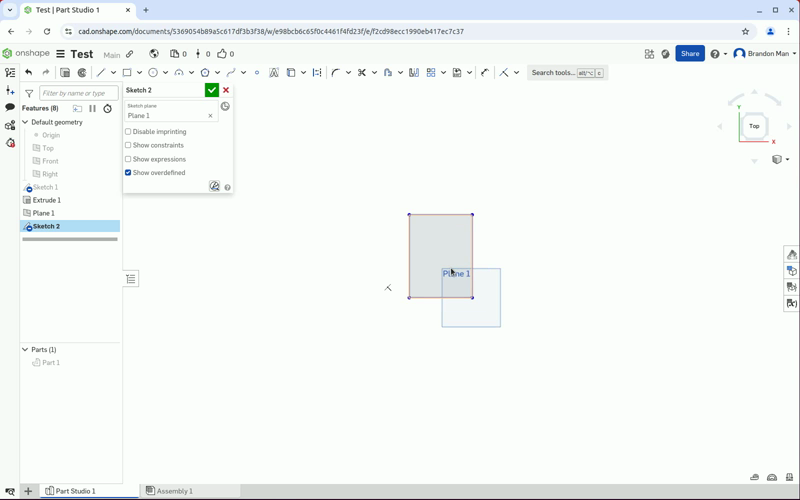
scroll(6)
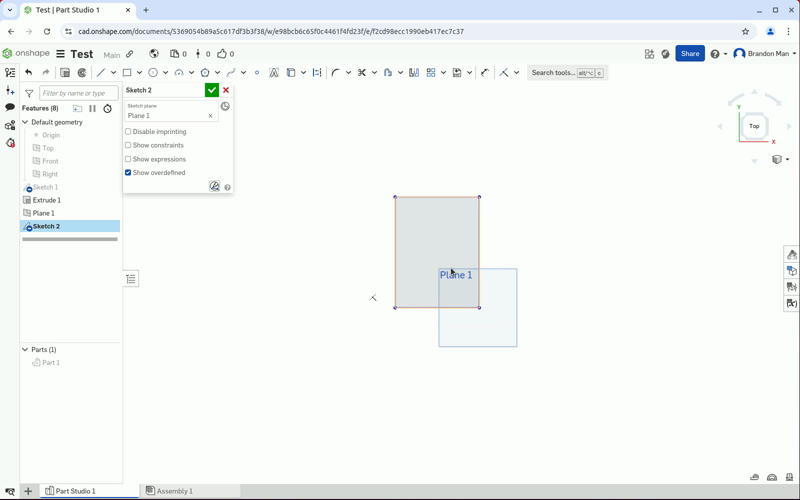
scroll(6)
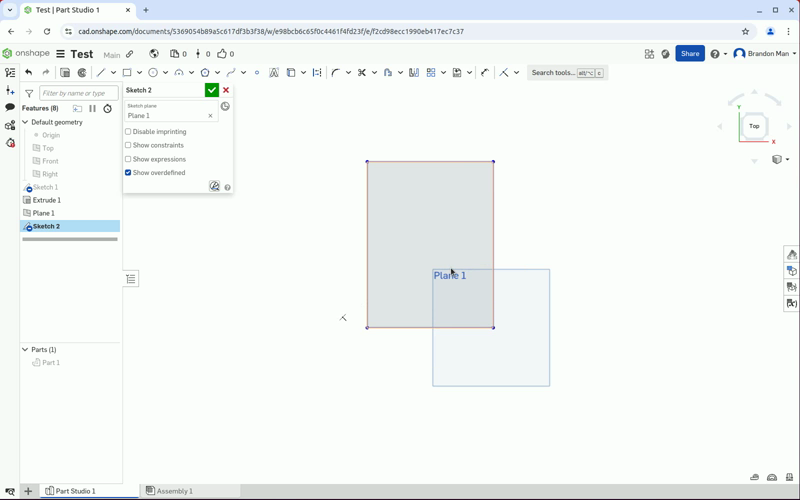
scroll(6)
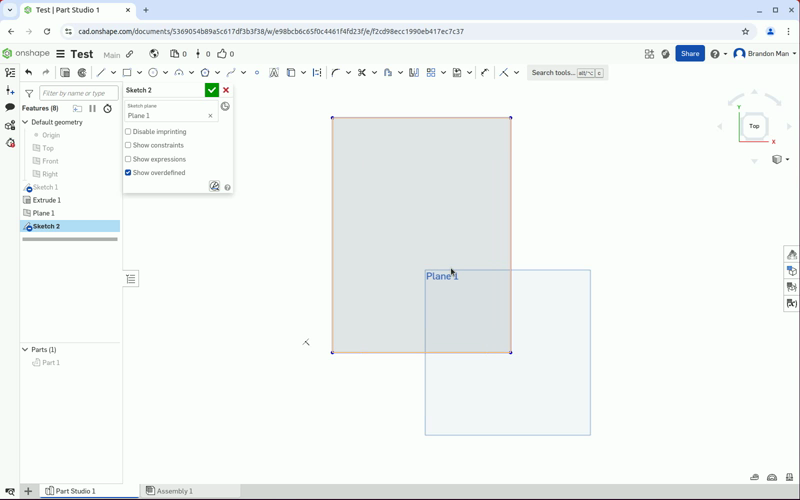
scroll(6)
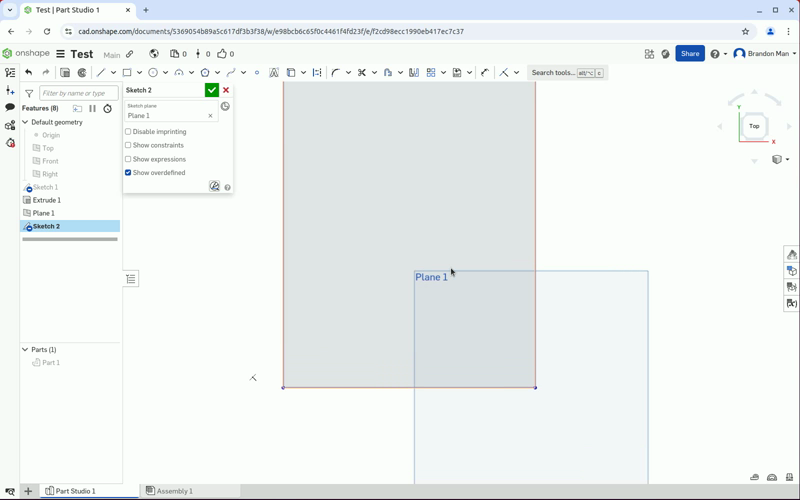
scroll(6)
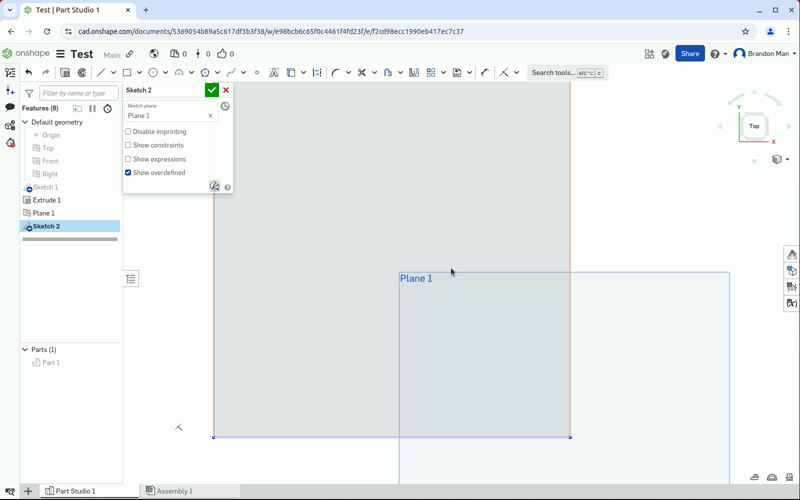
click(451, 267)
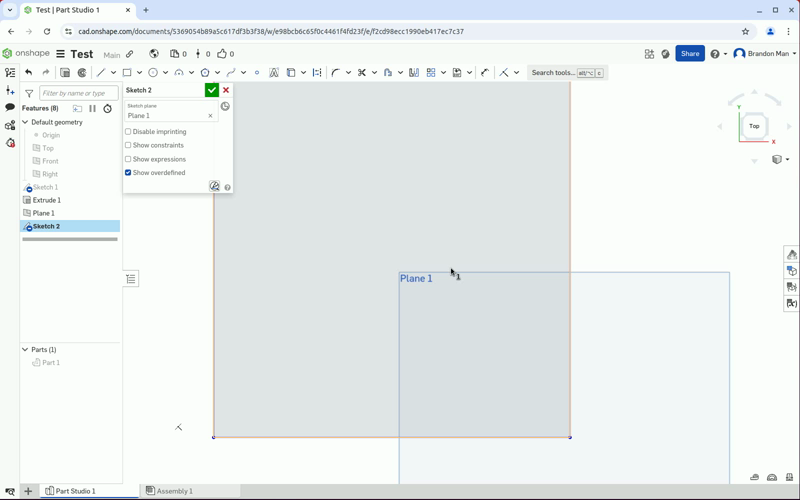
scroll(-6)
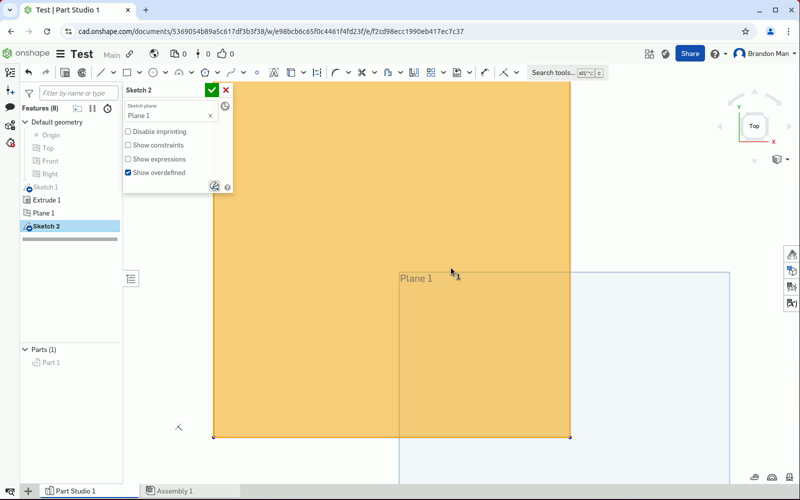
scroll(-6)
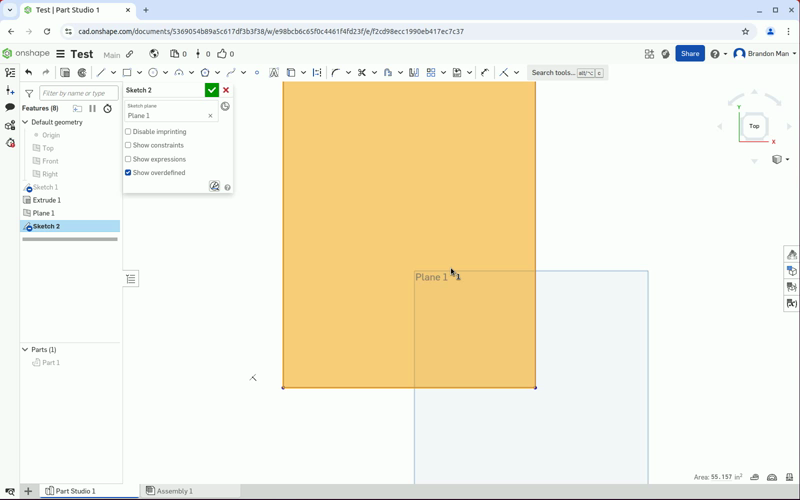
scroll(-6)
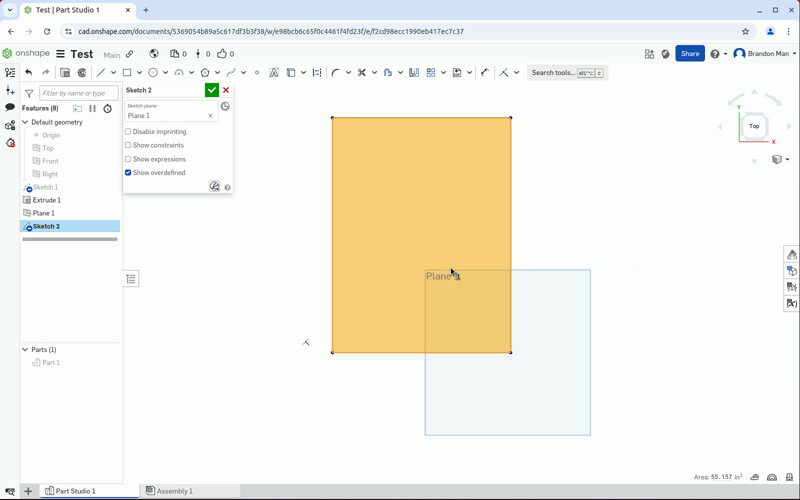
scroll(-6)
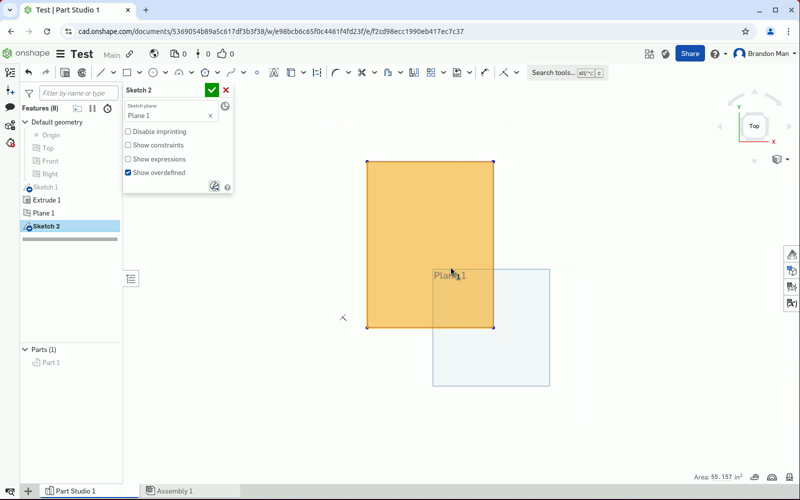
scroll(-6)
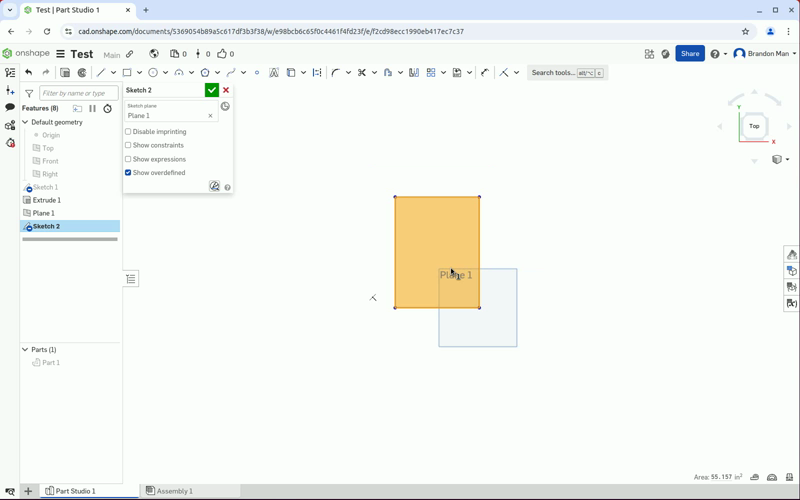
scroll(-6)
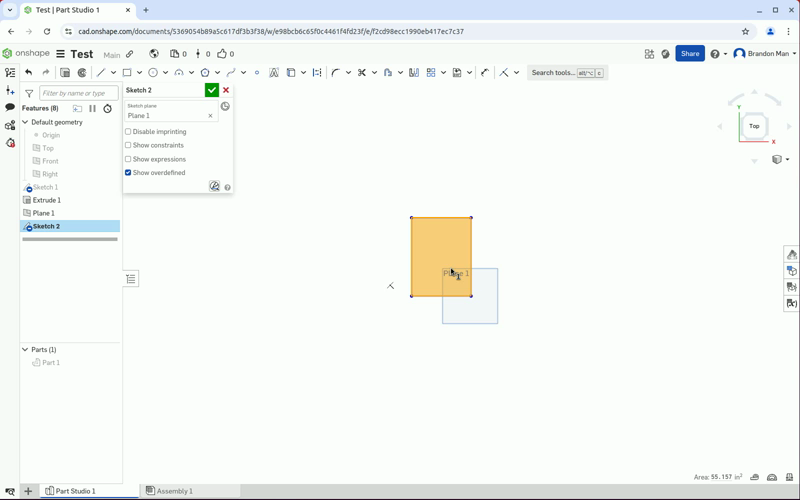
scroll(-6)
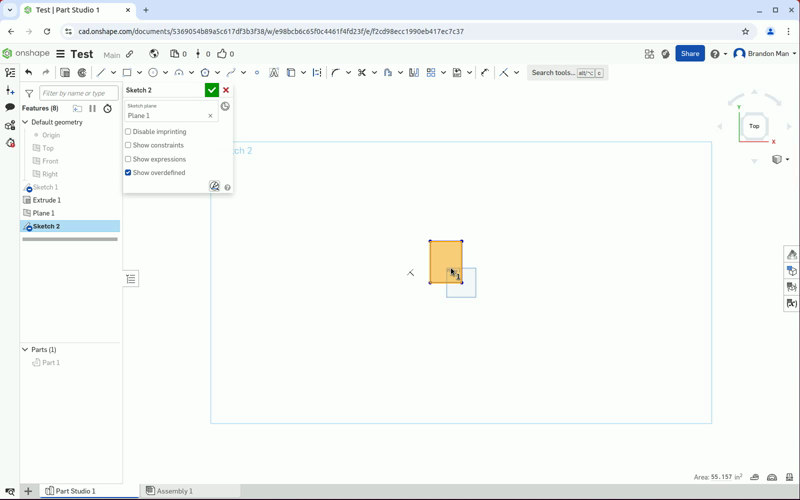
mouse_move(73, 352)
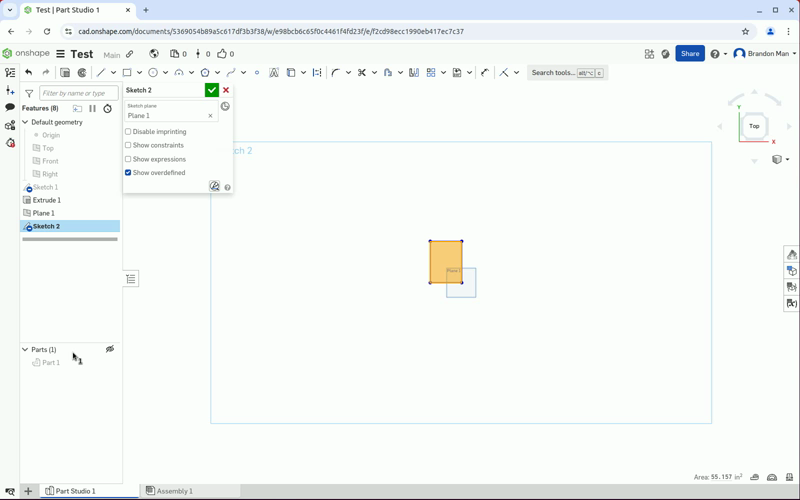
key(shift+y)
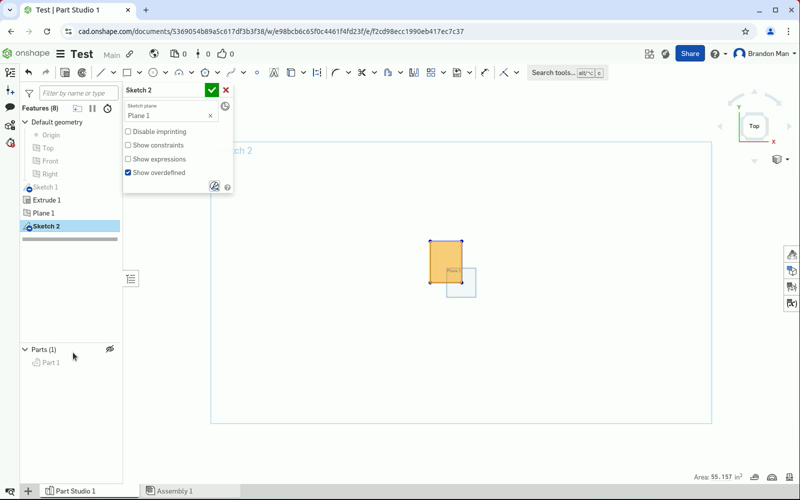
key(shift+e)
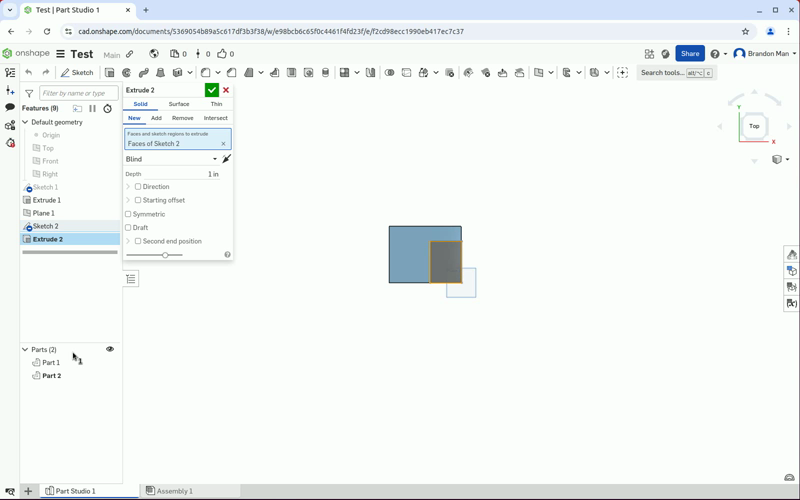
mouse_move(143, 106)
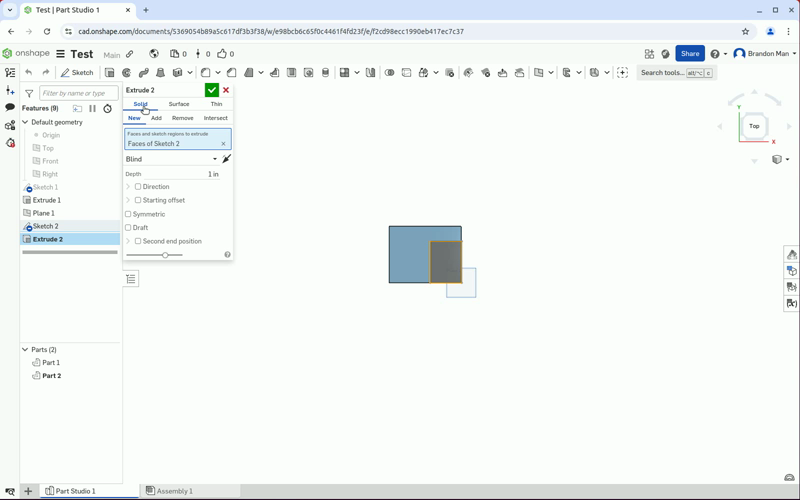
click(143, 106)
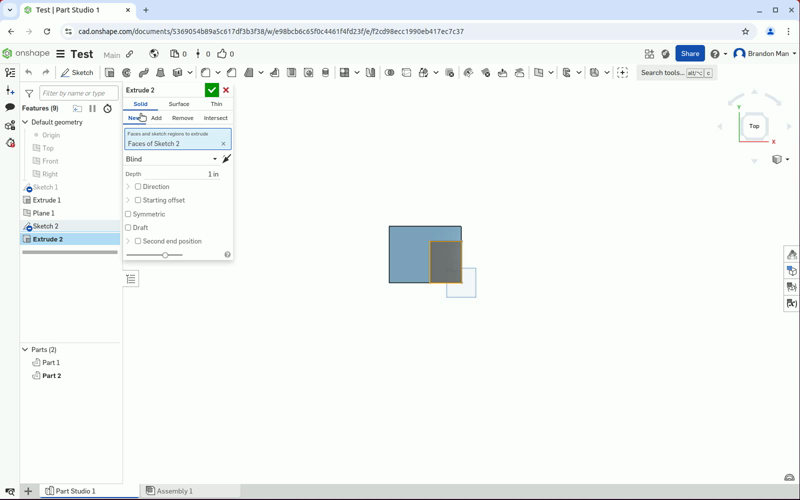
mouse_move(137, 120)
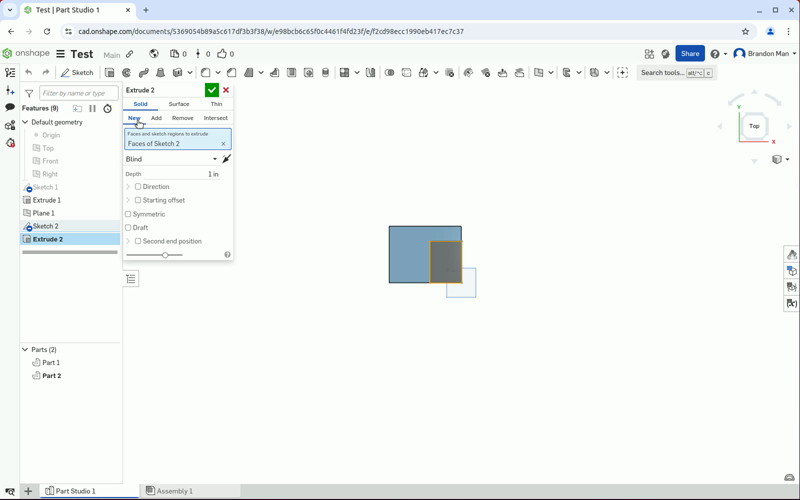
click(137, 120)
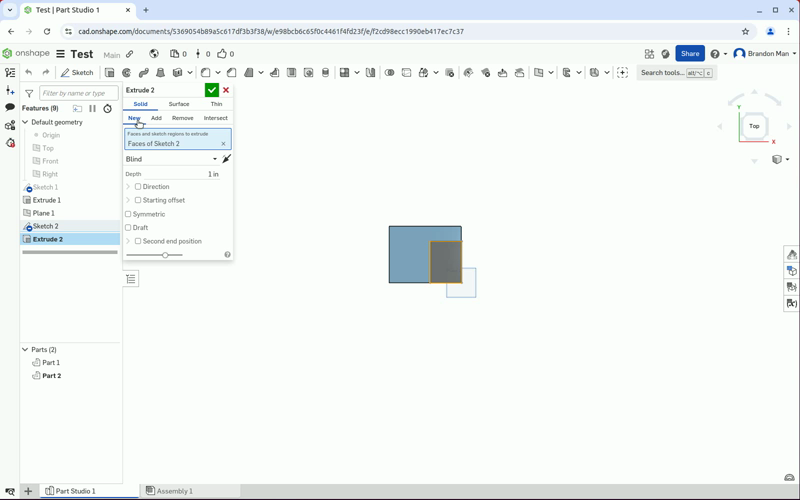
key(tab, 4)
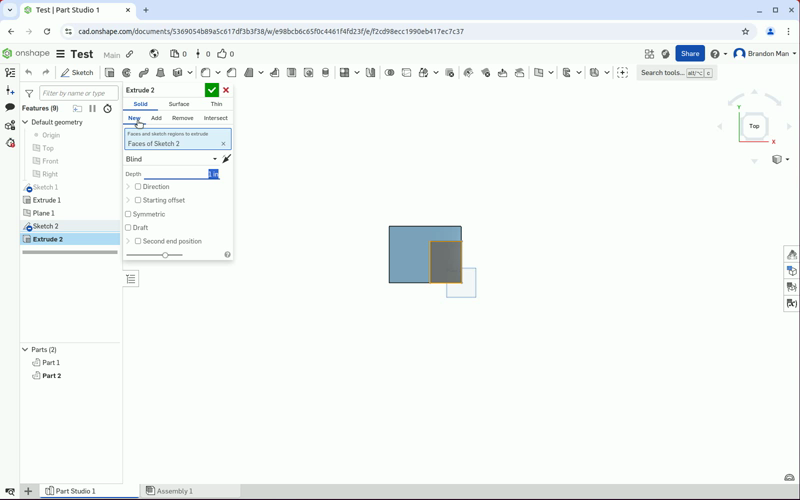
text(9.388)
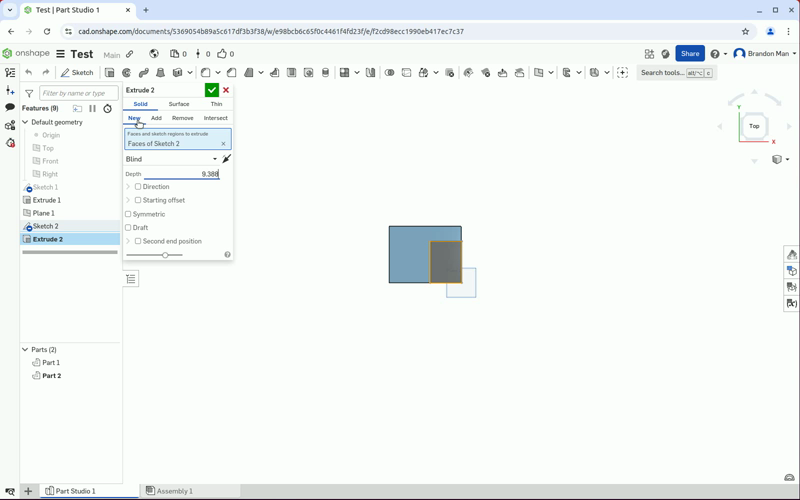
key(enter)
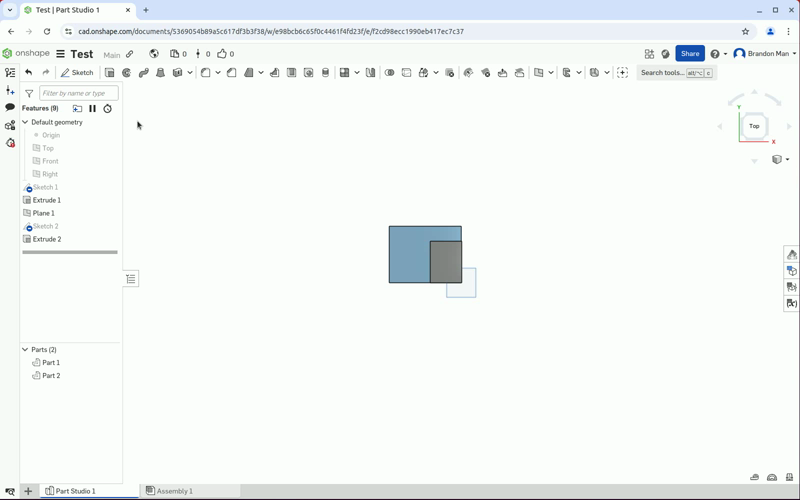
key(shift+h)
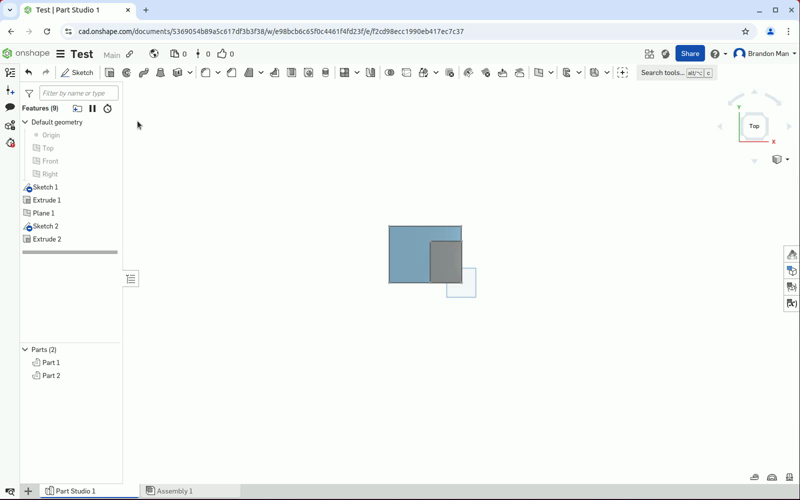
key(shift+h)
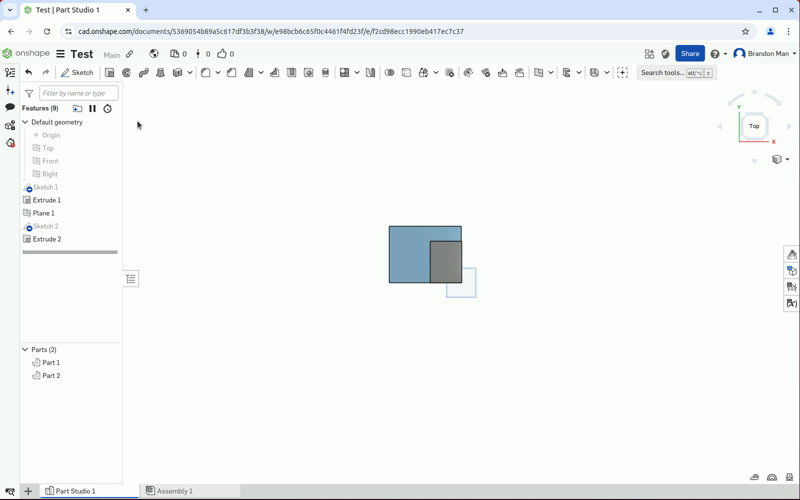
mouse_move(73, 189)
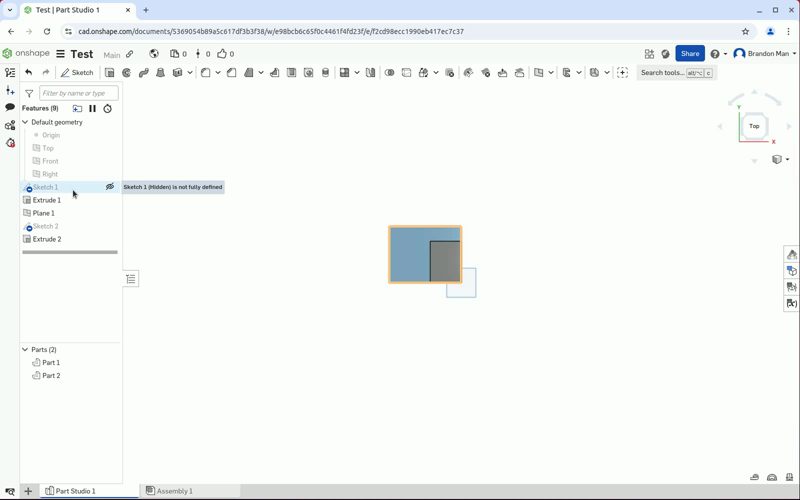
click(73, 189)
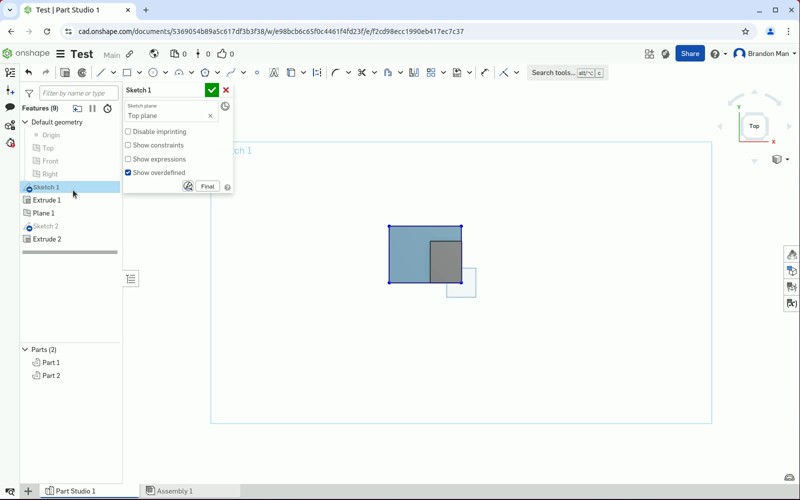
mouse_move(229, 92)
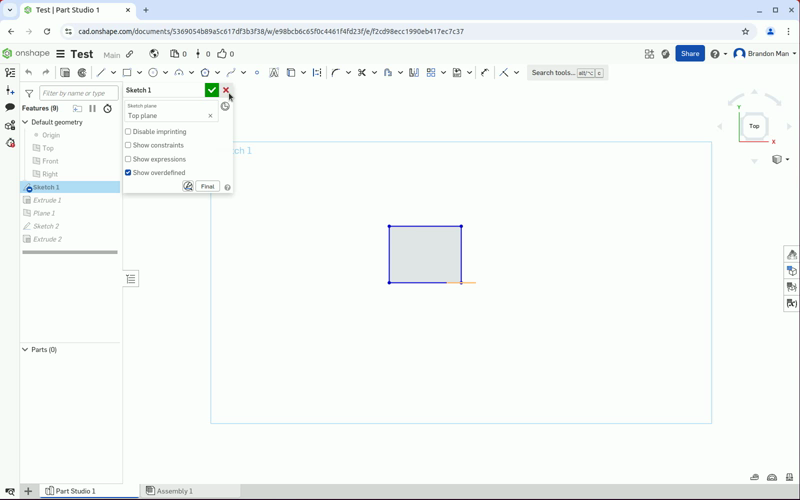
click(229, 92)
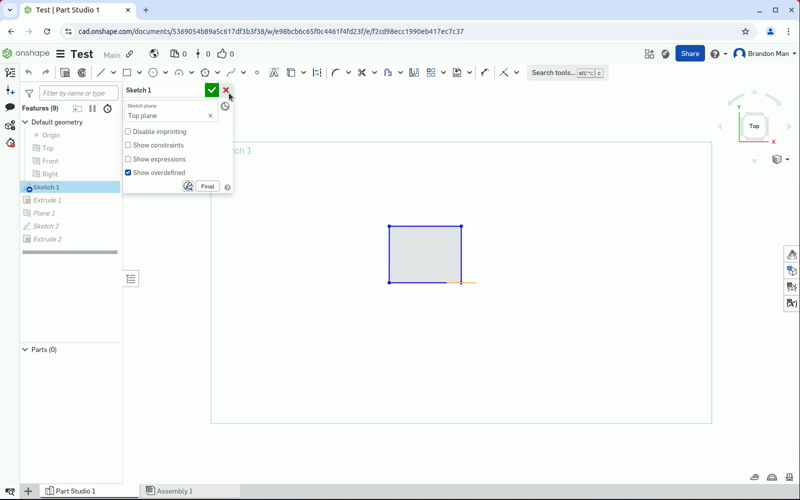
key(shift+s)
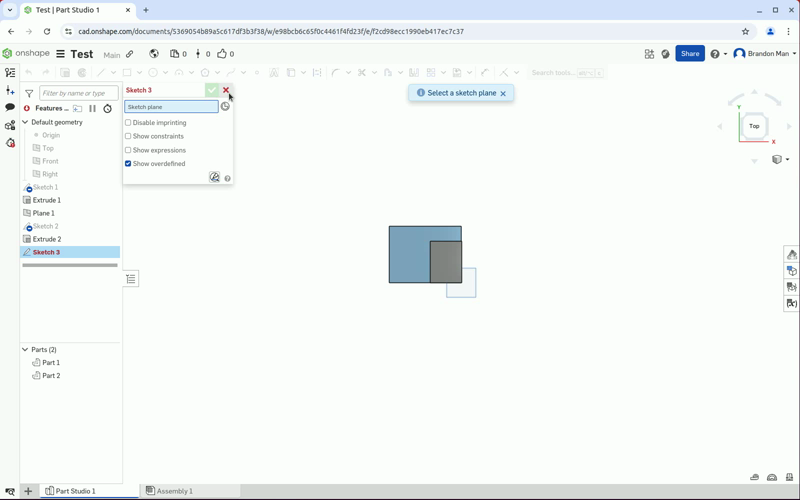
mouse_move(73, 215)
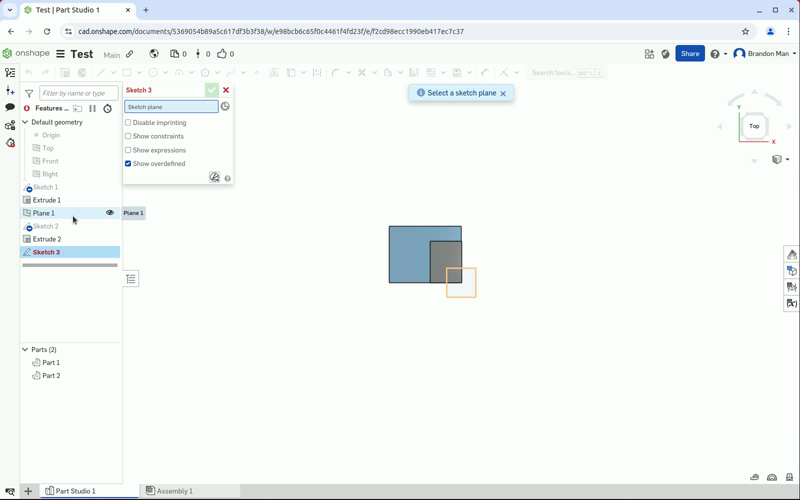
click(73, 215)
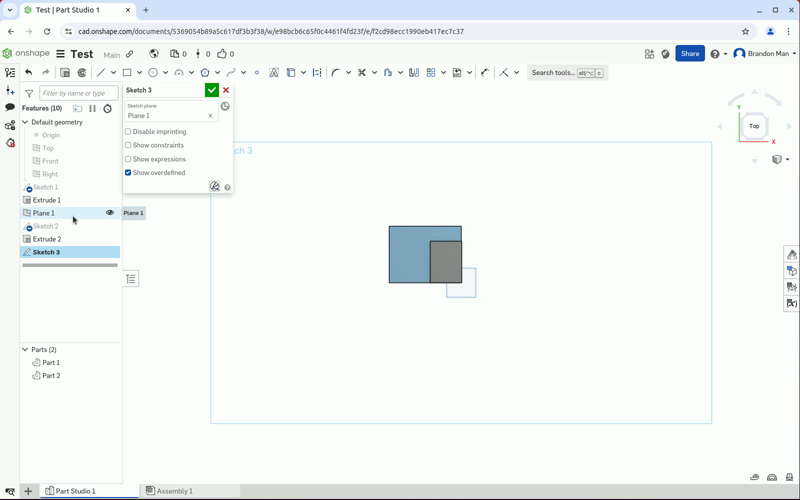
mouse_move(73, 352)
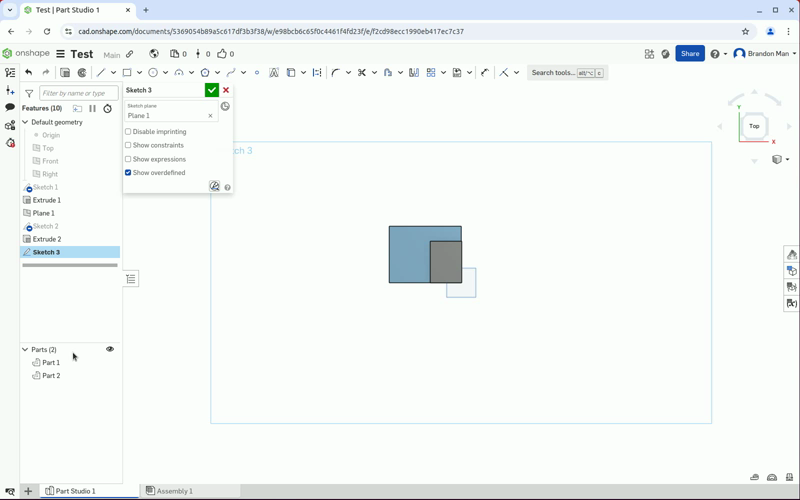
key(y)
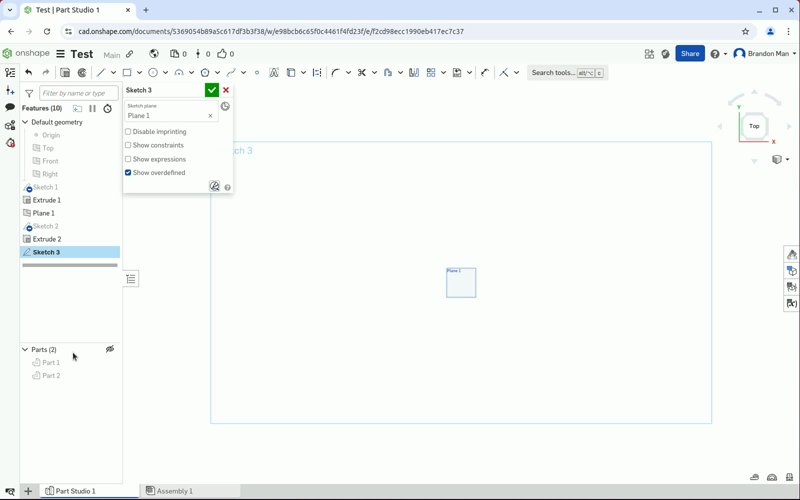
key(l)
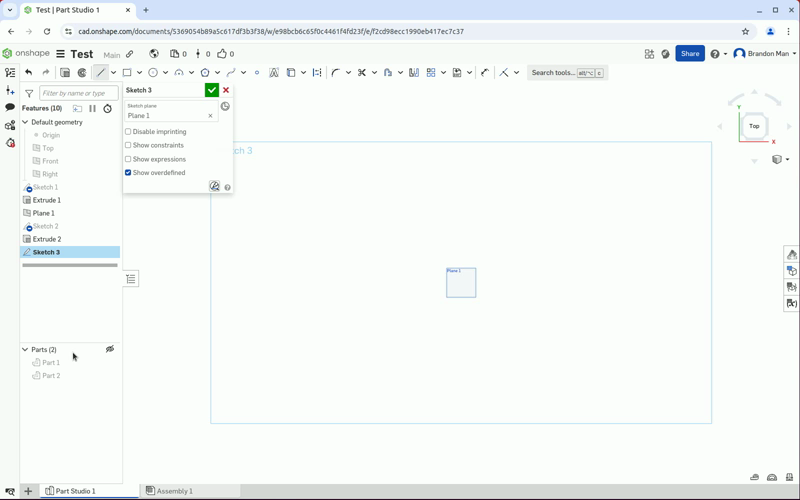
key_down(shift)
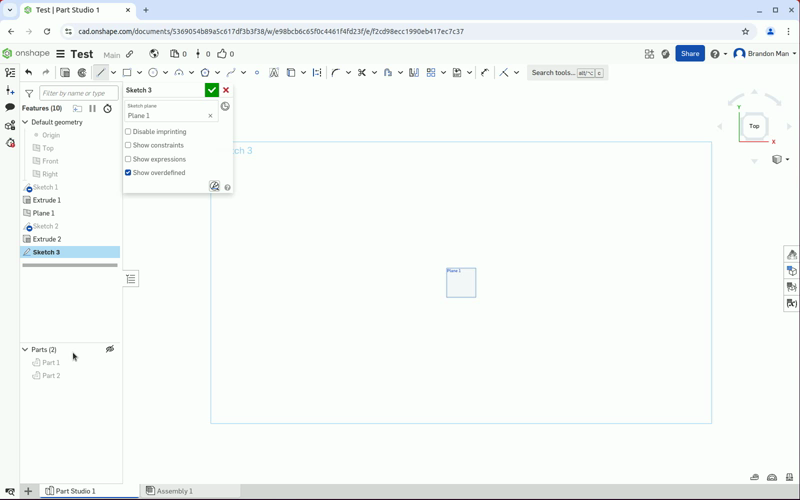
mouse_move(389, 241)
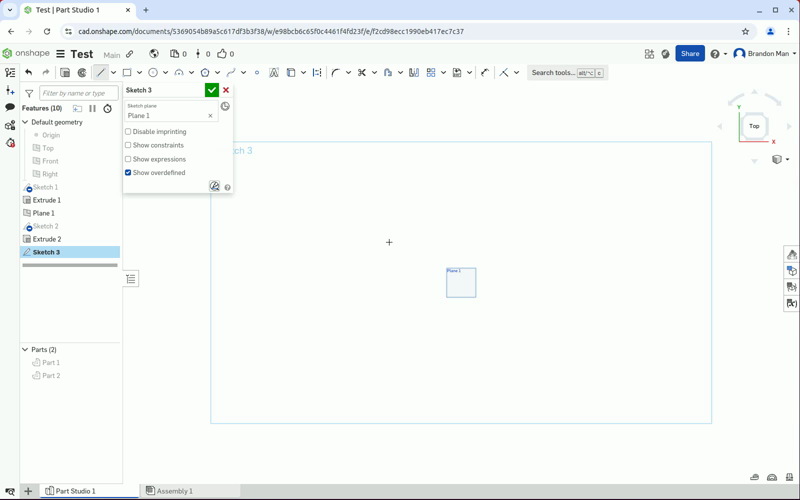
click(389, 241)
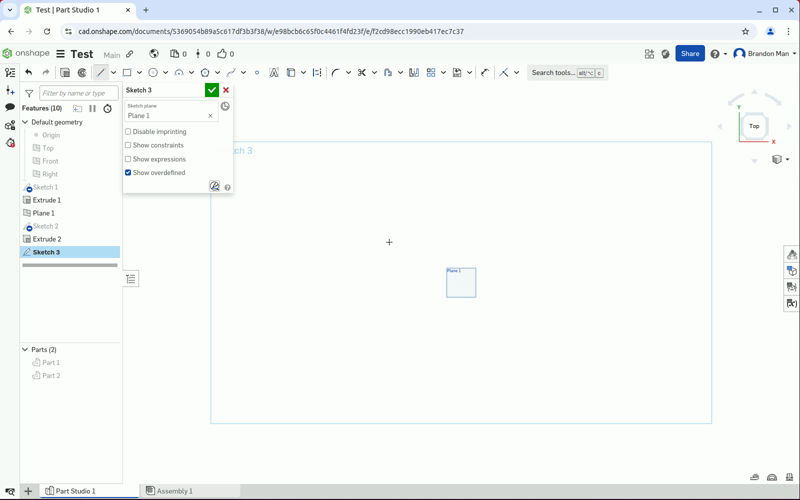
key_up(shift)
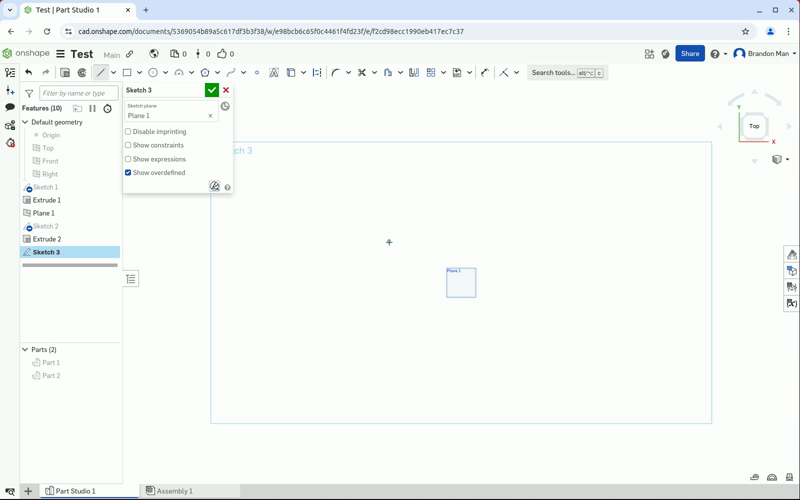
key_down(shift)
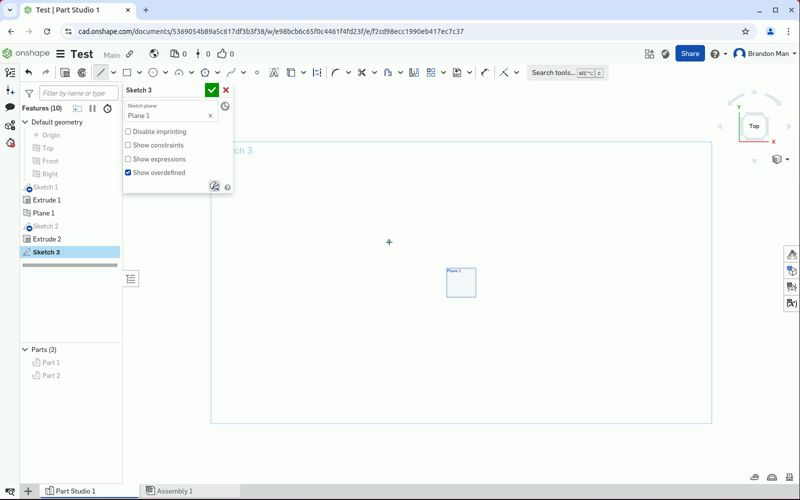
mouse_move(419, 241)
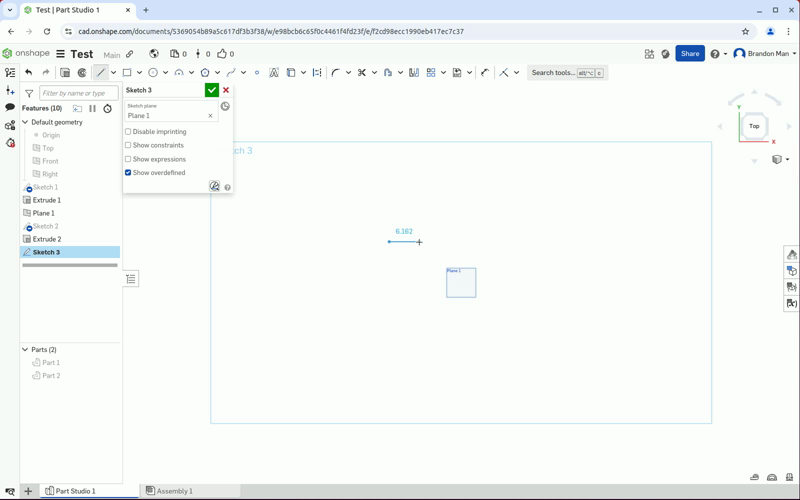
mouse_move(430, 241)
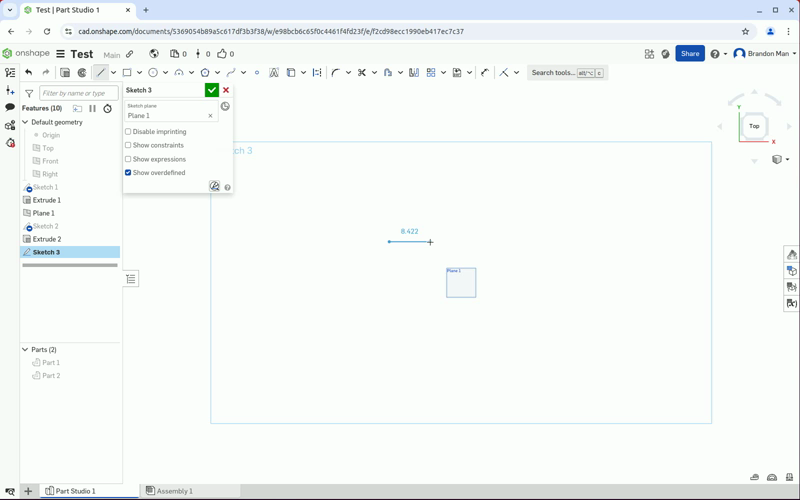
click(430, 241)
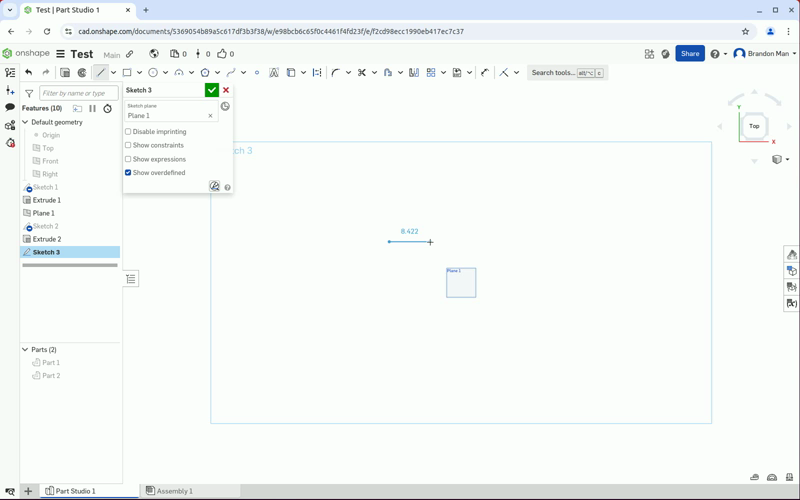
key_up(shift)
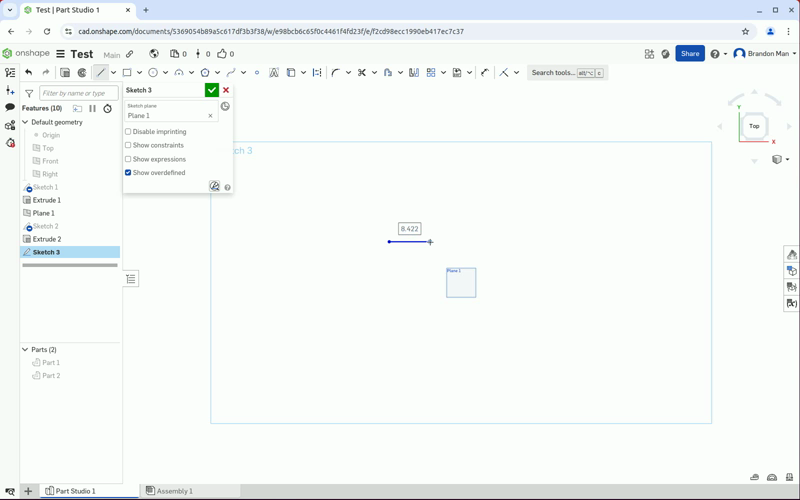
key_down(shift)
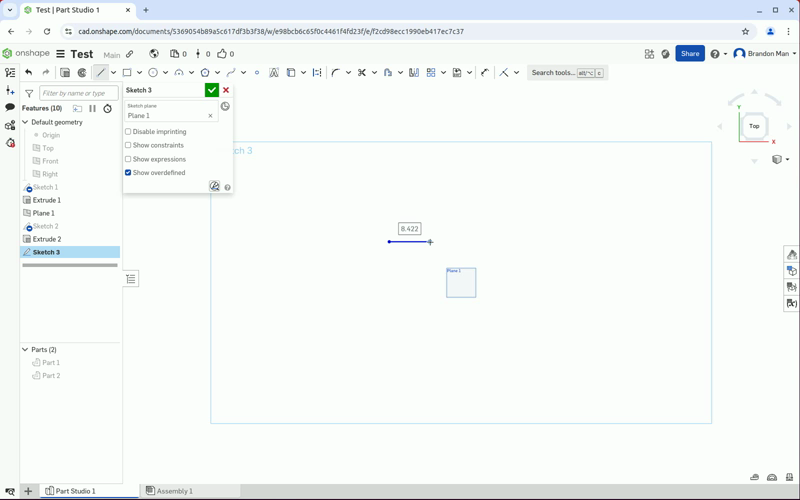
mouse_move(460, 241)
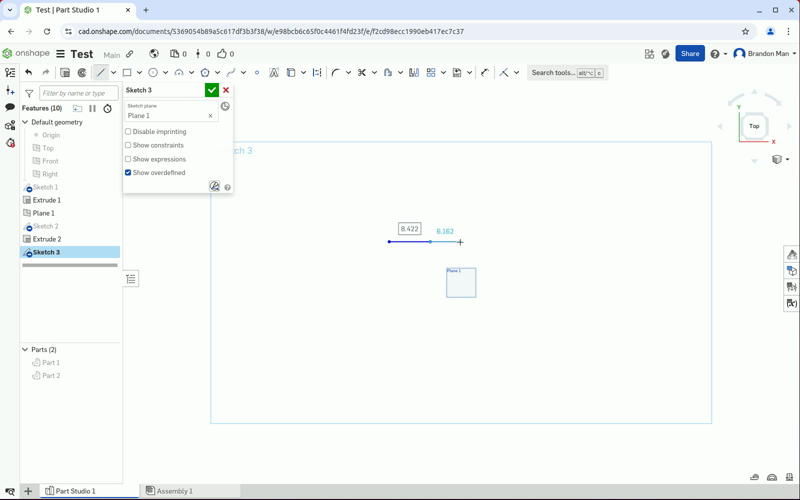
mouse_move(461, 241)
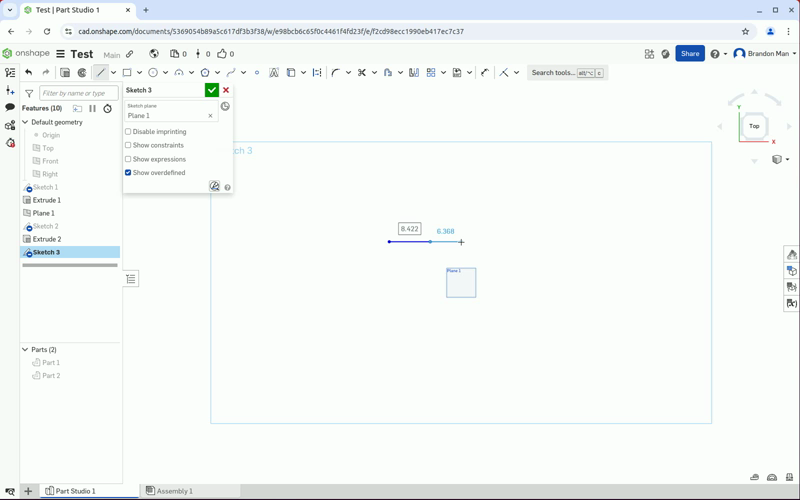
click(461, 241)
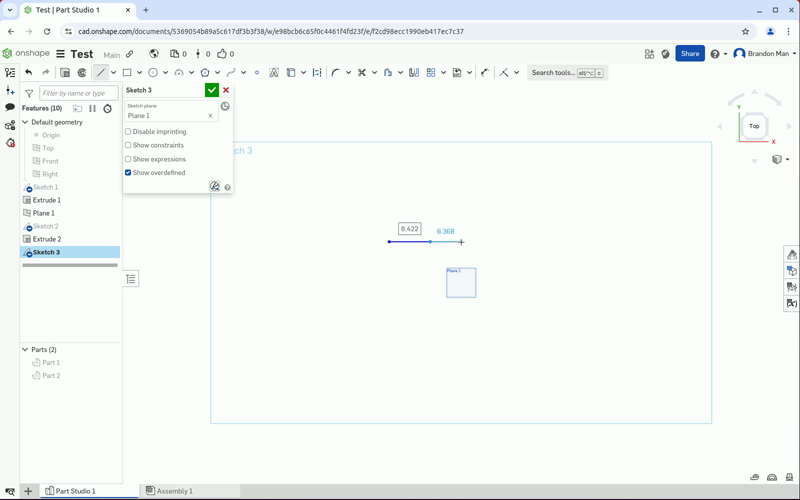
key_up(shift)
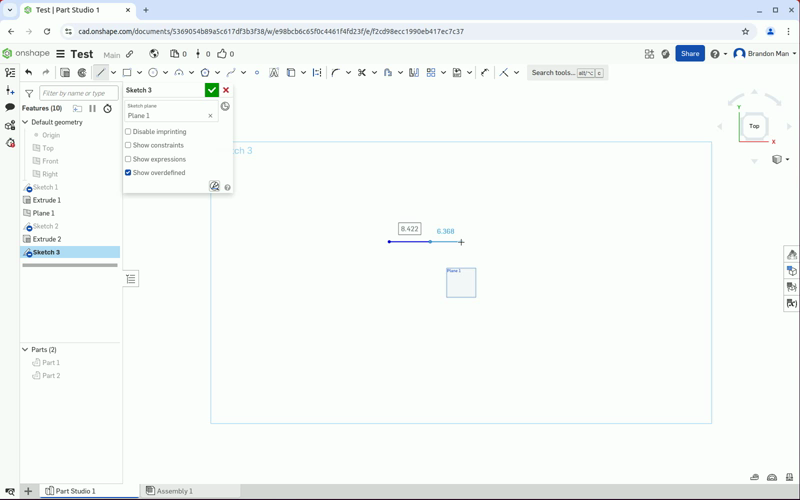
key_down(shift)
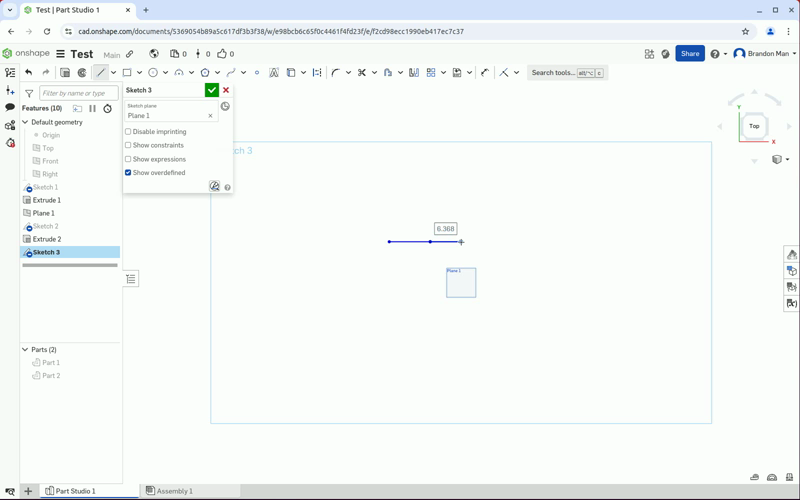
mouse_move(491, 241)
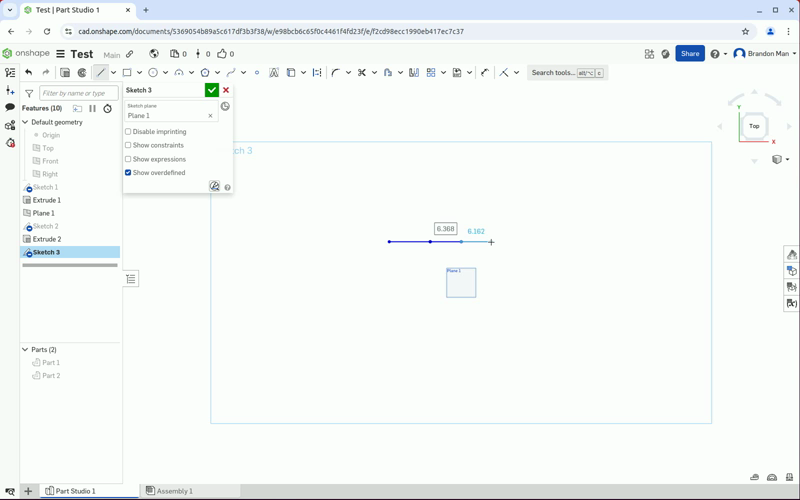
mouse_move(461, 226)
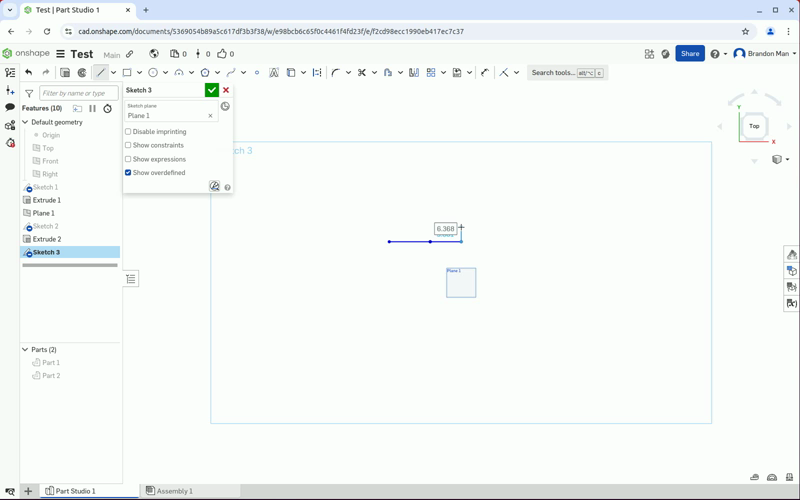
click(461, 226)
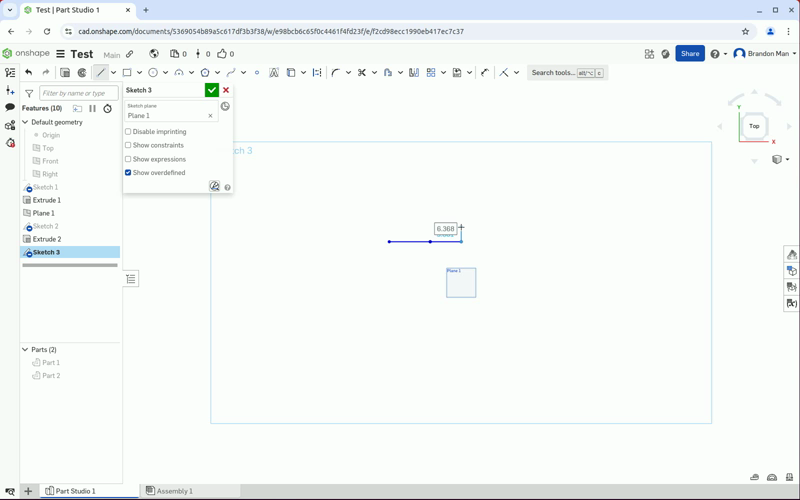
key_up(shift)
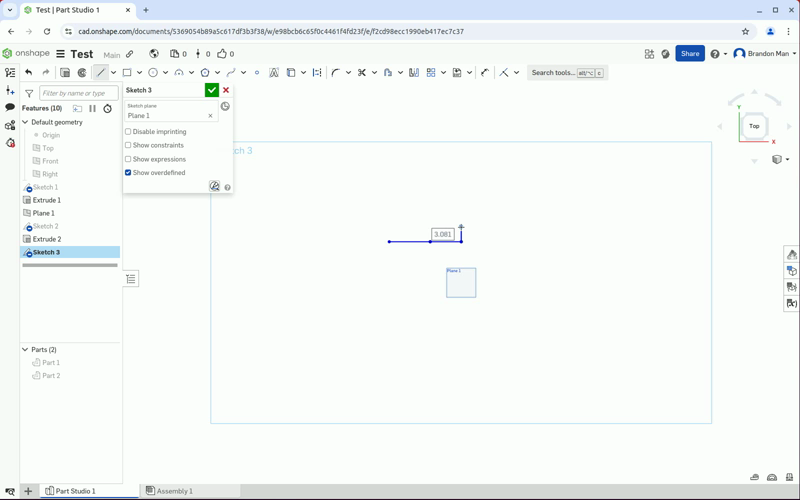
key_down(shift)
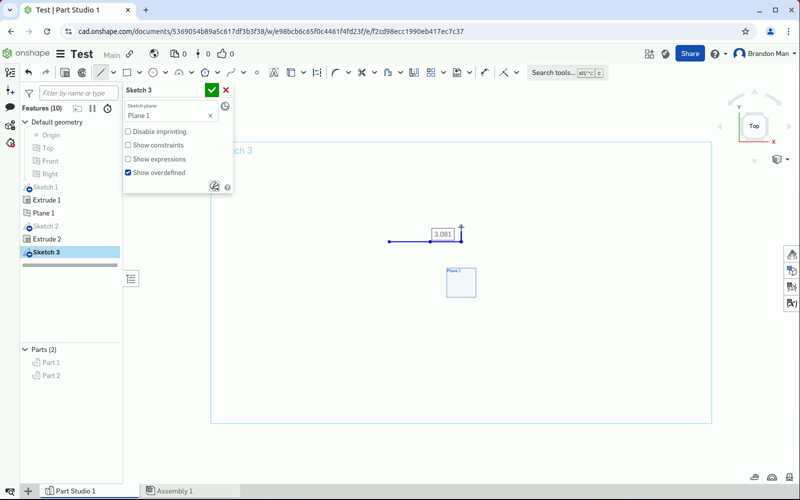
mouse_move(389, 226)
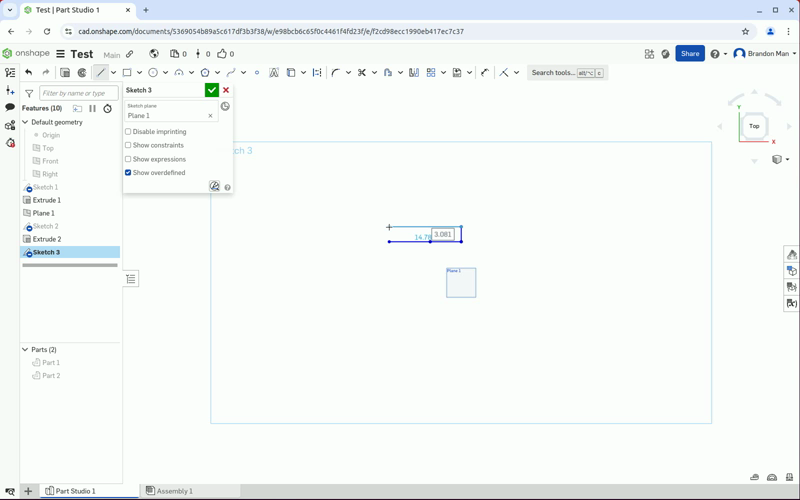
click(389, 226)
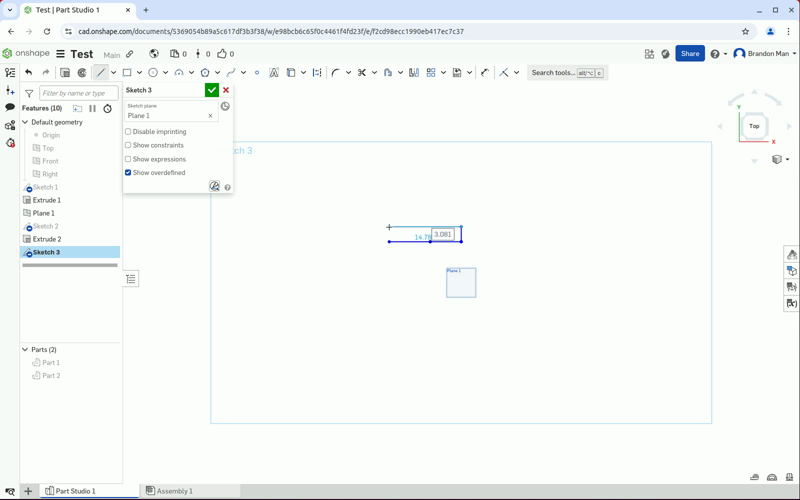
key_up(shift)
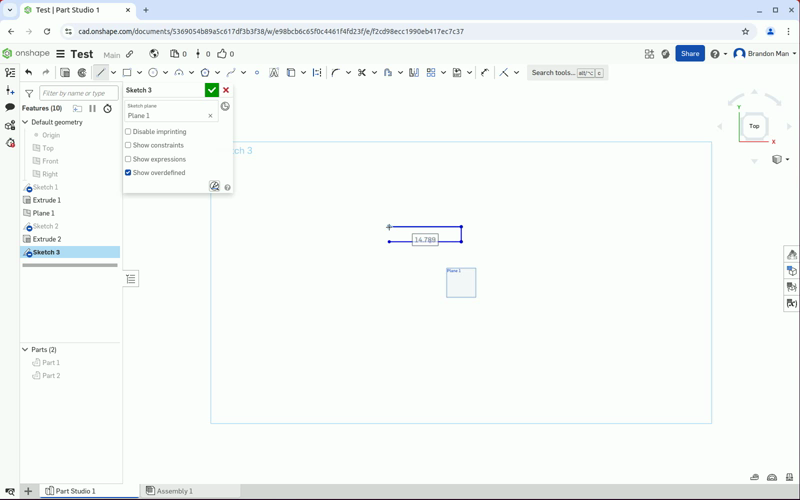
mouse_move(419, 226)
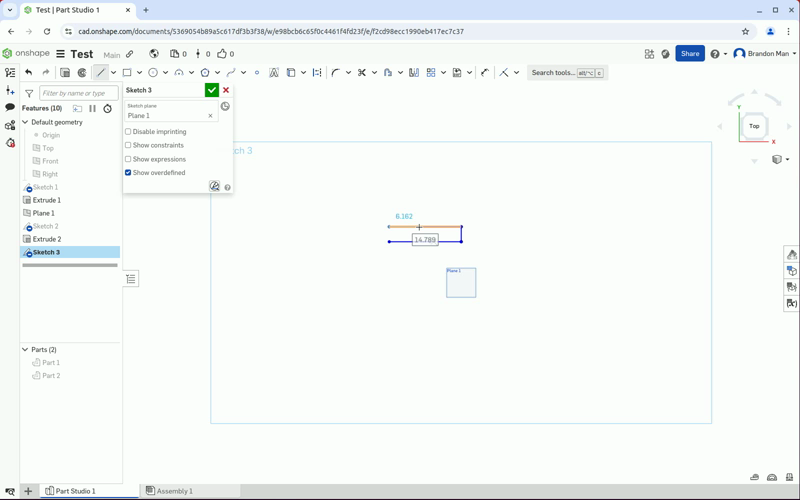
key_down(shift)
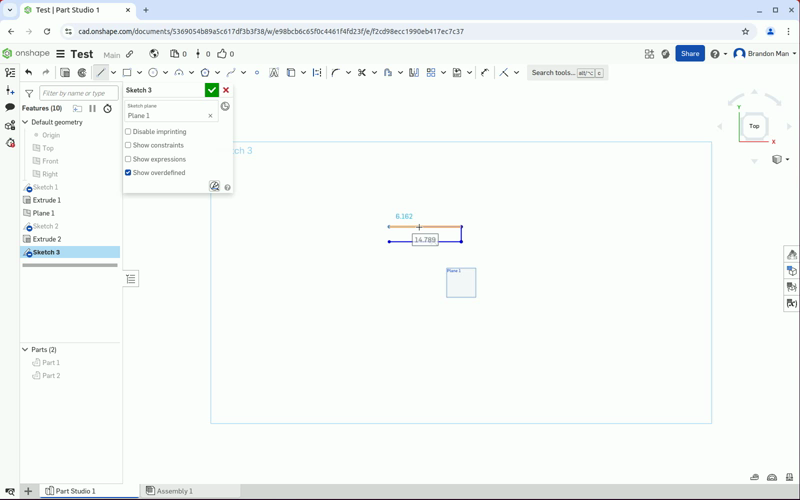
mouse_move(389, 241)
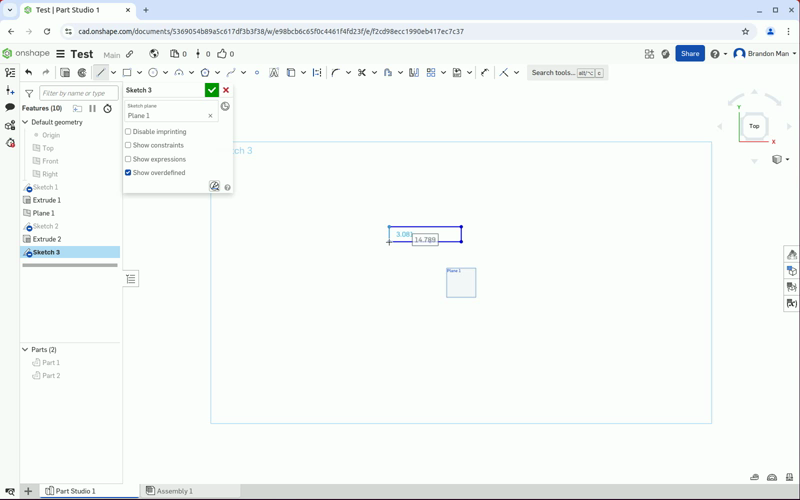
key_up(shift)
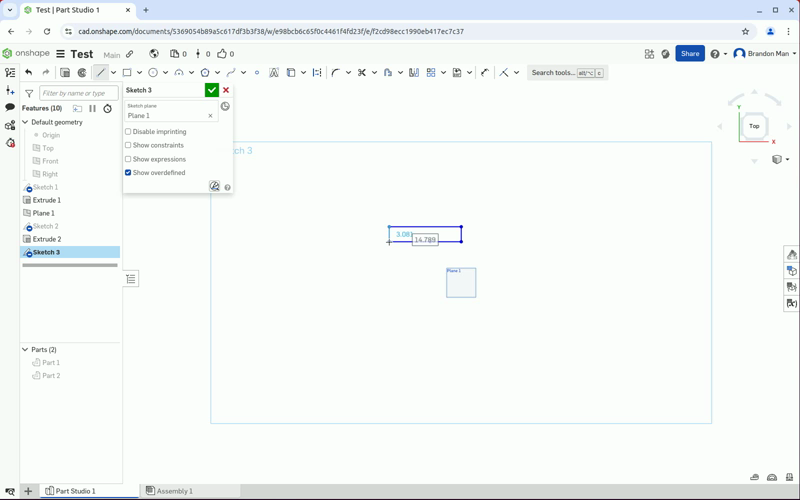
click(389, 241)
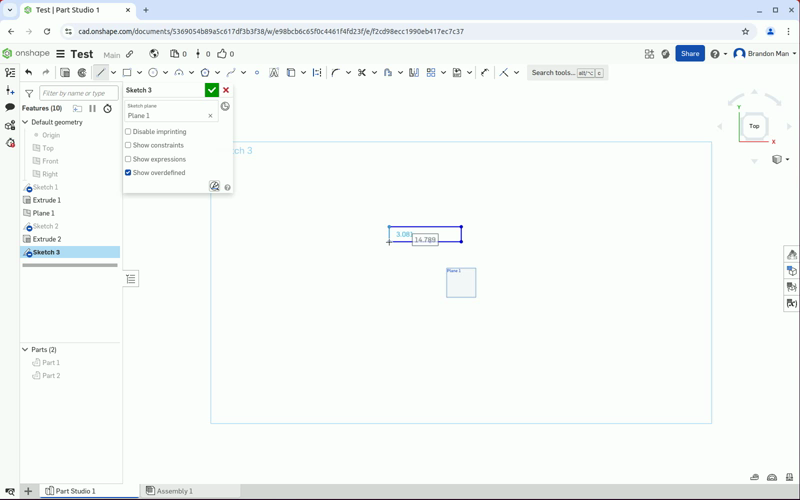
key(esc)
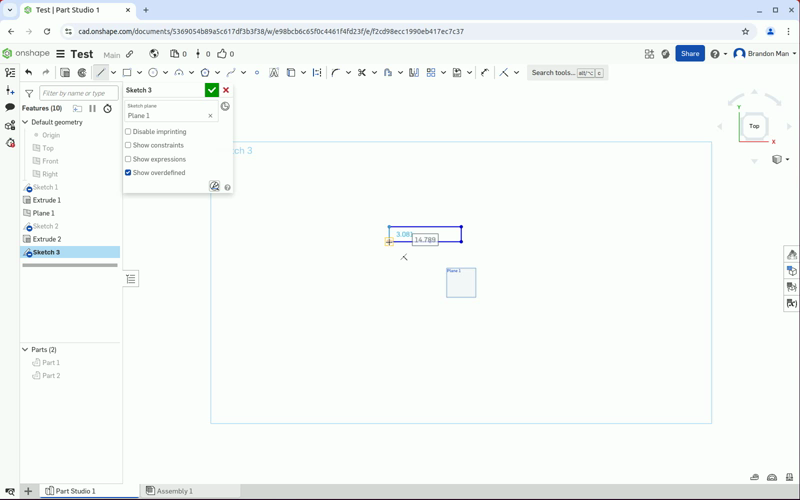
mouse_move(406, 239)
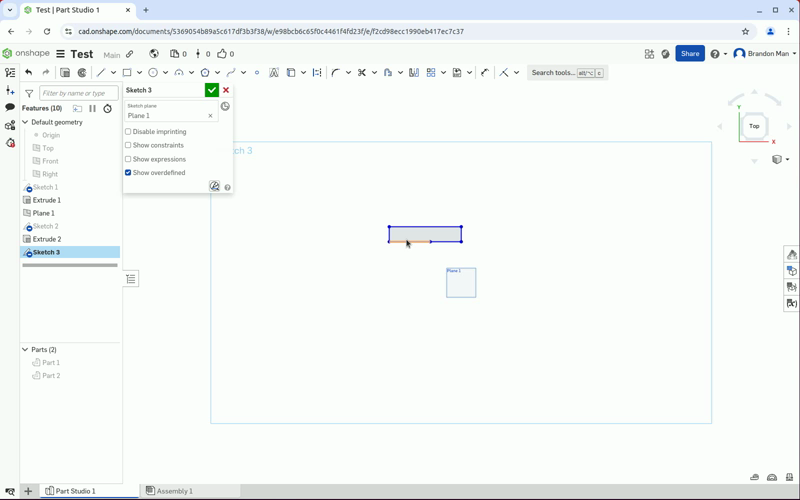
scroll(6)
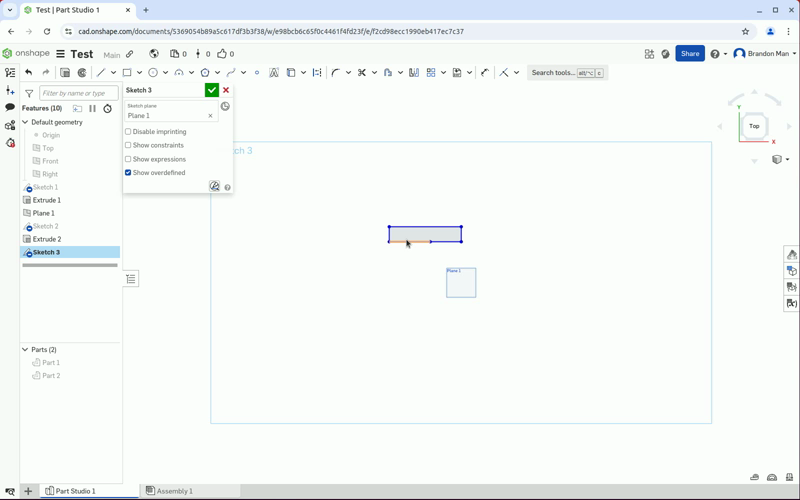
scroll(6)
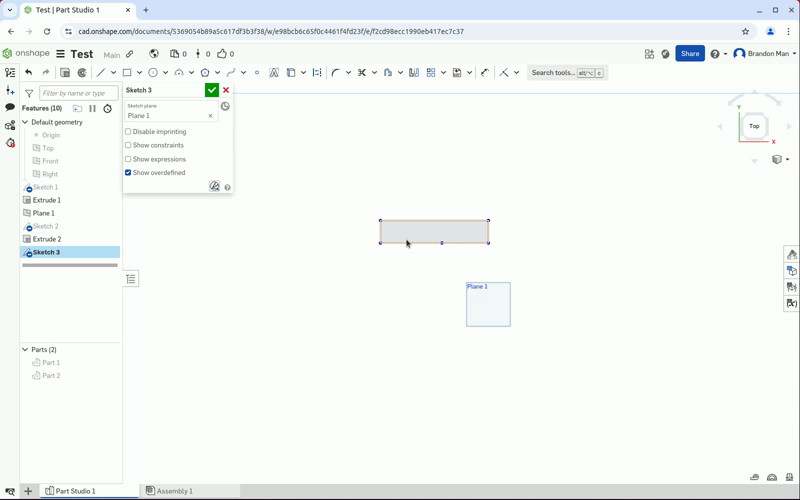
scroll(6)
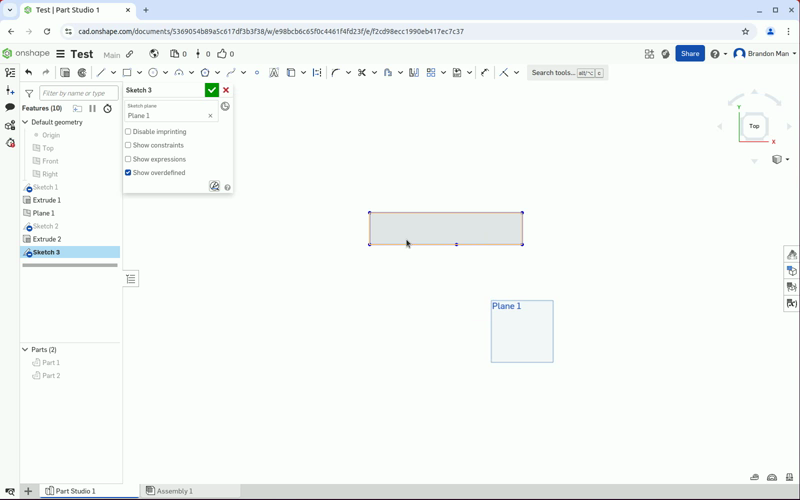
scroll(6)
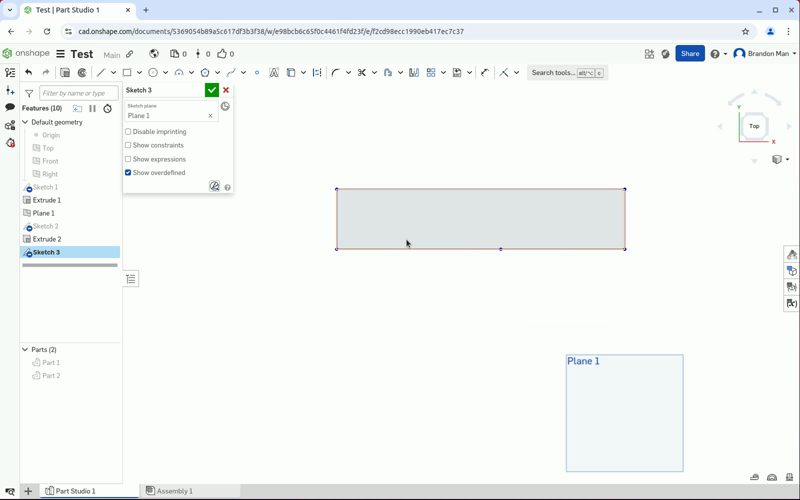
scroll(6)
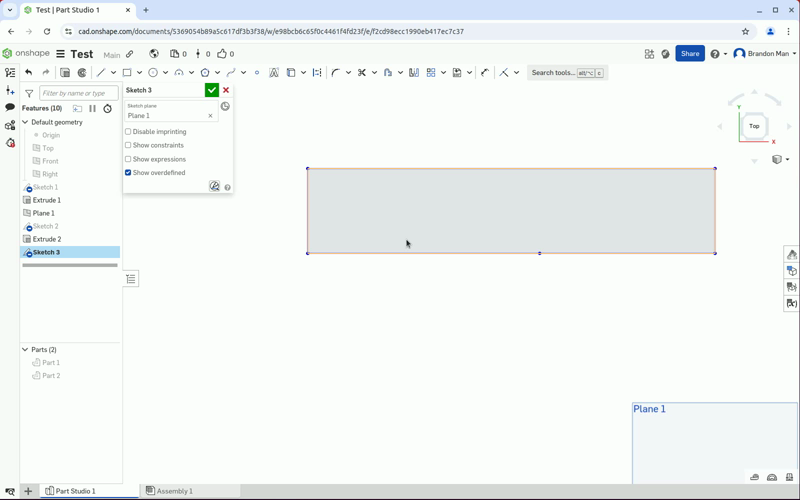
scroll(6)
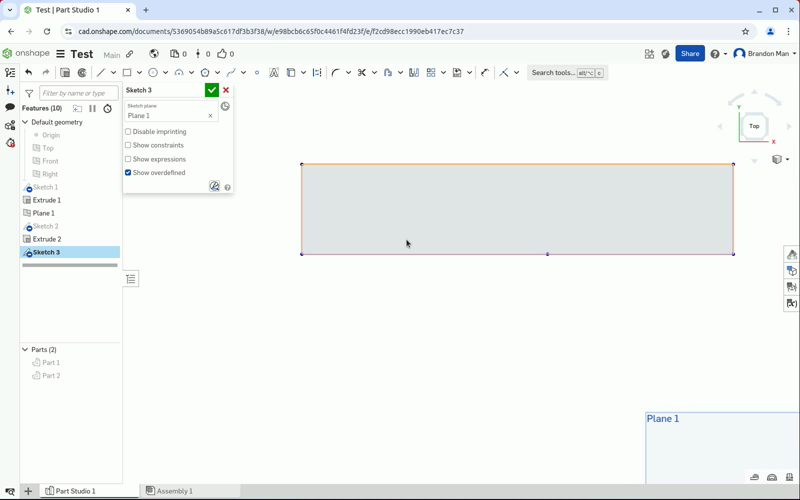
scroll(6)
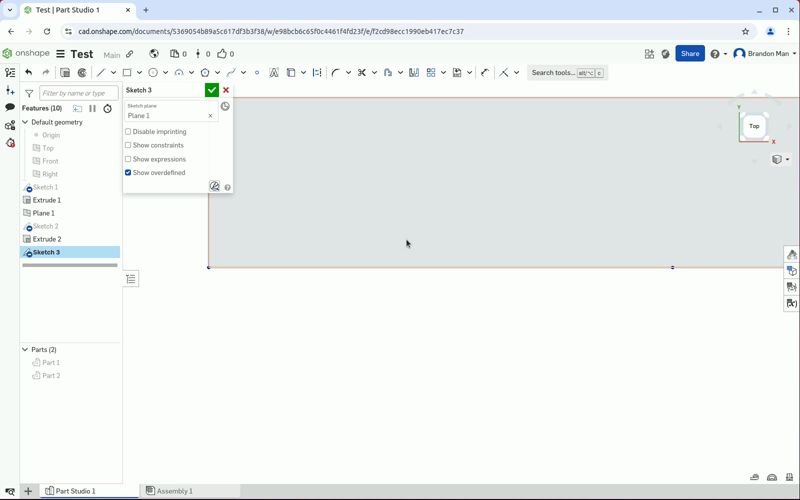
click(406, 239)
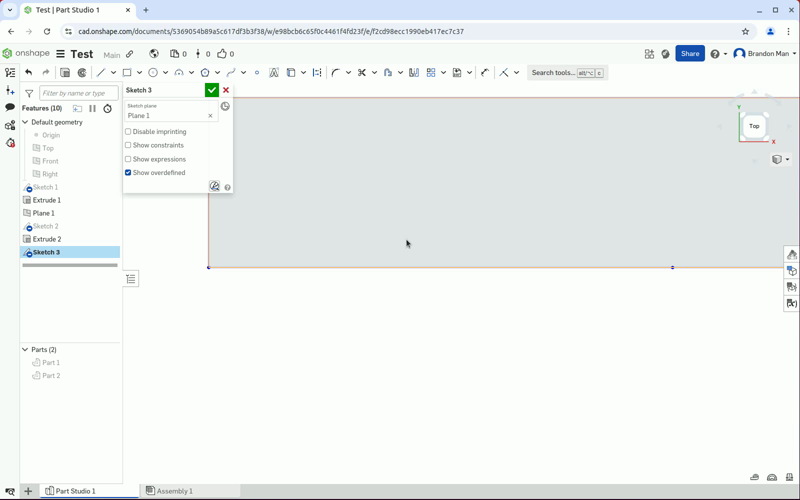
scroll(-6)
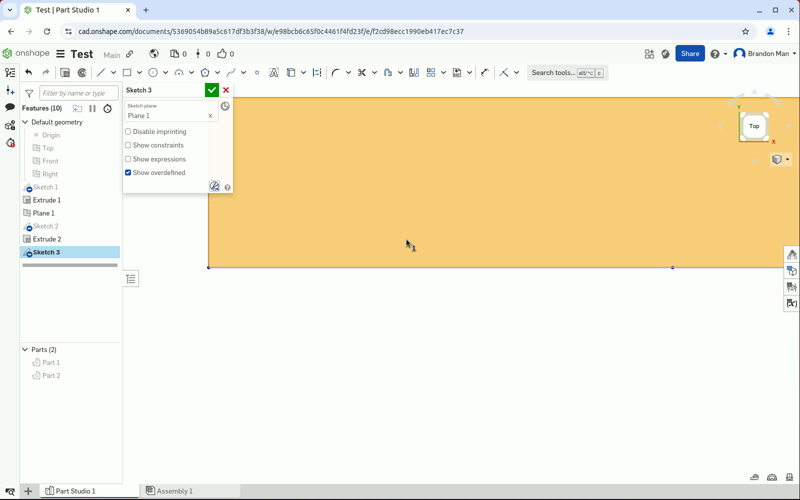
scroll(-6)
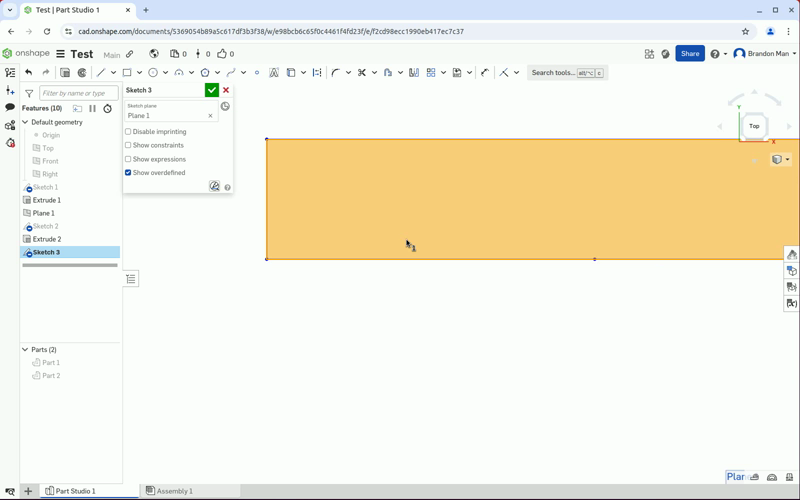
scroll(-6)
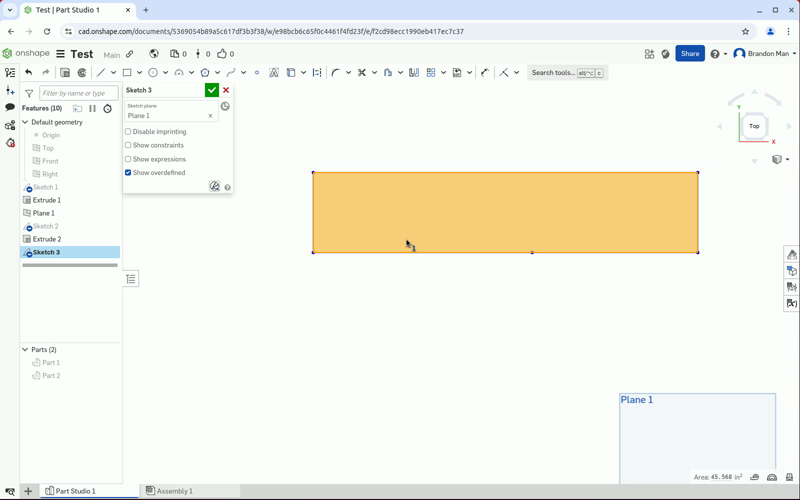
scroll(-6)
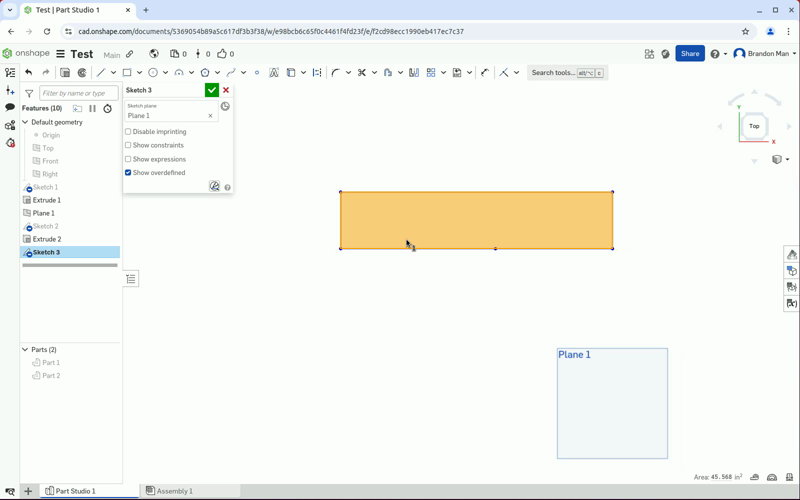
scroll(-6)
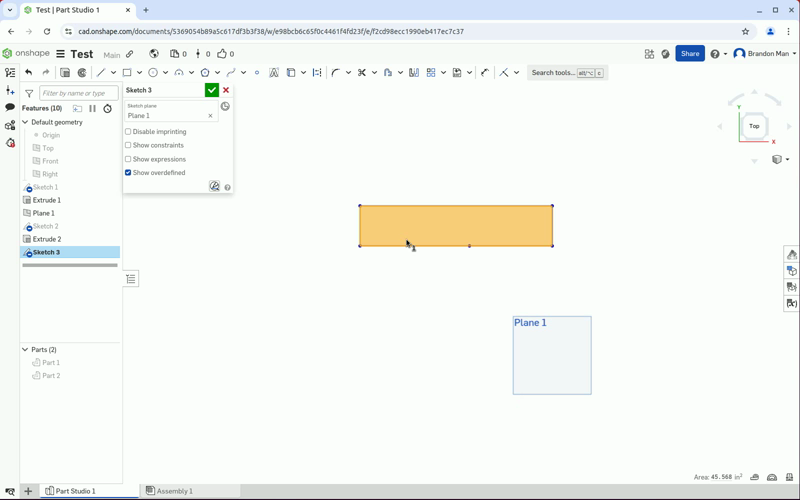
scroll(-6)
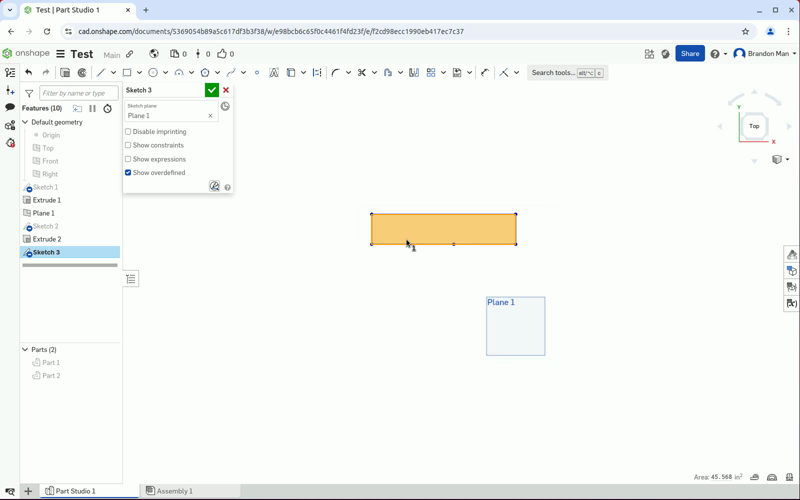
scroll(-6)
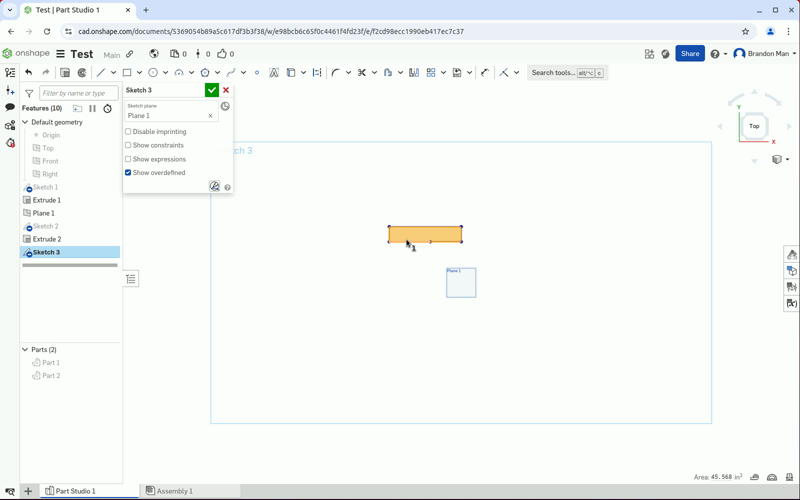
mouse_move(73, 352)
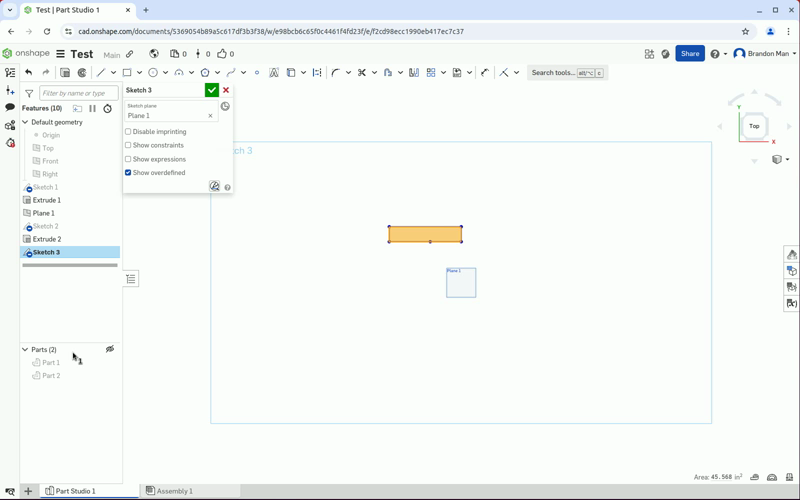
key(shift+y)
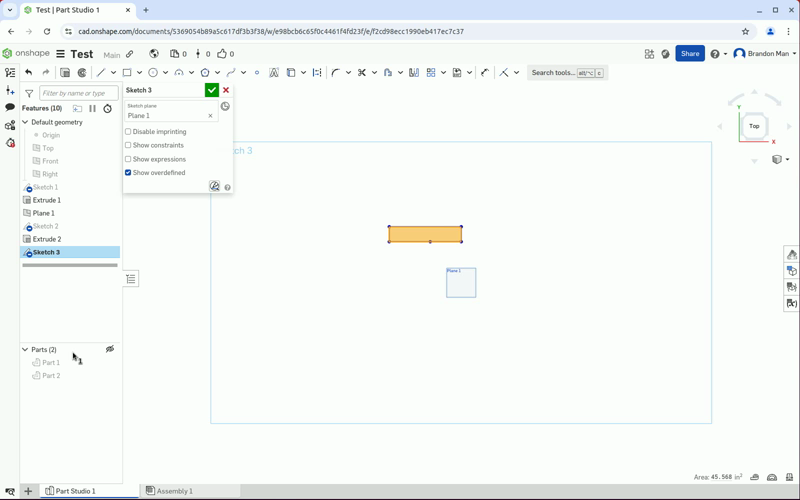
key(shift+e)
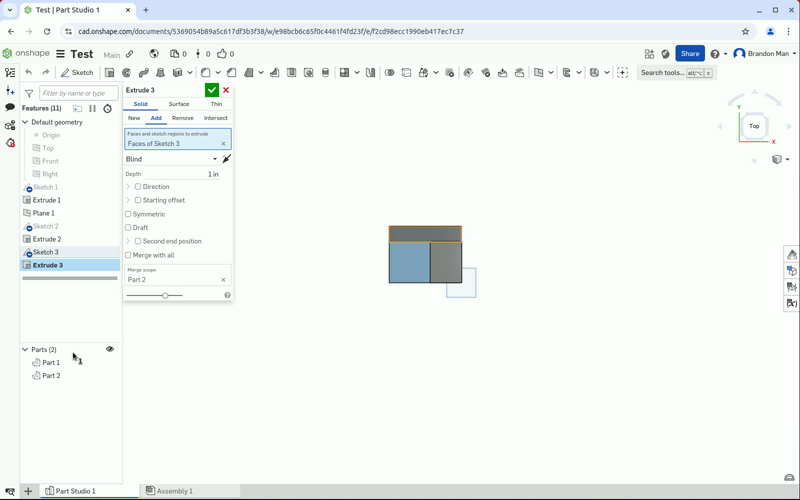
mouse_move(143, 106)
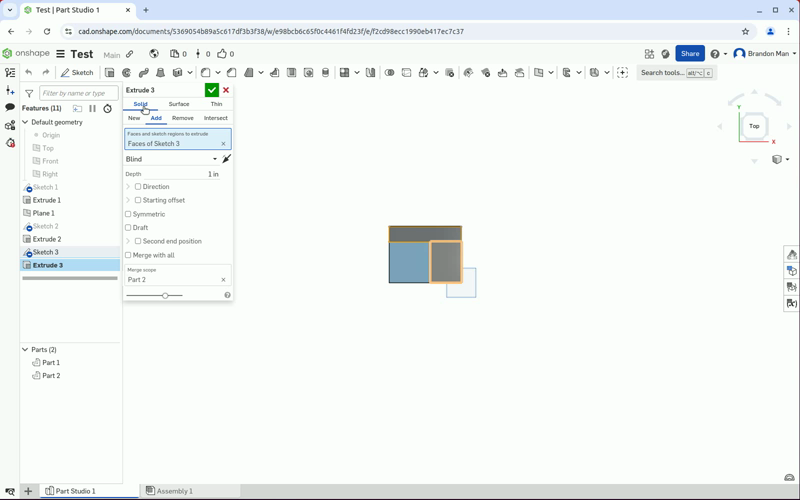
click(143, 106)
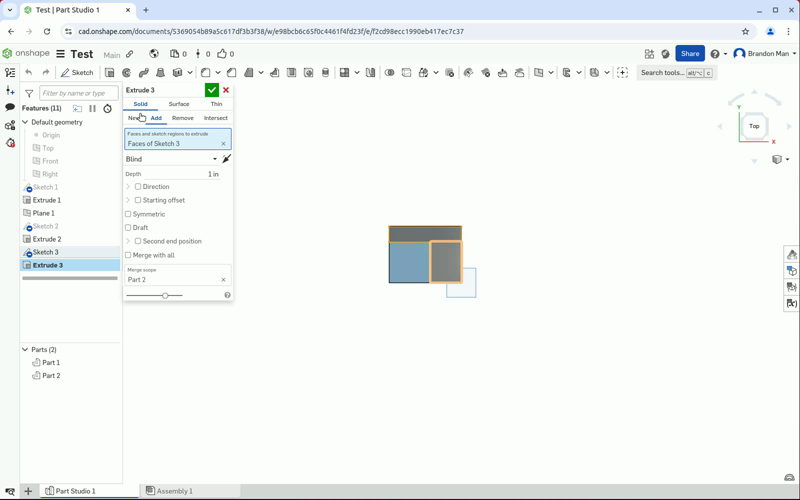
mouse_move(137, 120)
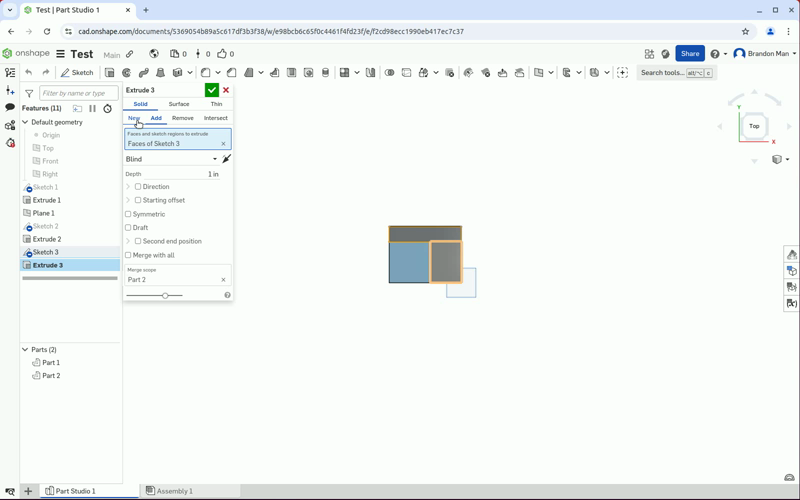
click(137, 120)
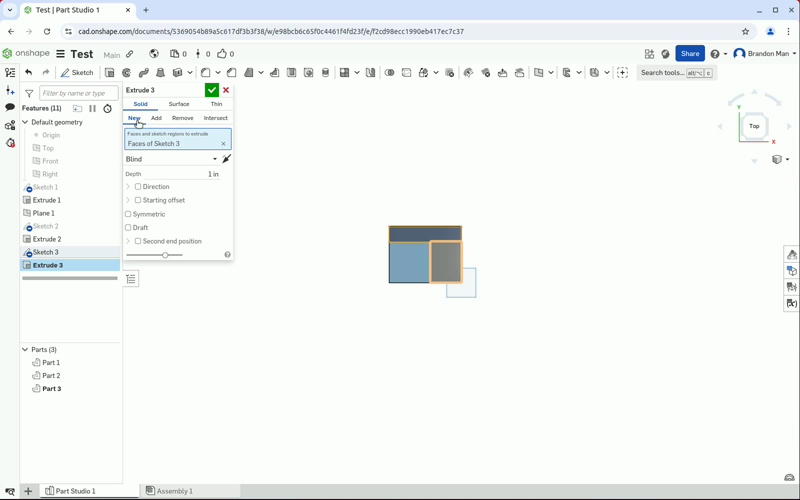
key(tab, 4)
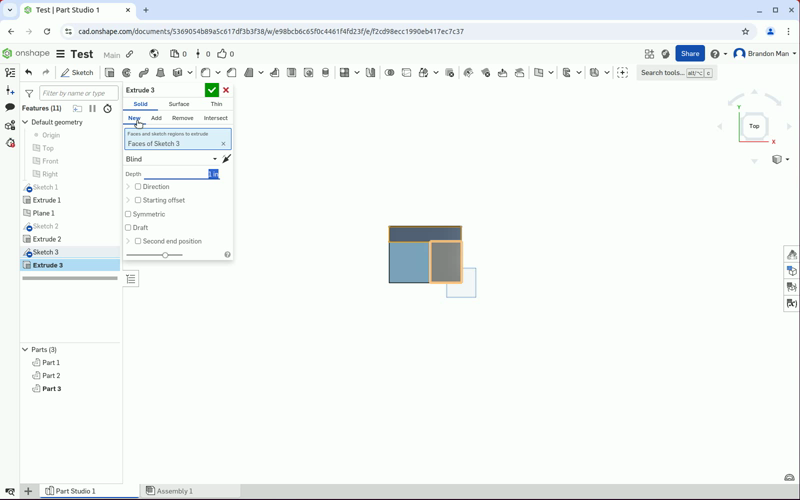
text(7.462)
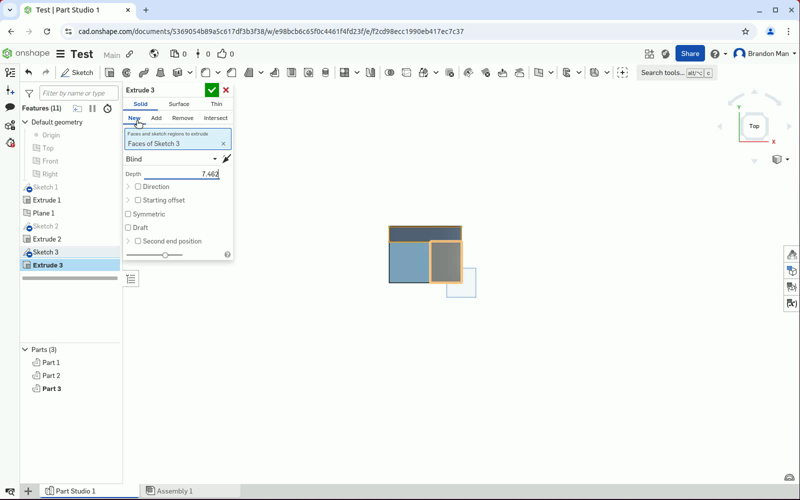
key(enter)
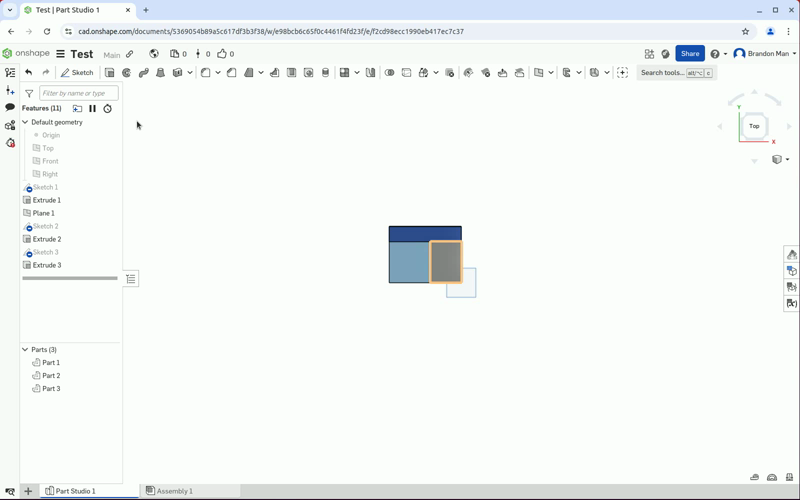
key(shift+h)
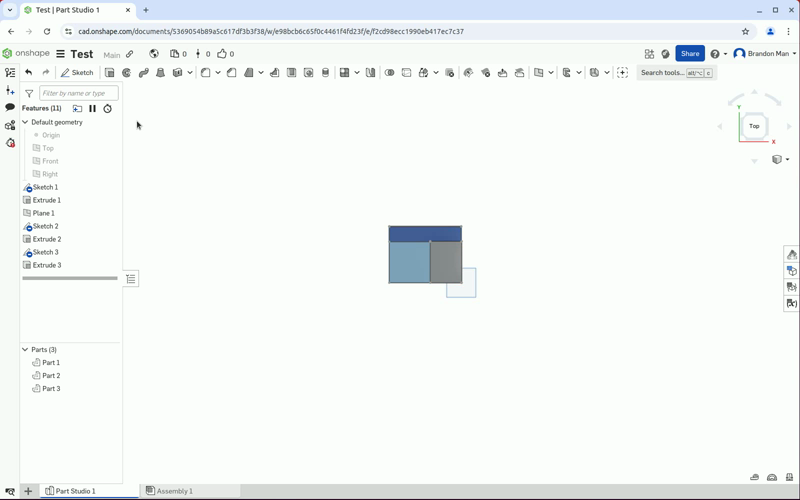
key(shift+h)
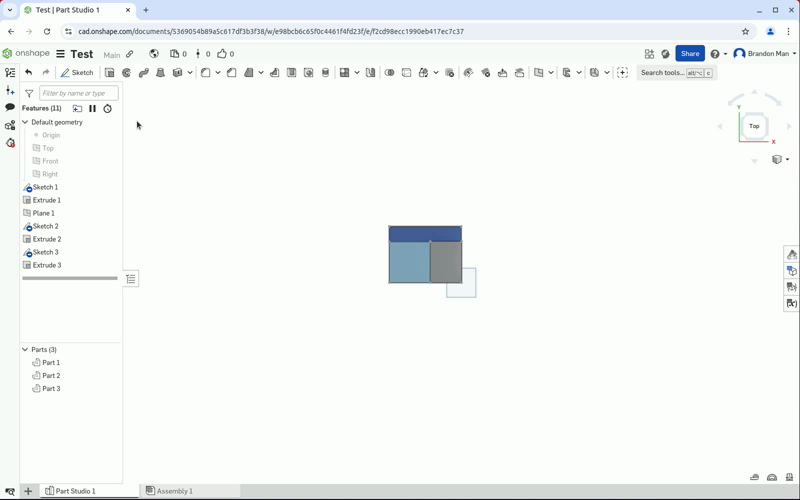
key(shift+7)
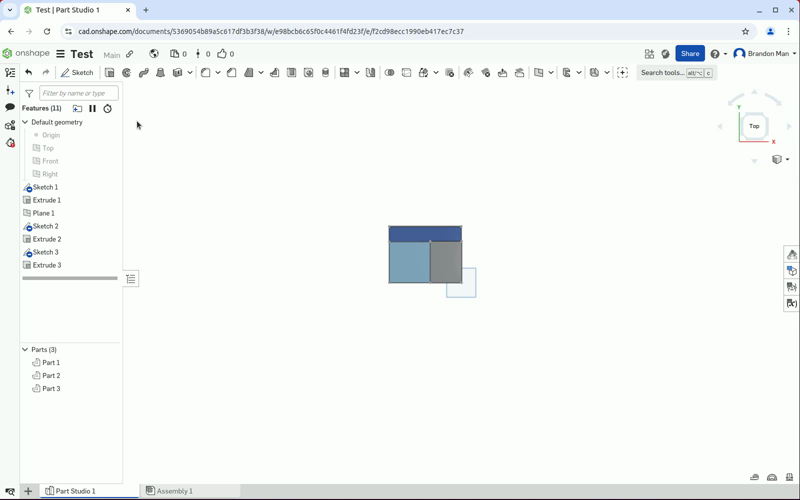
key(up, 3)
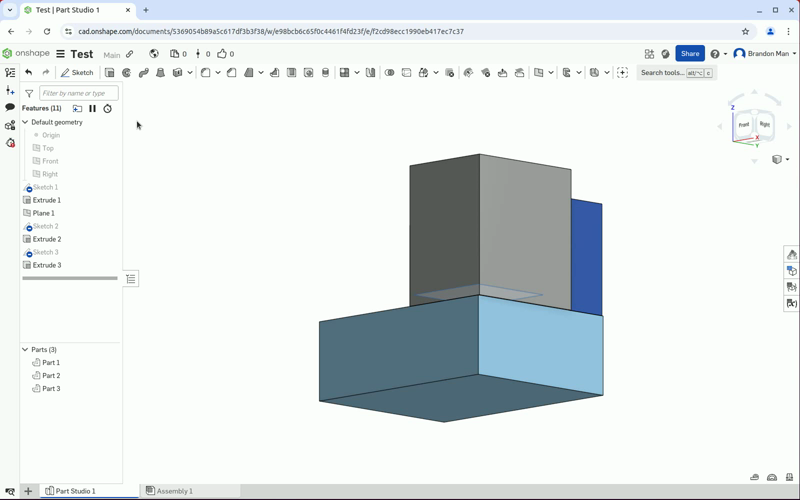
key(left, 3)
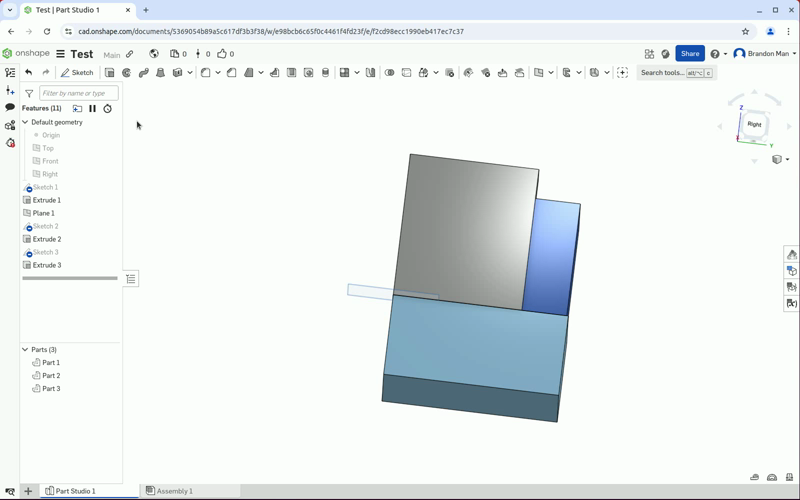
key(right, 3)
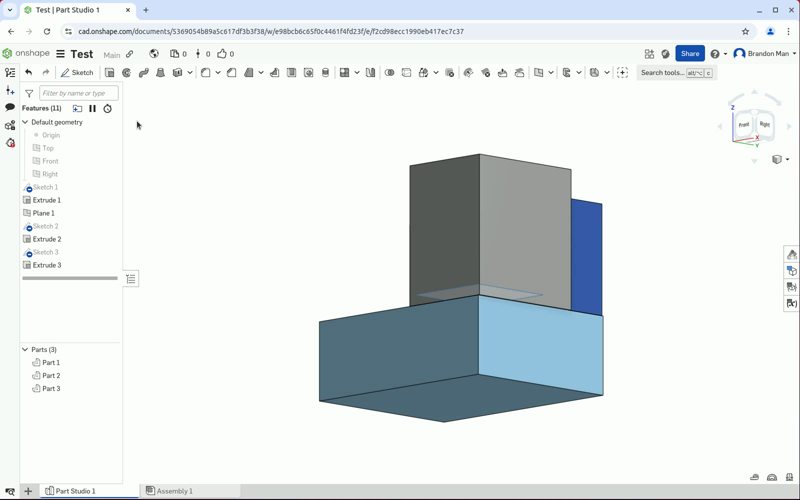
key(down, 3)
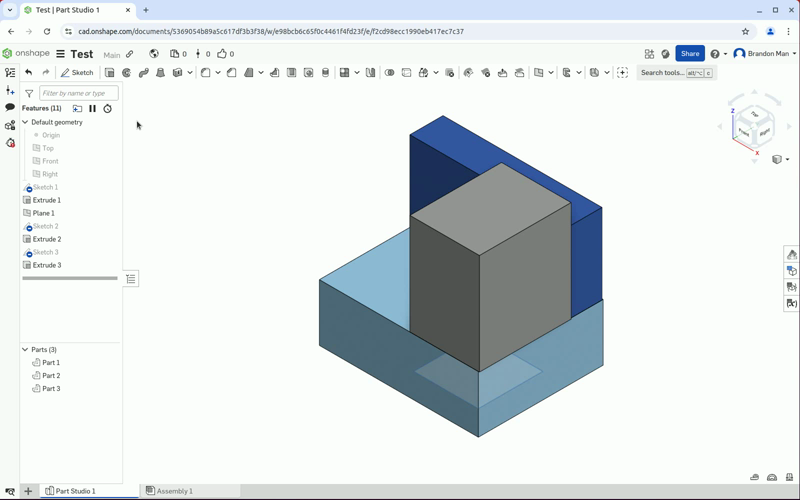
mouse_move(73, 189)
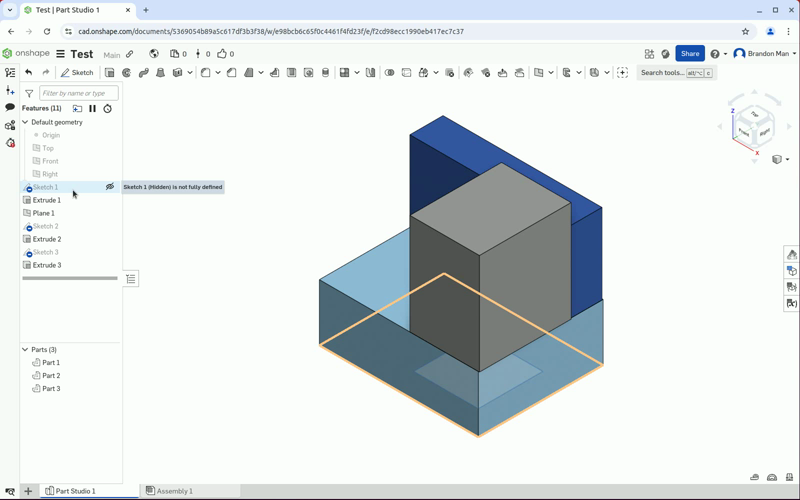
click(73, 189)